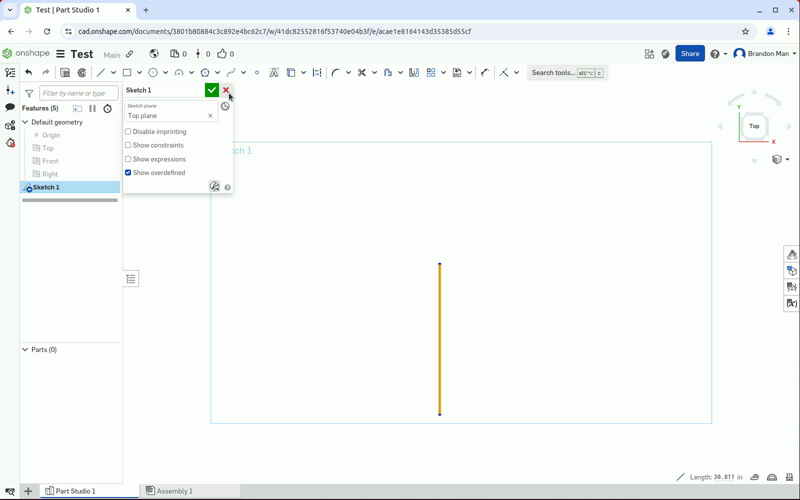
key(shift+h)
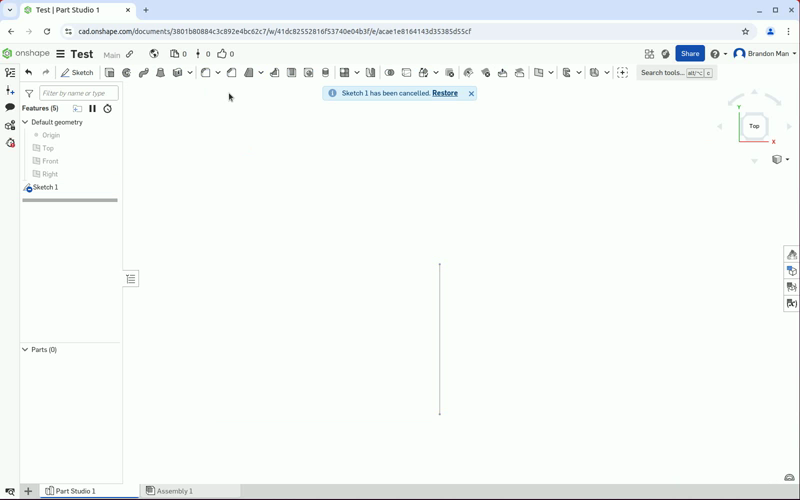
key(shift+s)
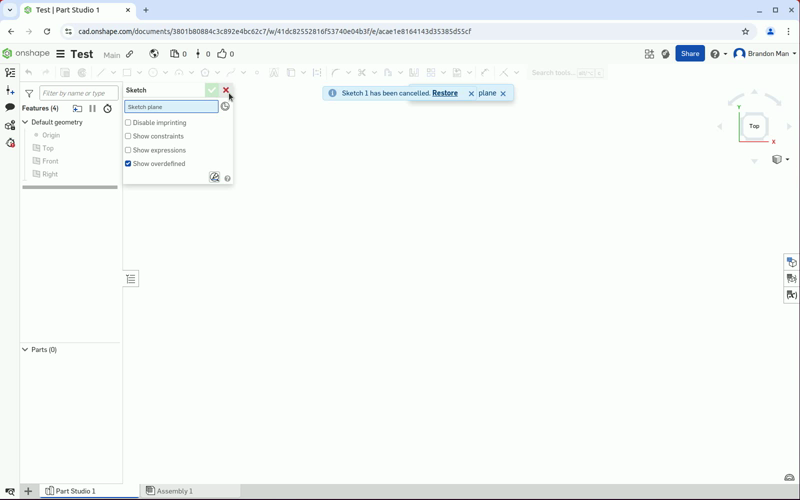
mouse_move(73, 150)
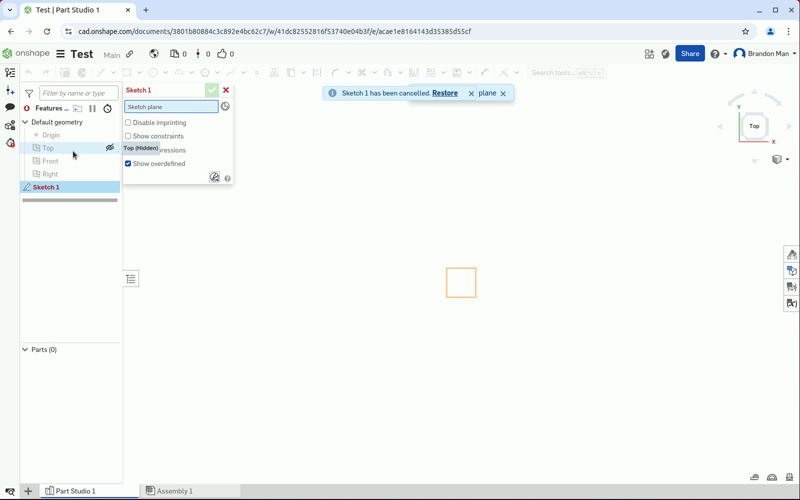
click(73, 150)
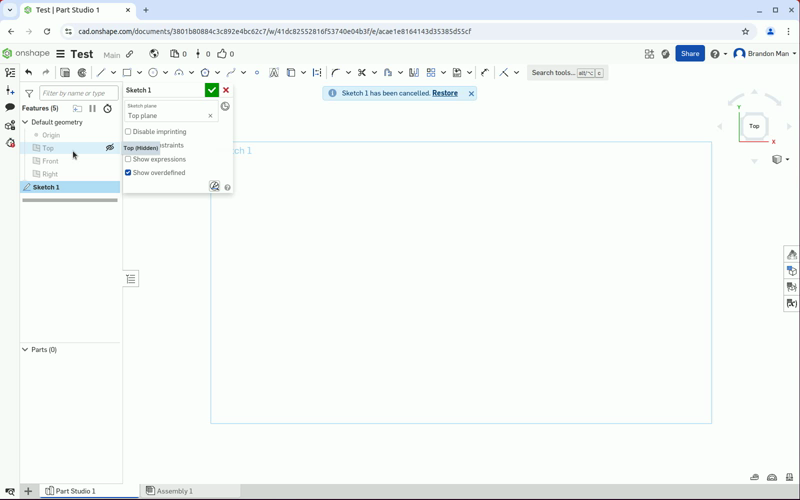
mouse_move(73, 352)
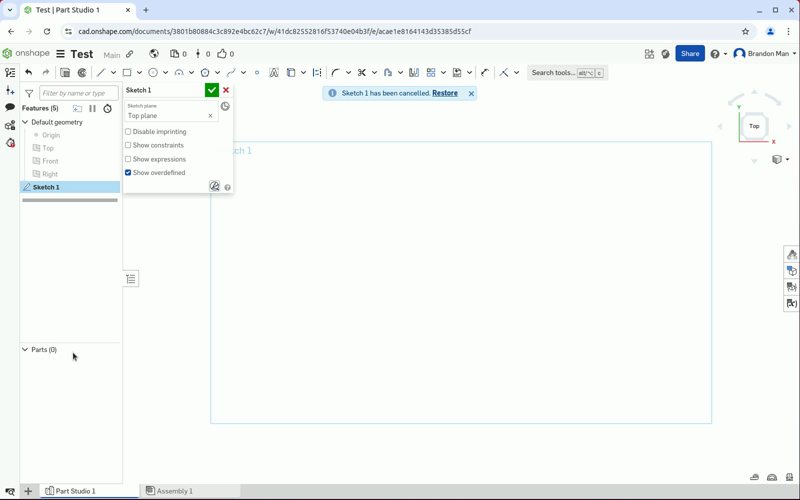
key(y)
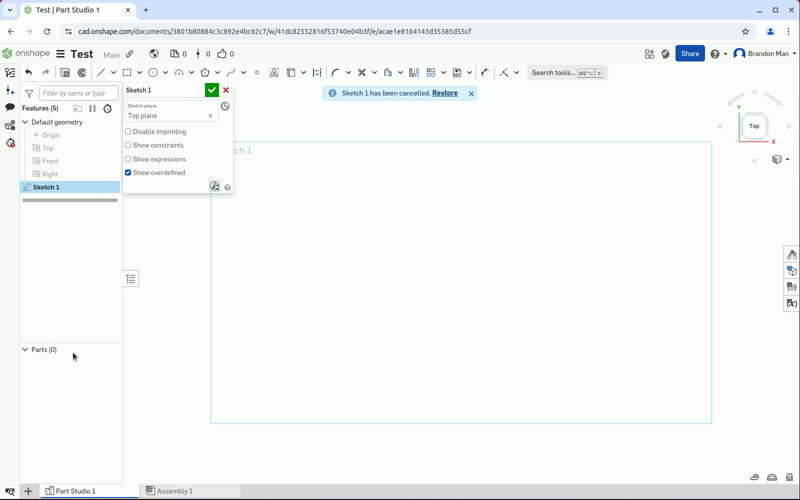
key(l)
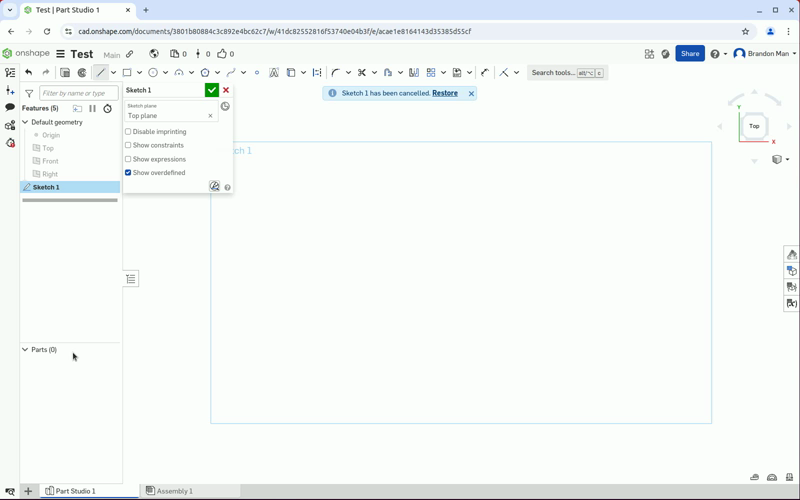
key_down(shift)
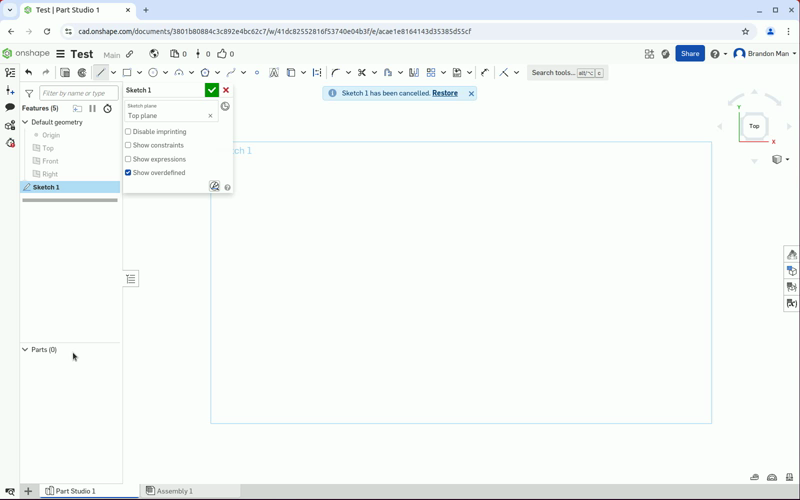
mouse_move(479, 282)
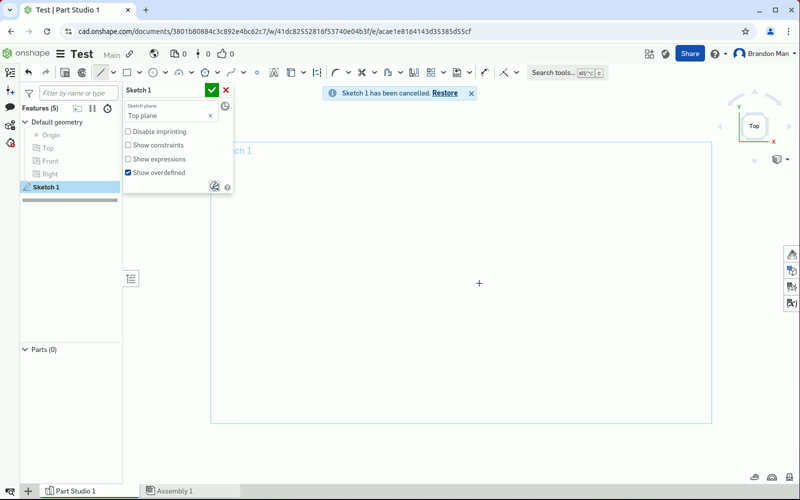
click(479, 282)
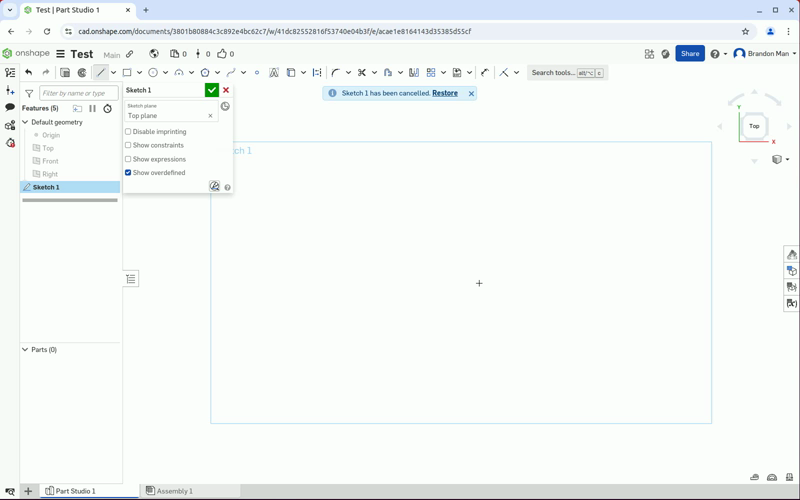
key_up(shift)
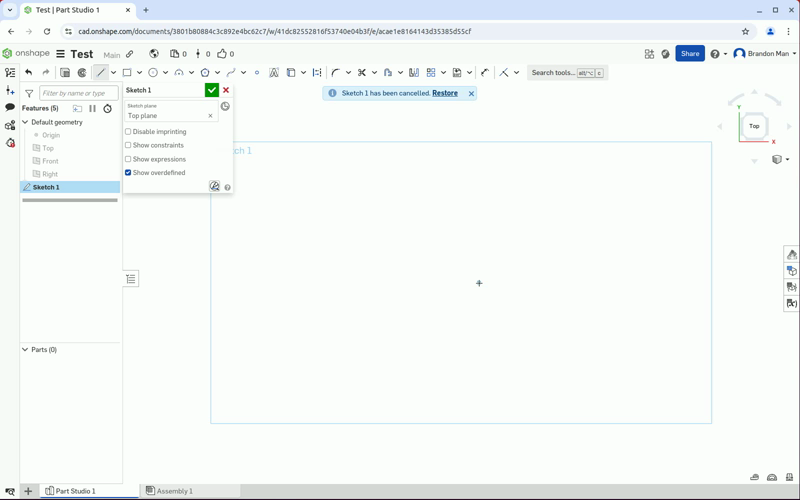
key_down(shift)
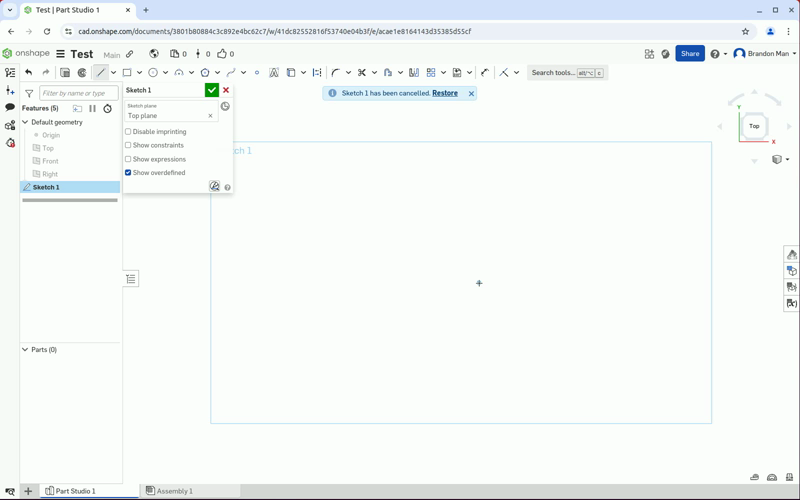
mouse_move(554, 282)
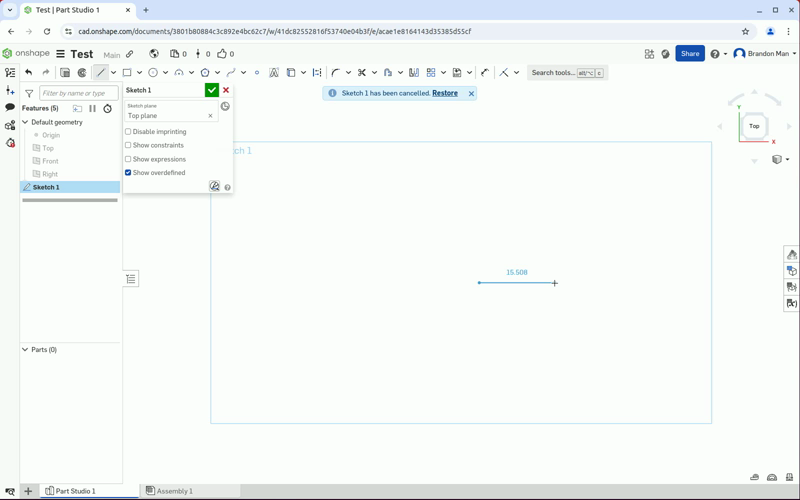
click(554, 282)
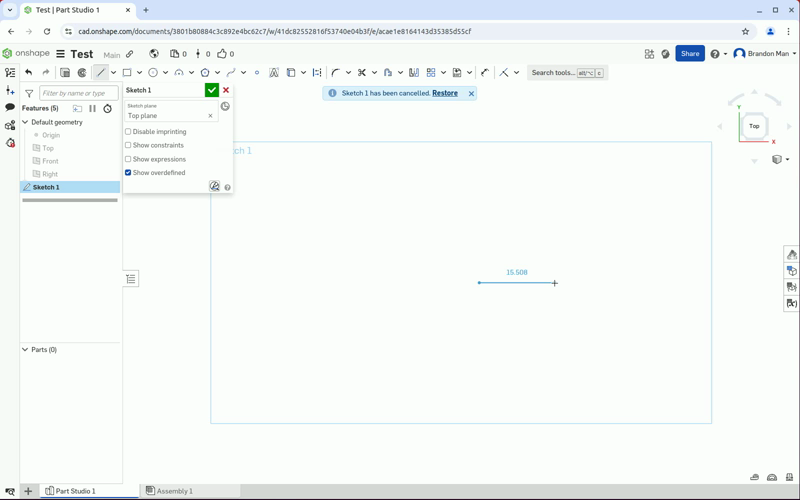
key_up(shift)
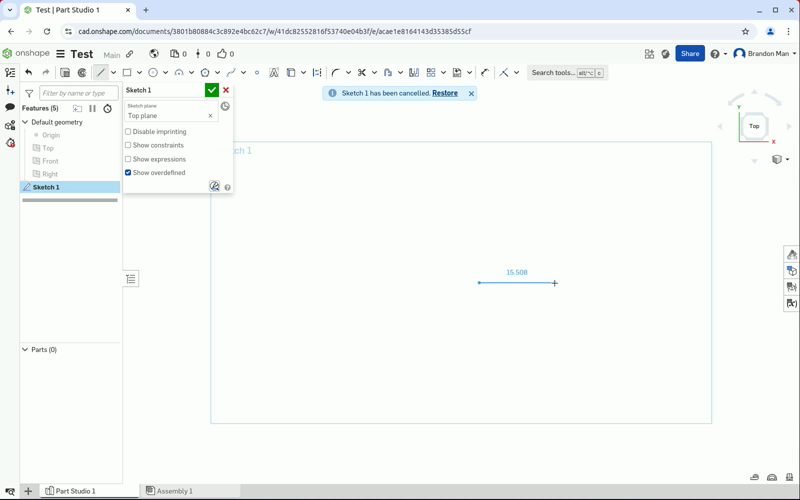
key(esc)
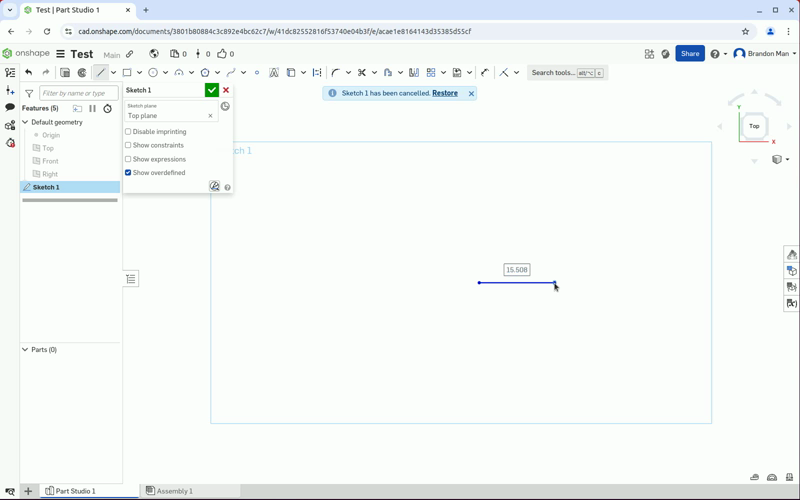
key(a)
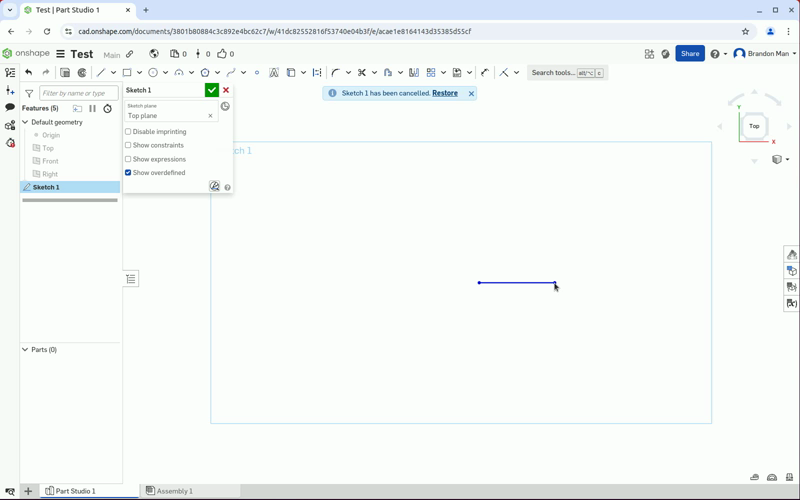
mouse_move(554, 282)
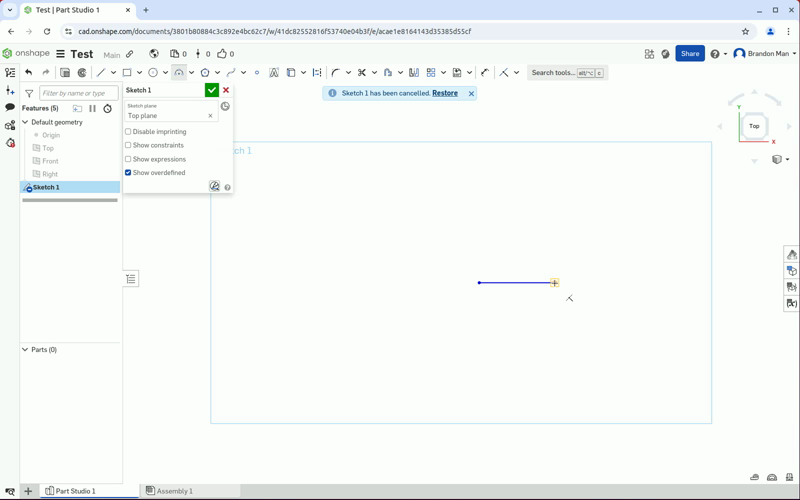
click(554, 282)
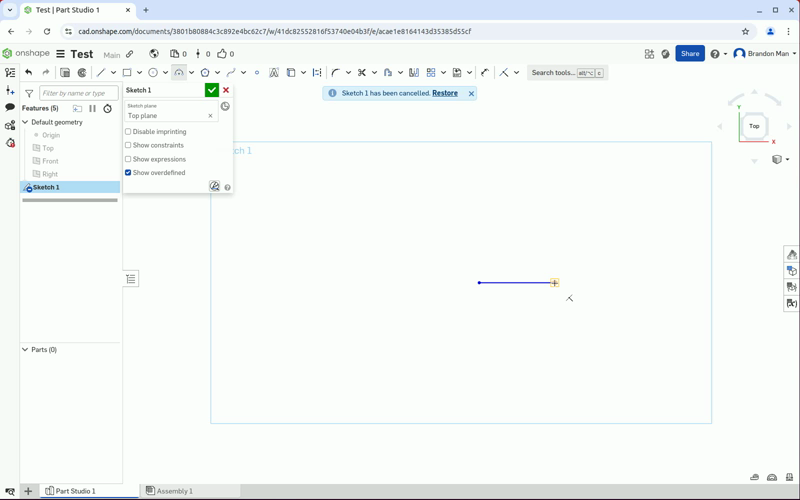
key_down(shift)
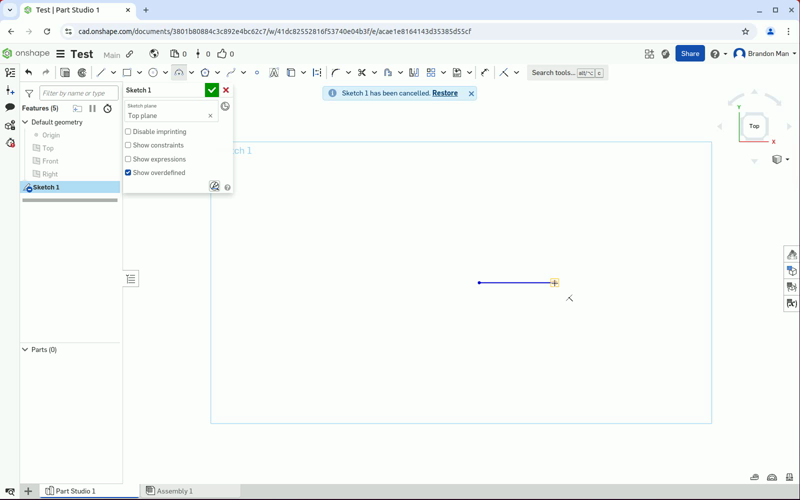
mouse_move(554, 245)
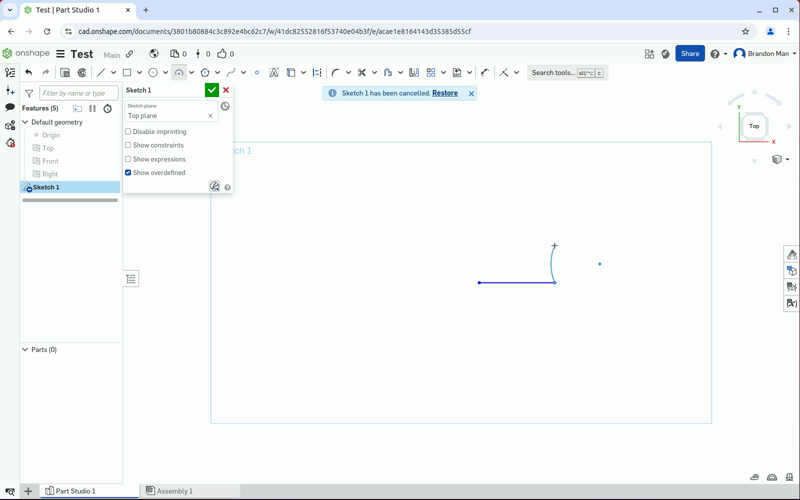
click(554, 245)
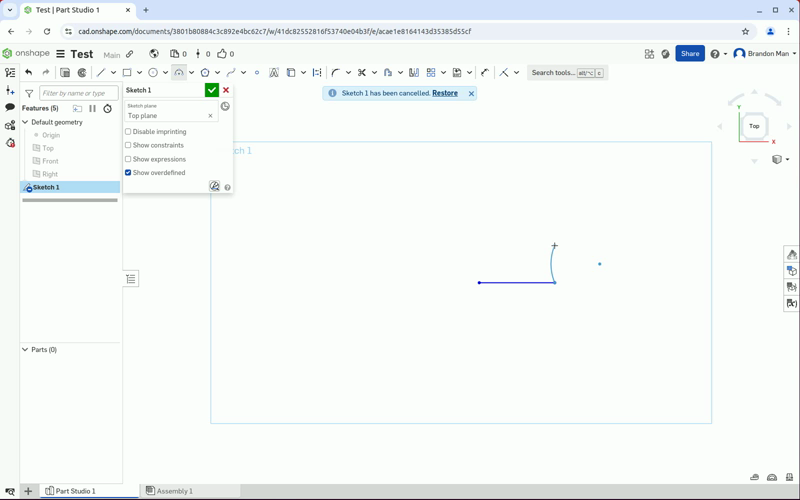
mouse_move(573, 264)
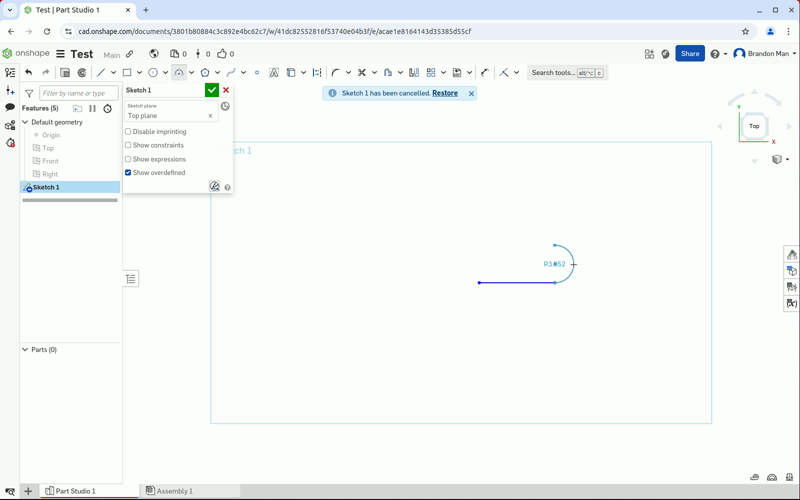
click(573, 264)
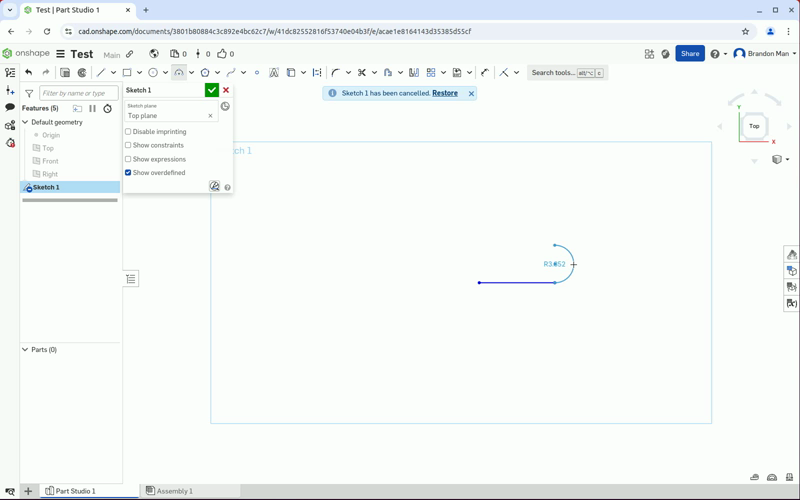
key_up(shift)
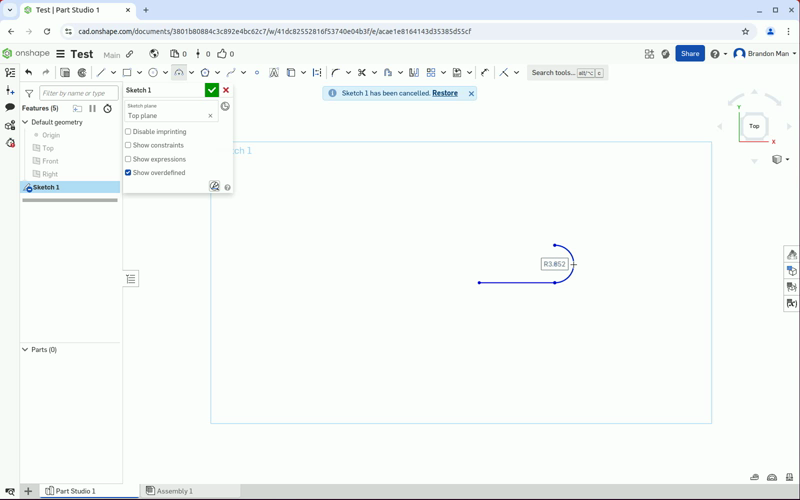
key(esc)
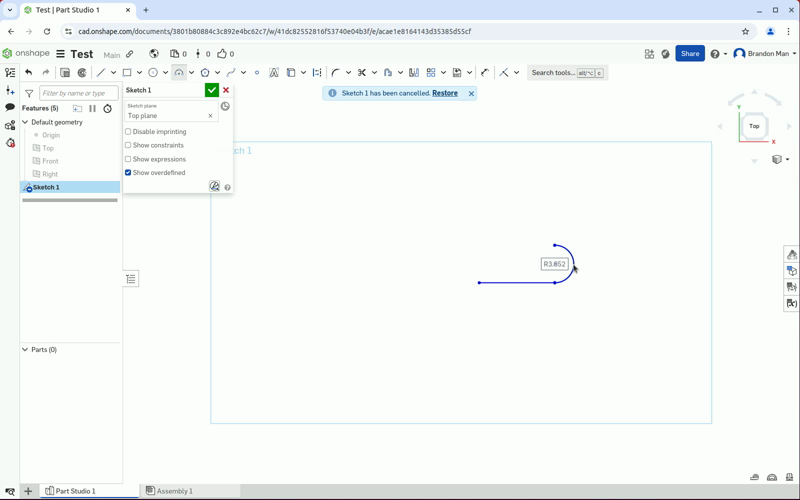
key(l)
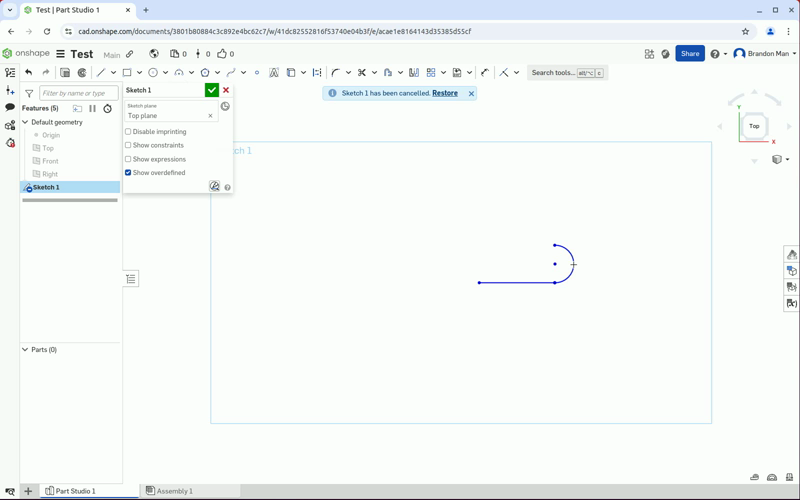
mouse_move(554, 245)
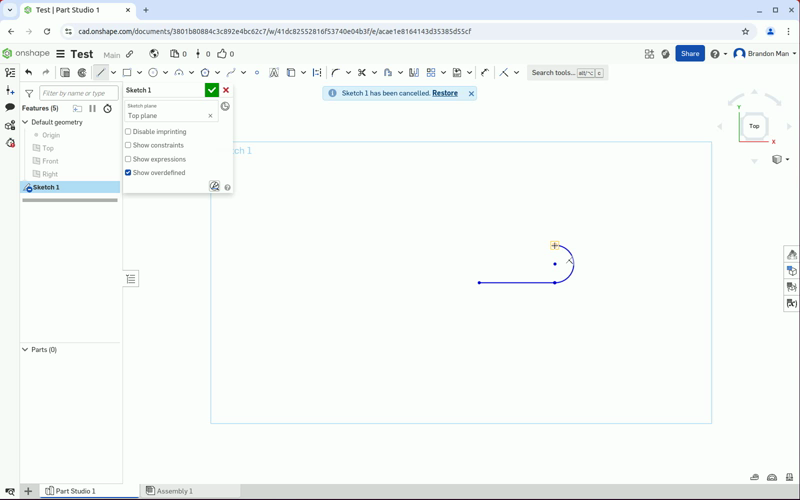
click(554, 245)
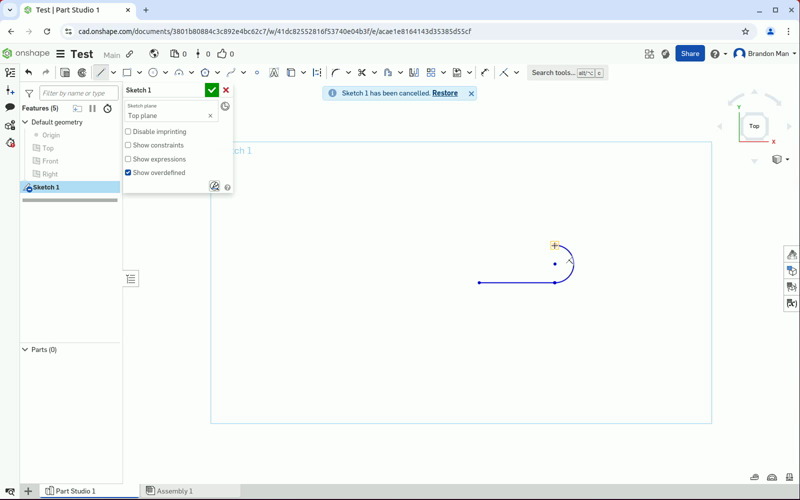
key_down(shift)
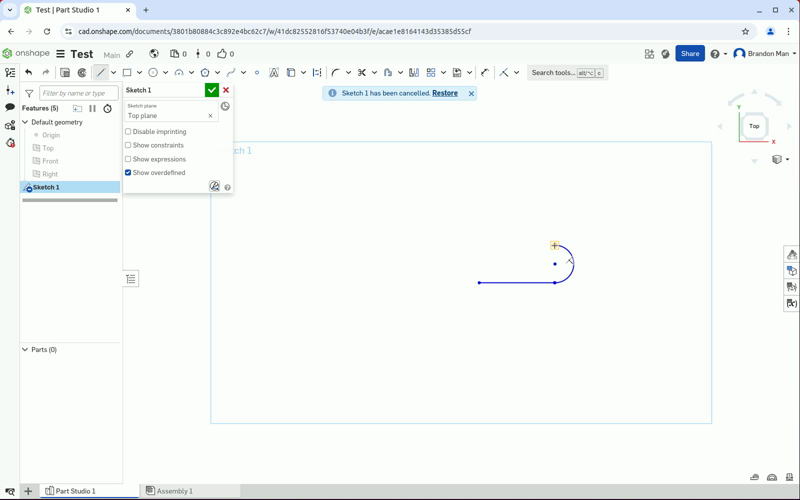
mouse_move(479, 245)
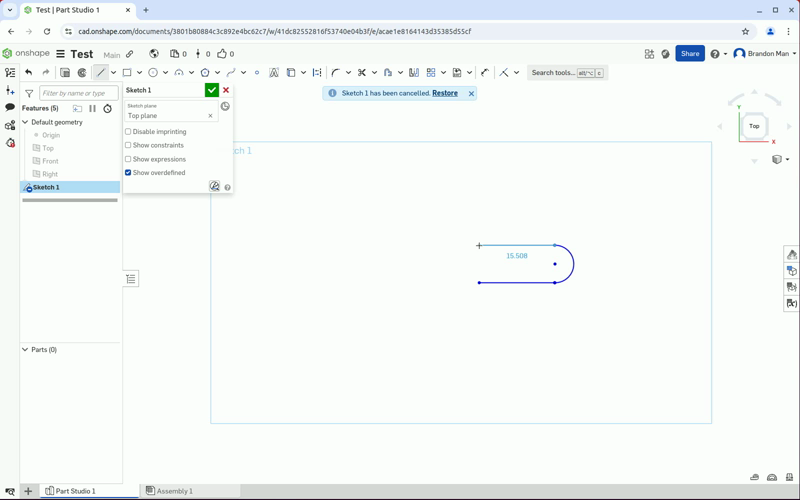
click(479, 245)
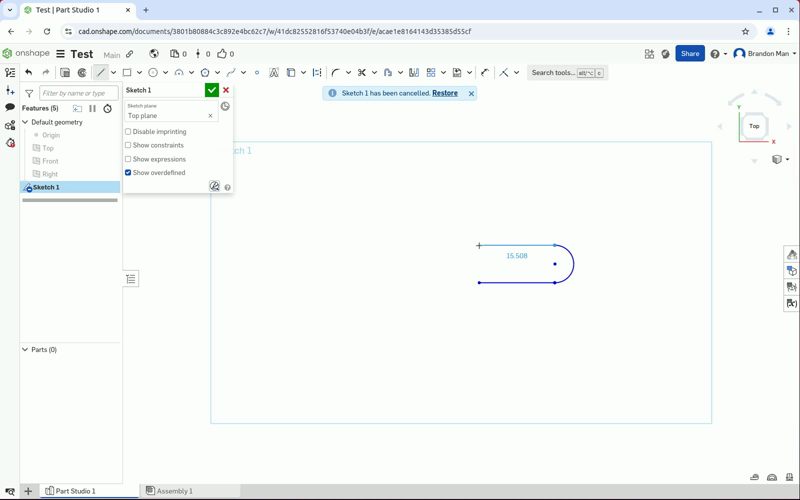
key_up(shift)
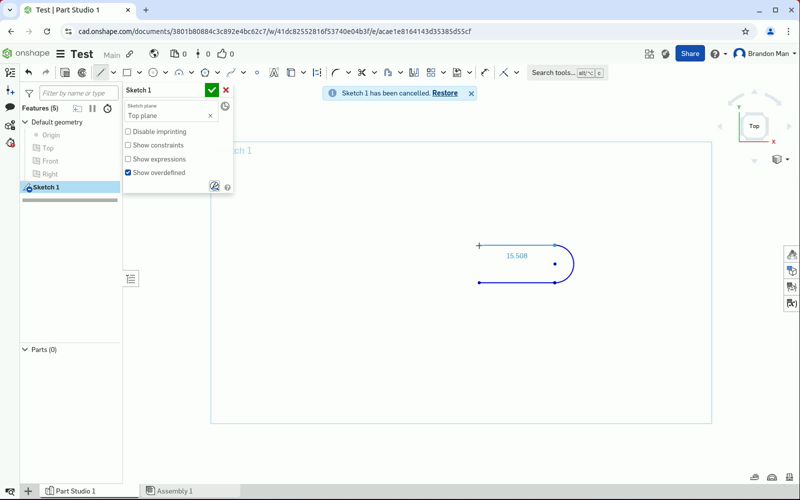
key(esc)
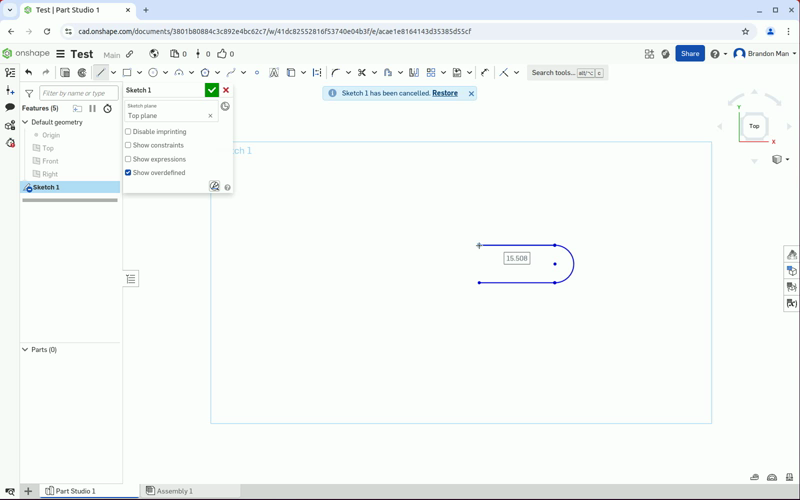
key(a)
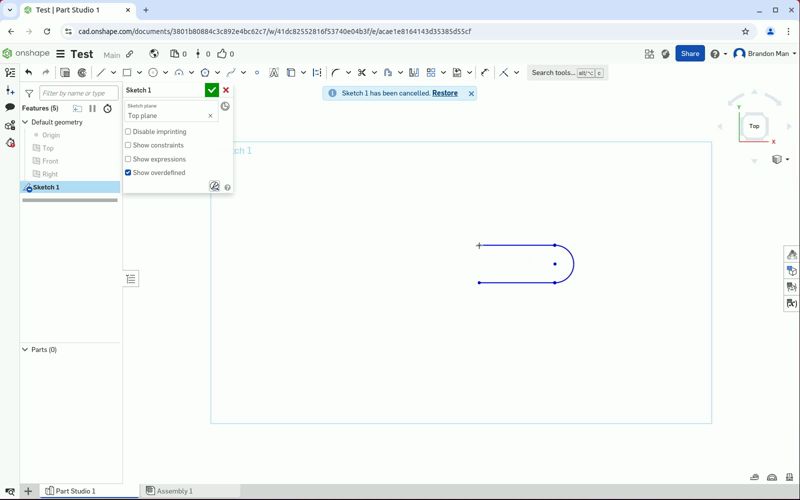
mouse_move(479, 245)
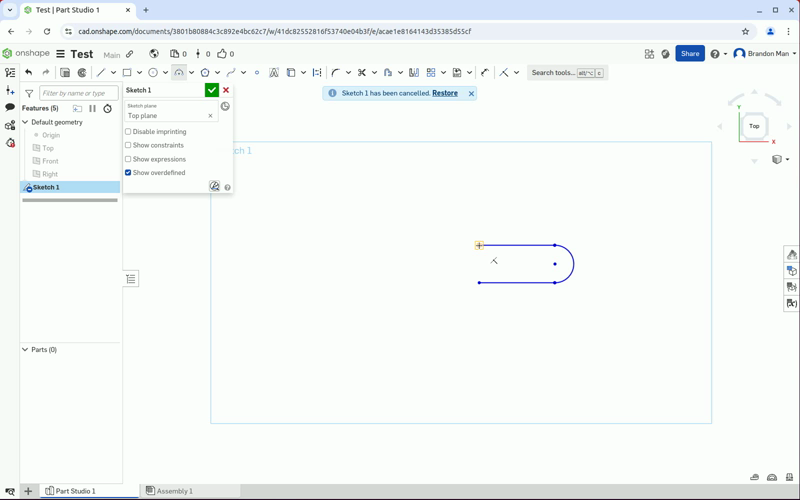
click(479, 245)
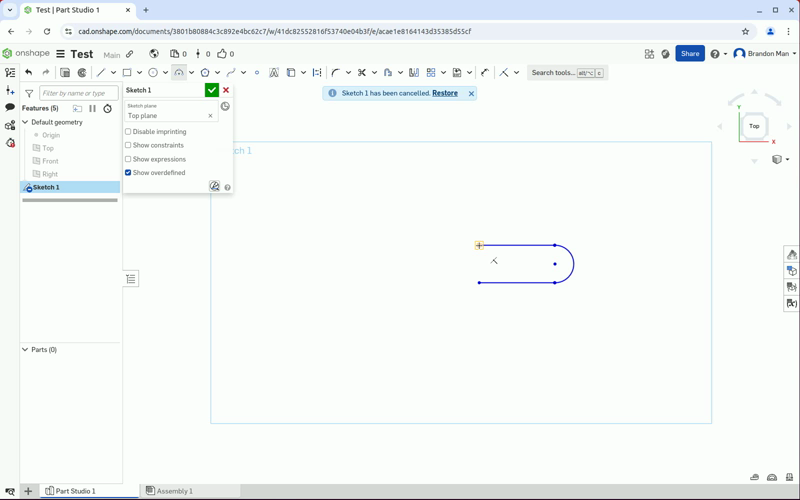
mouse_move(479, 282)
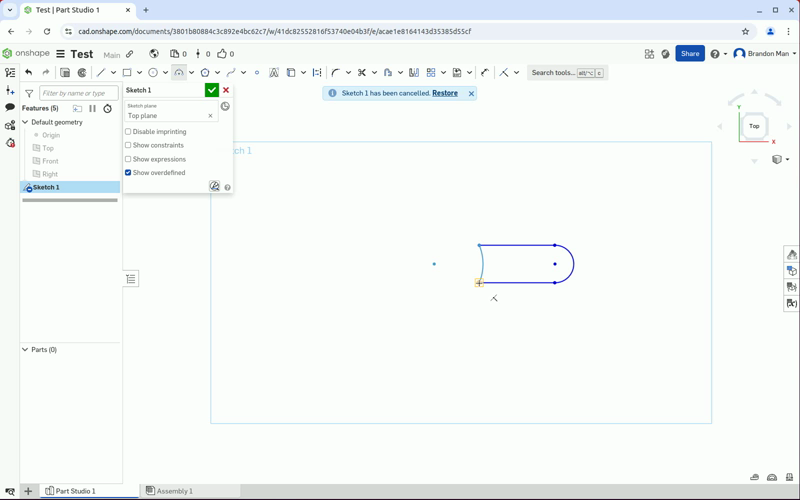
click(479, 282)
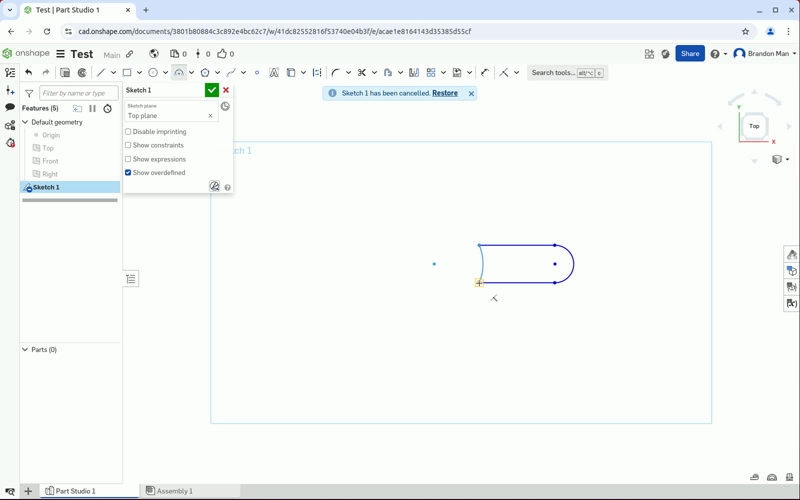
key_down(shift)
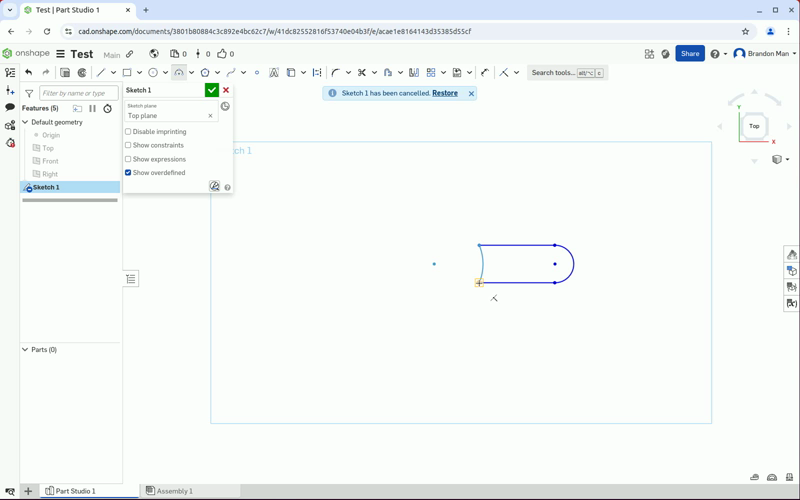
mouse_move(460, 264)
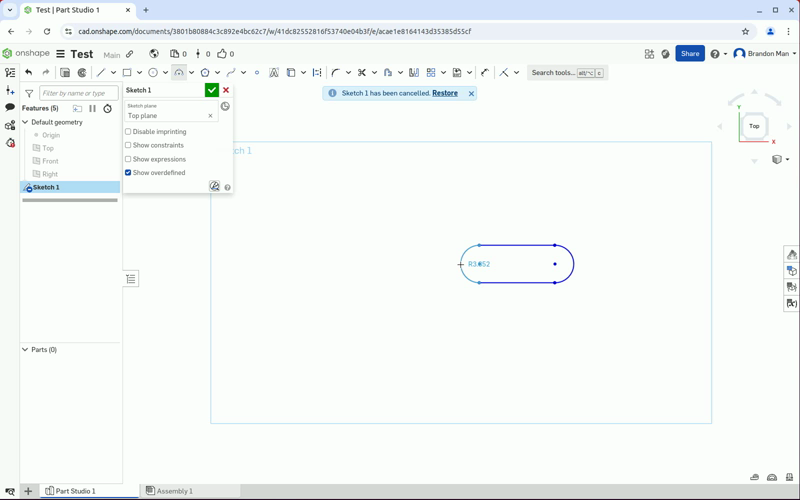
click(460, 264)
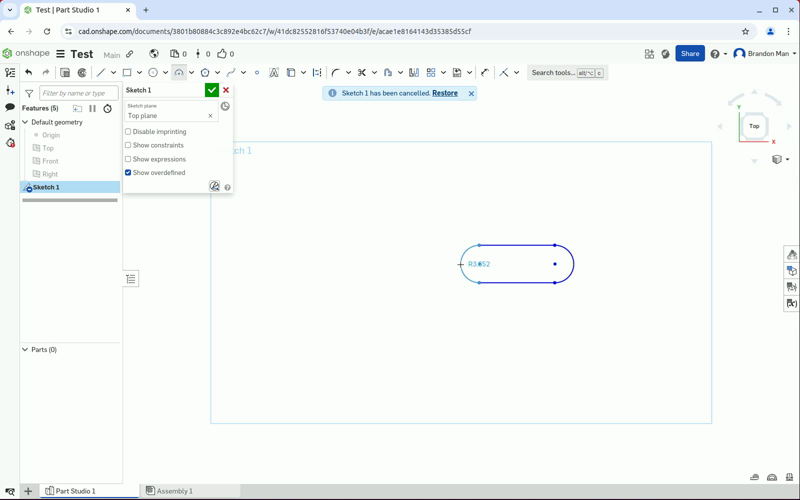
key_up(shift)
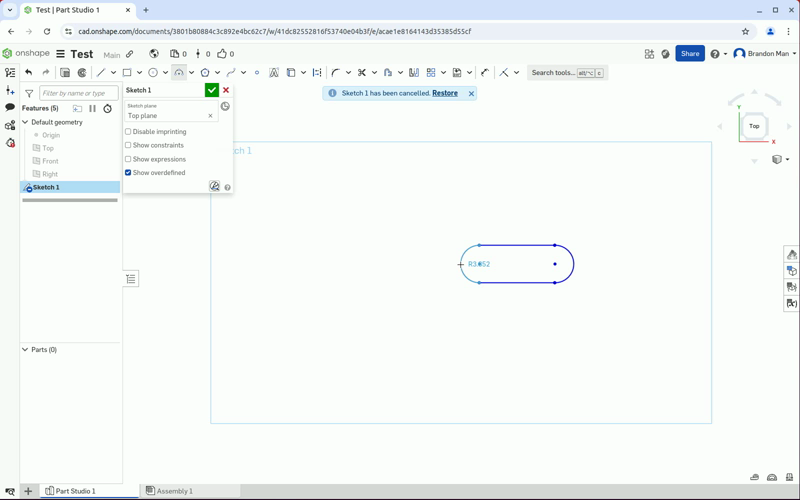
key(esc)
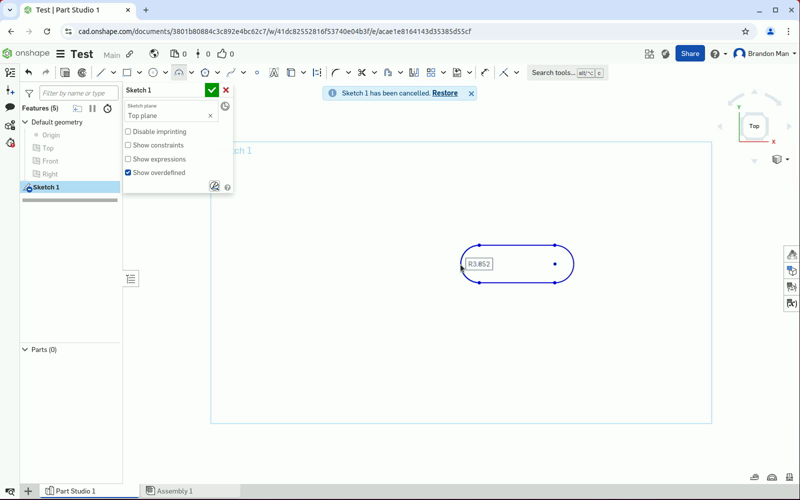
mouse_move(547, 257)
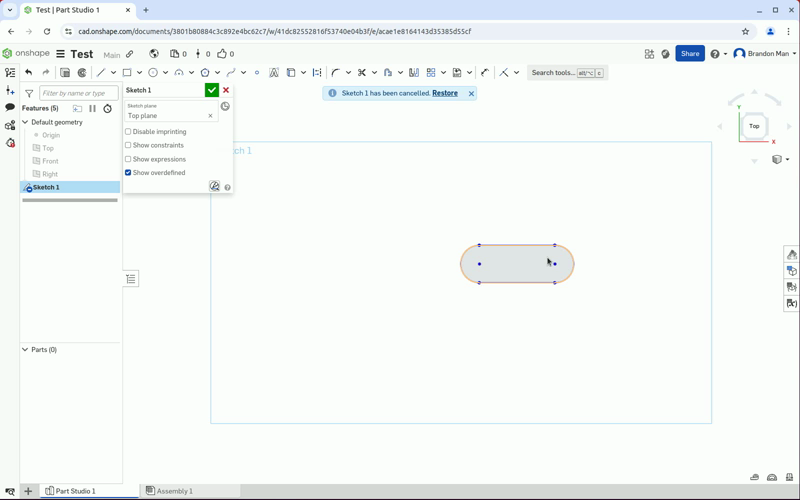
click(547, 257)
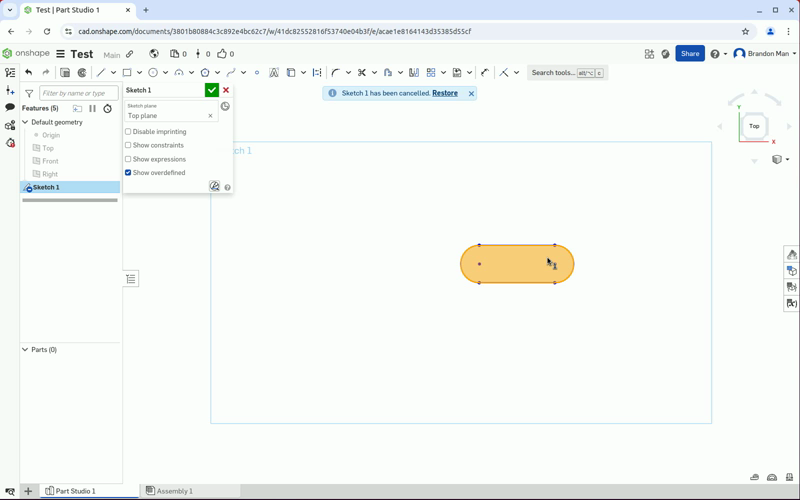
mouse_move(73, 352)
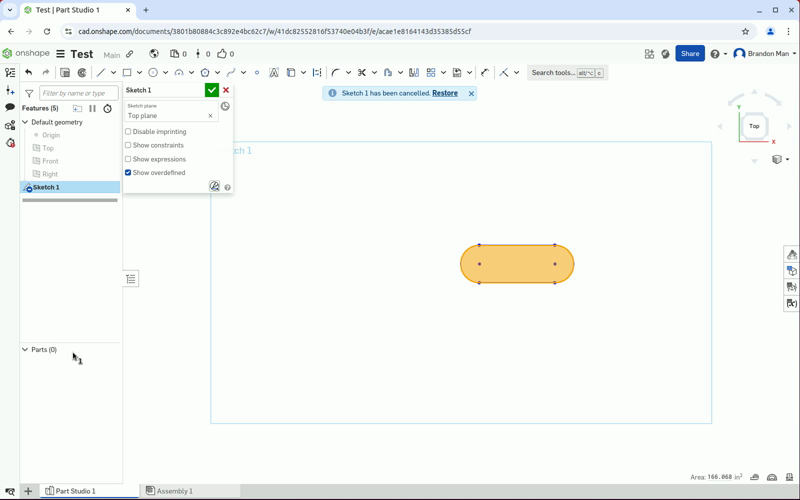
key(shift+y)
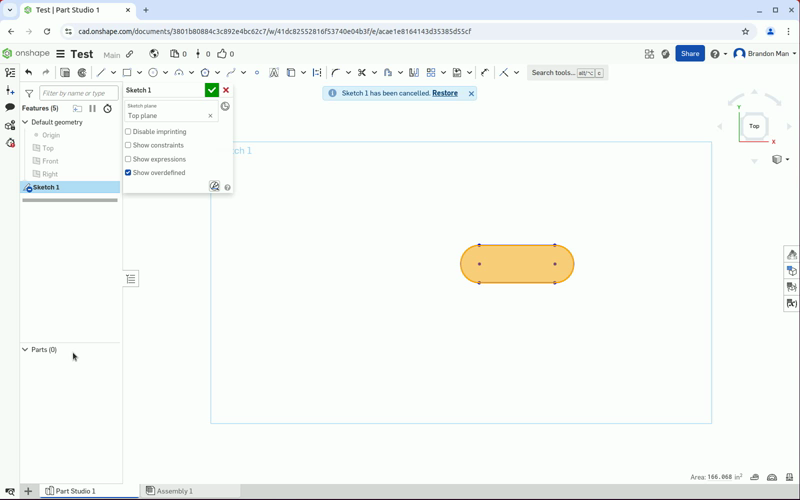
key(shift+e)
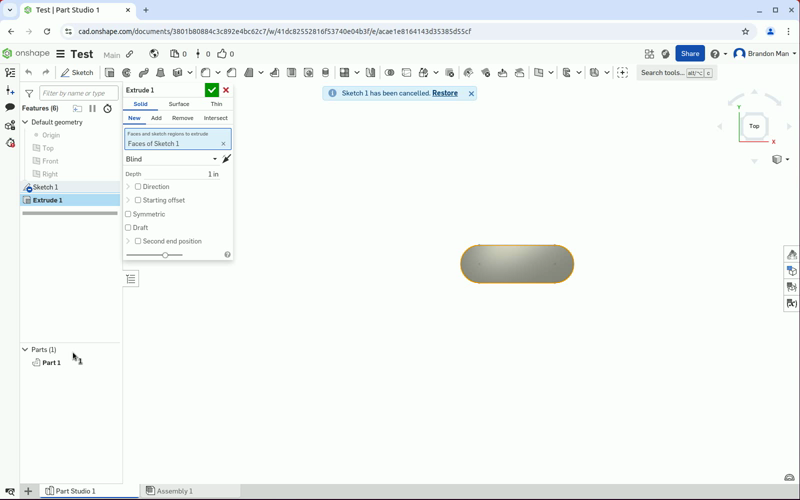
mouse_move(143, 106)
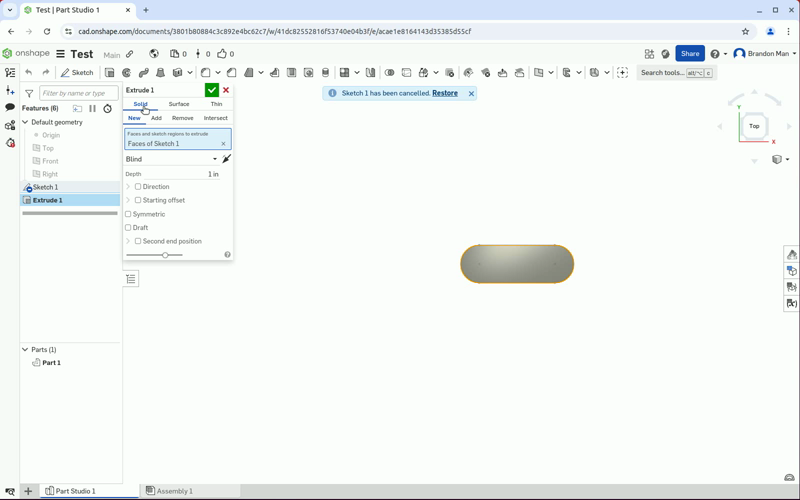
click(143, 106)
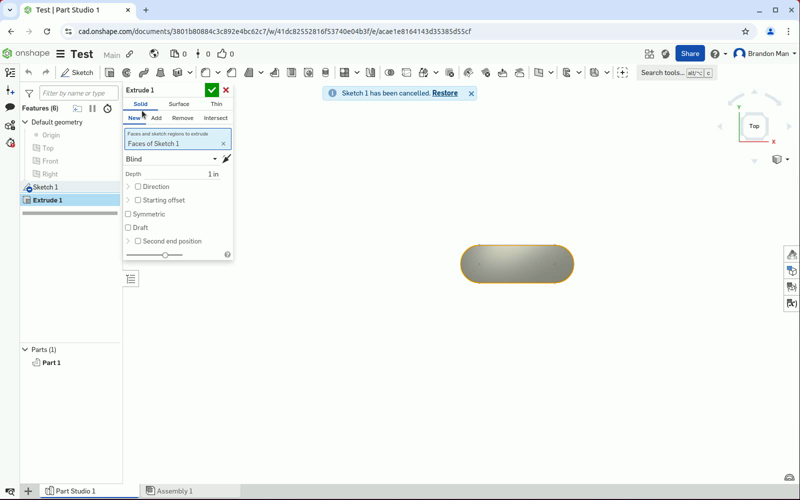
mouse_move(137, 120)
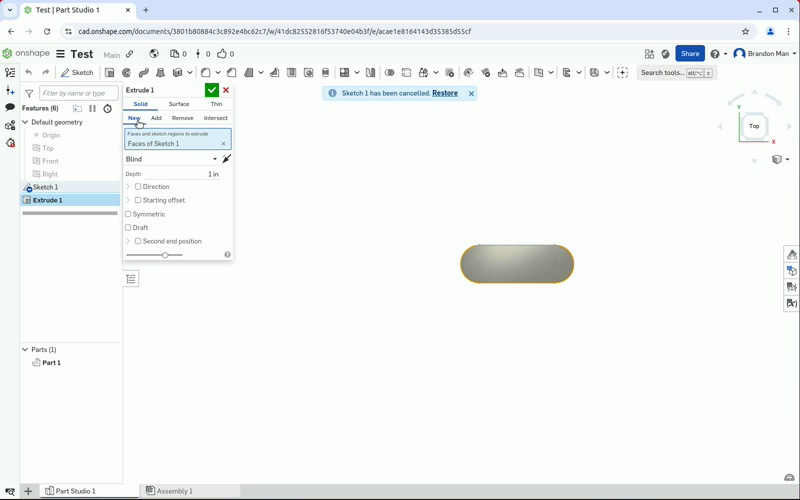
click(137, 120)
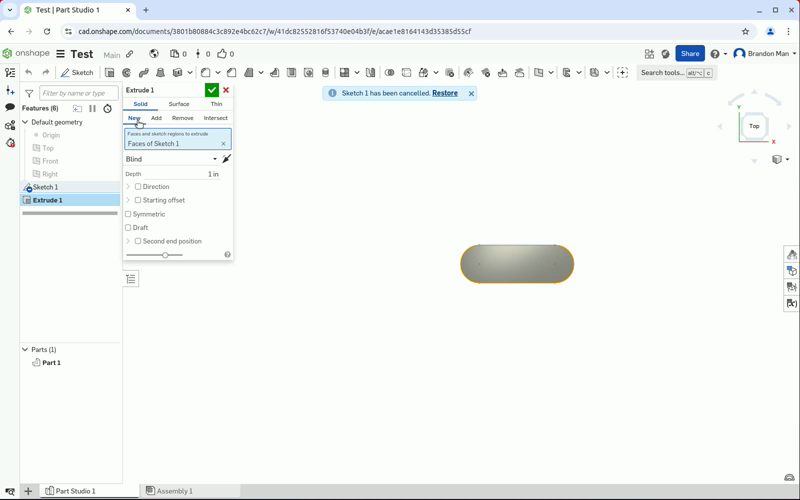
key(tab, 4)
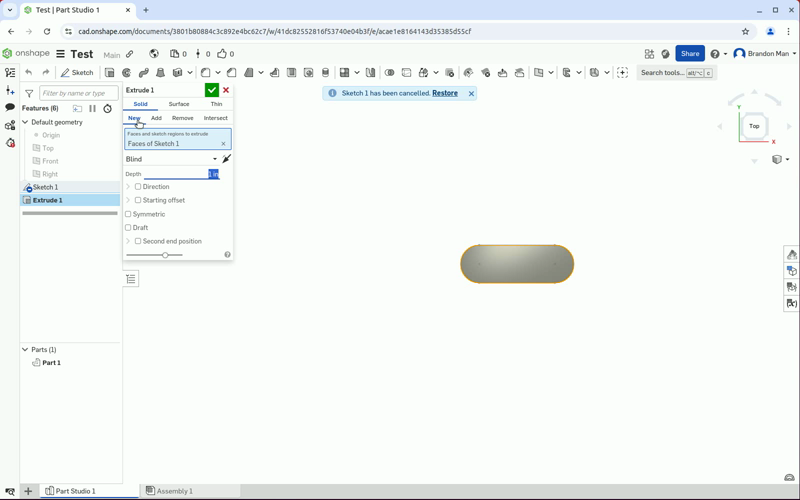
text(1.204)
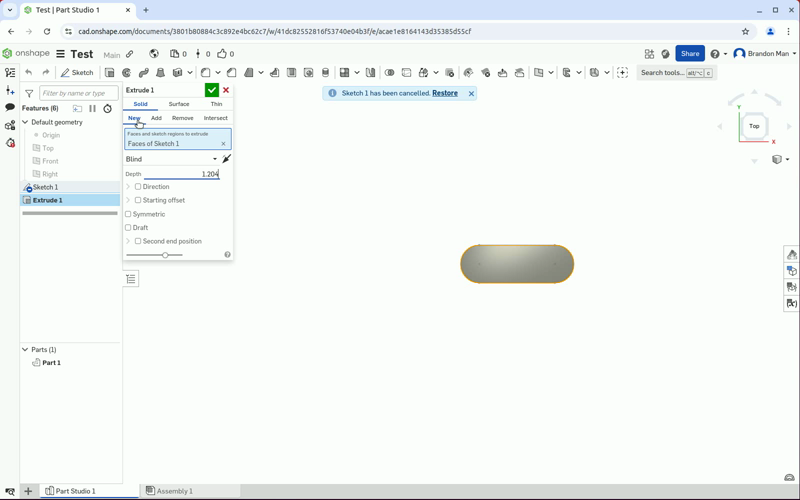
key(enter)
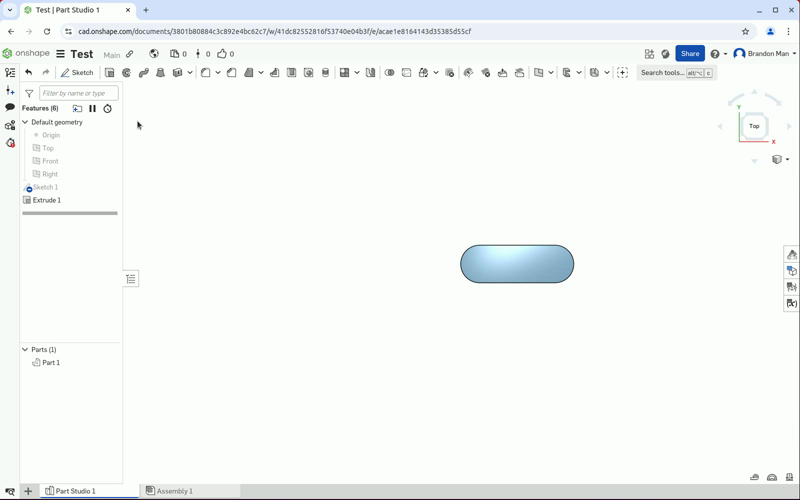
key(shift+h)
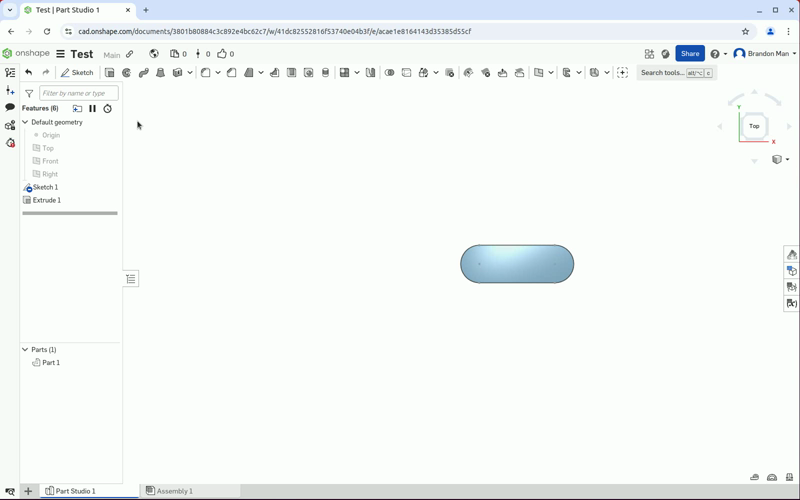
key(shift+h)
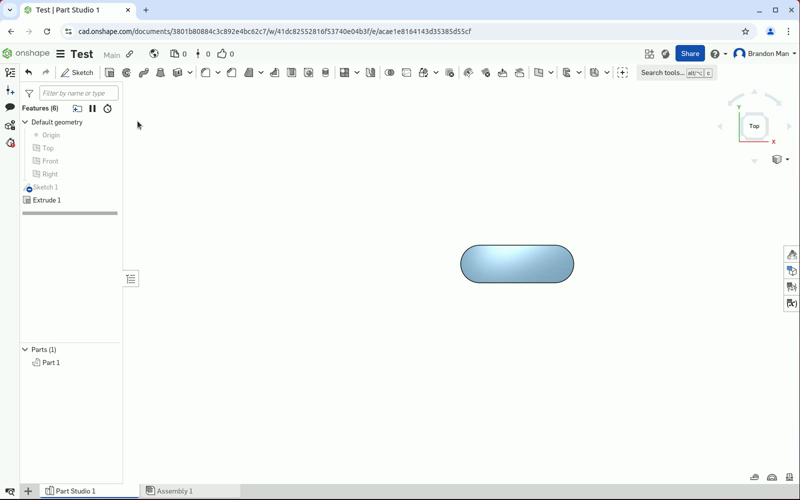
mouse_move(73, 189)
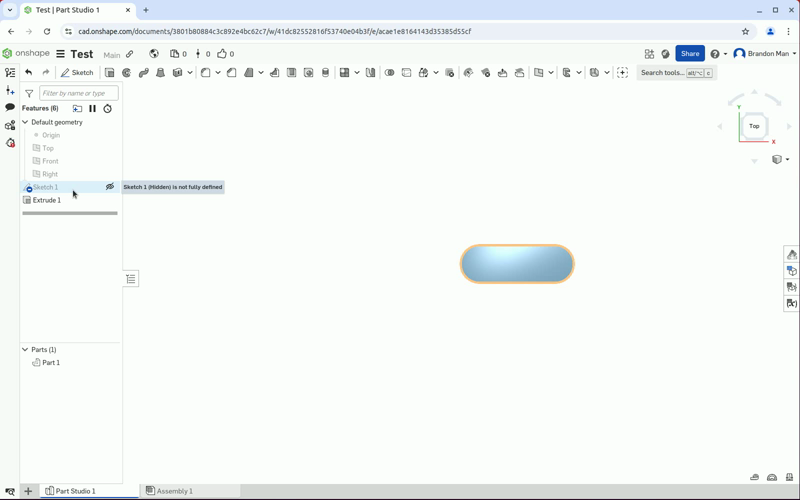
click(73, 189)
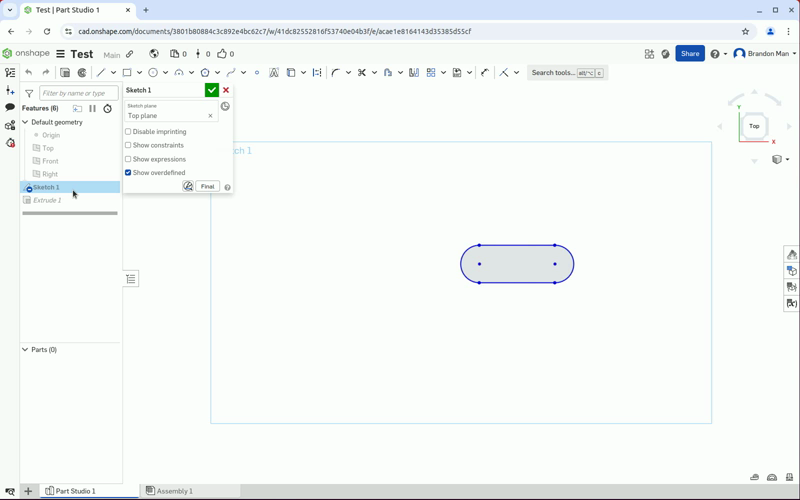
mouse_move(229, 92)
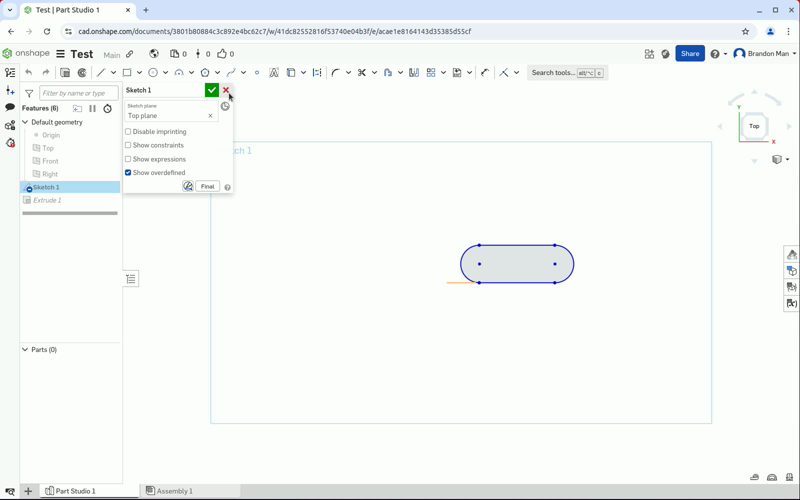
click(229, 92)
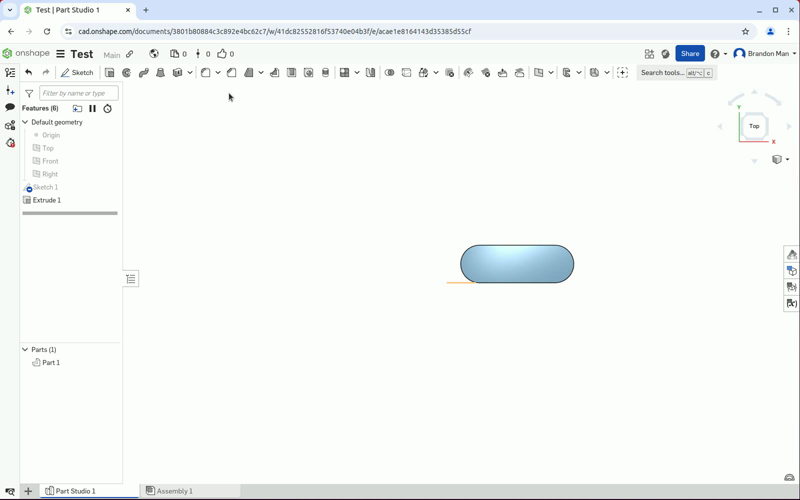
mouse_move(541, 75)
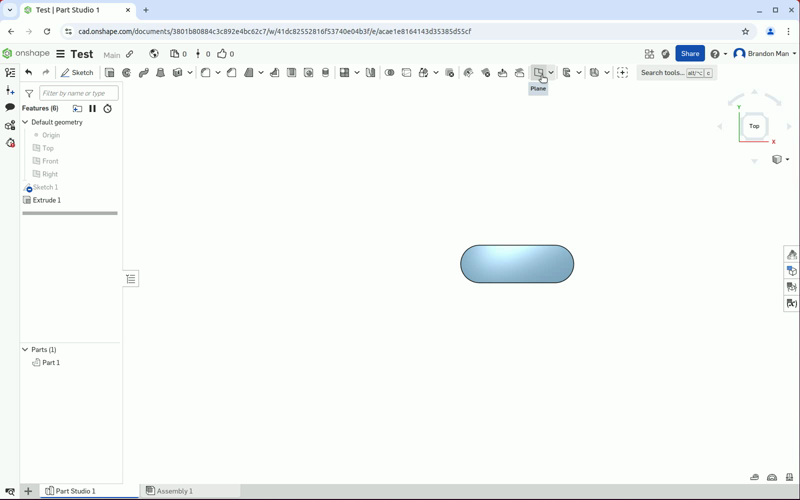
click(541, 75)
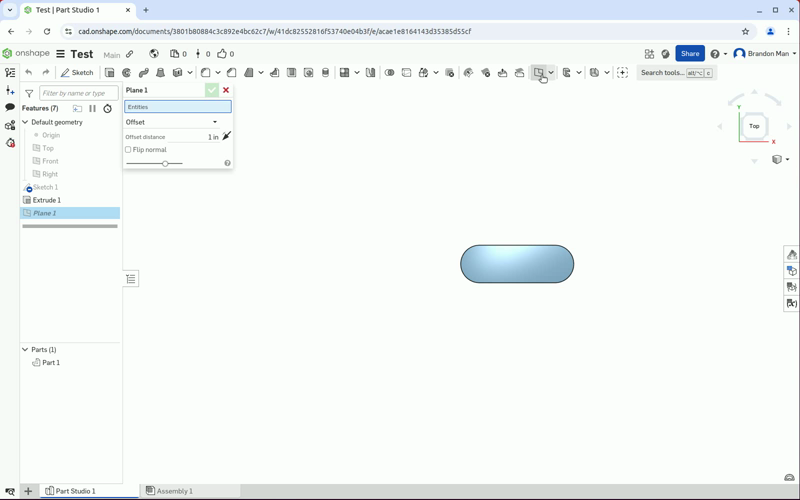
mouse_move(73, 150)
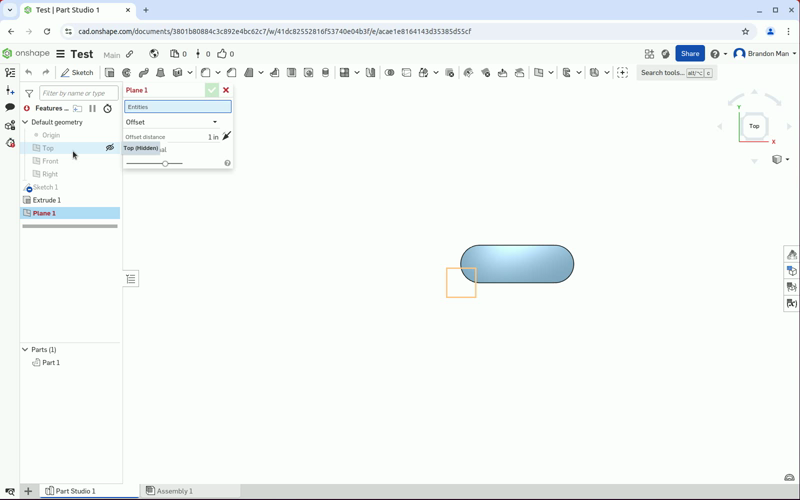
click(73, 150)
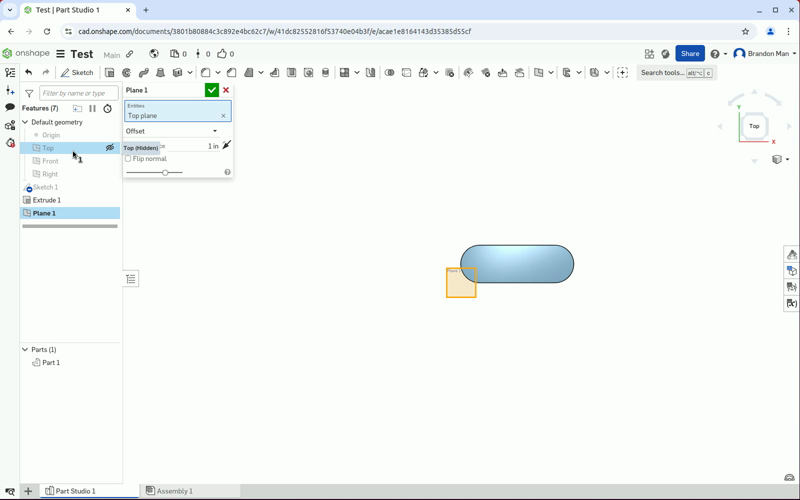
key(tab, 2)
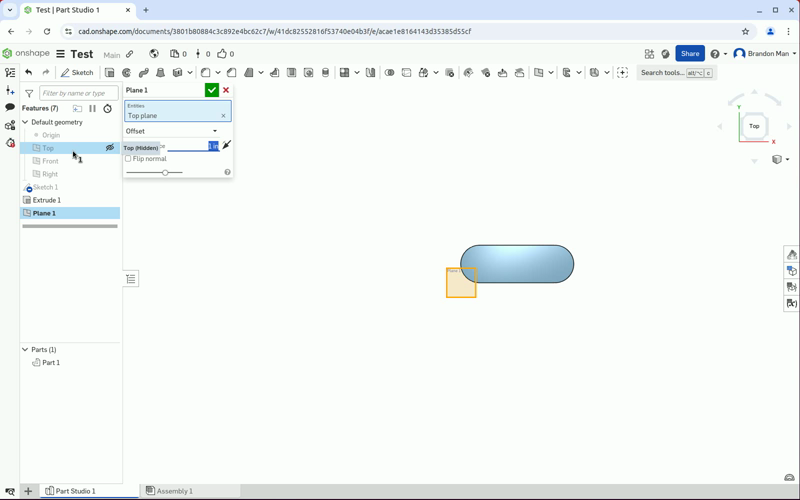
text(1.202)
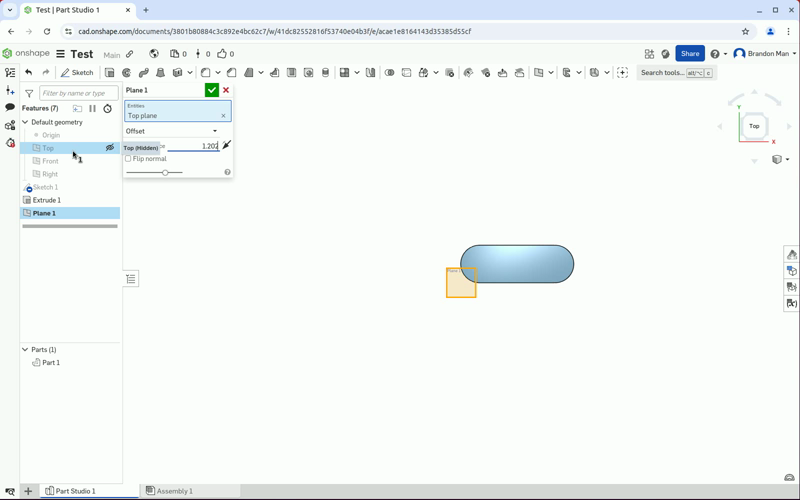
key(enter, 2)
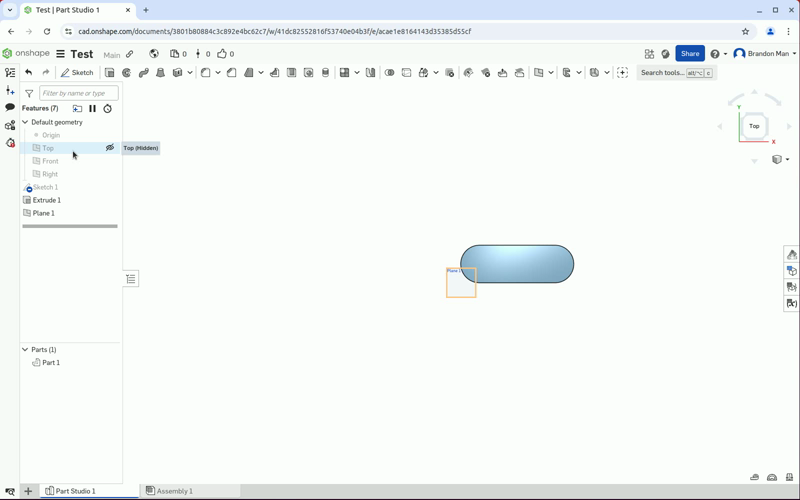
key(shift+s)
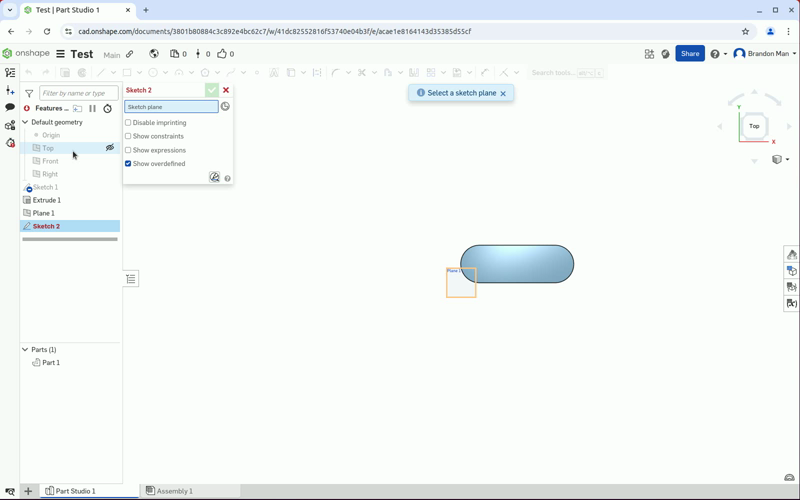
mouse_move(73, 215)
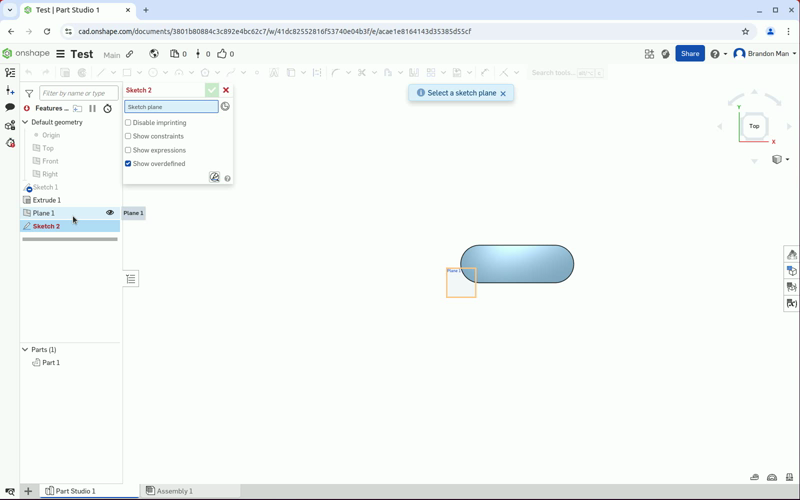
click(73, 215)
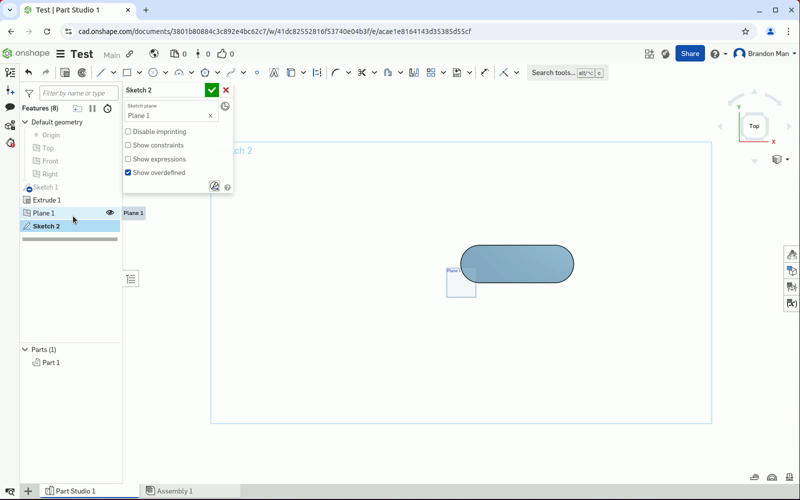
mouse_move(73, 352)
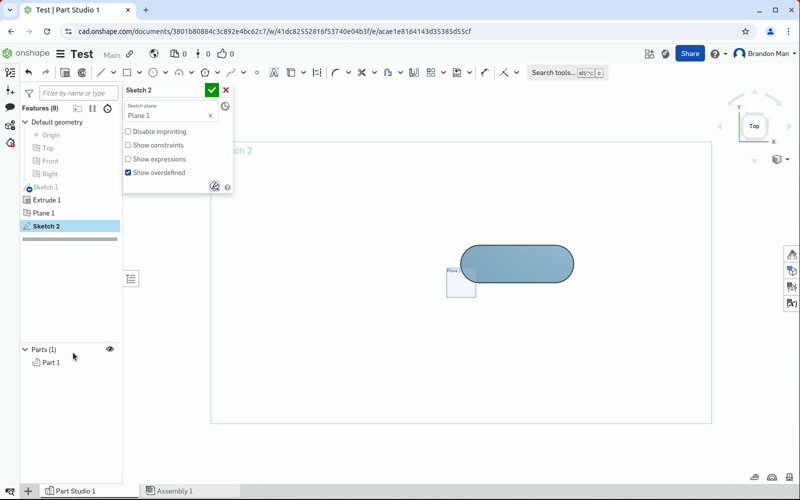
key(y)
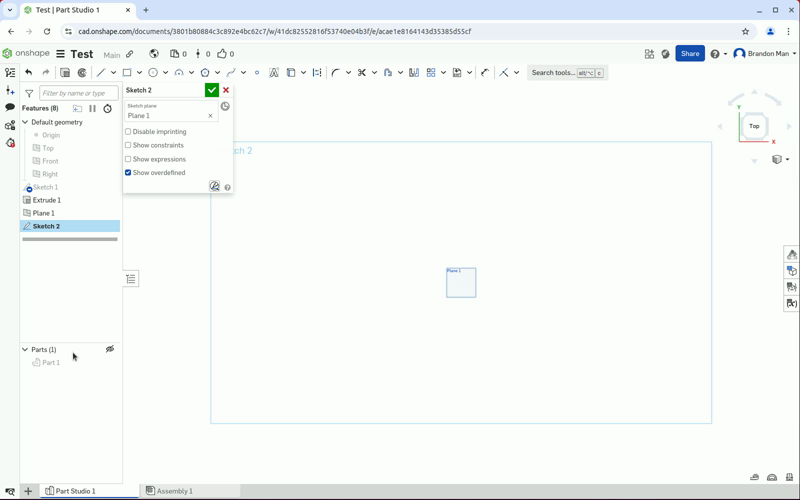
key(l)
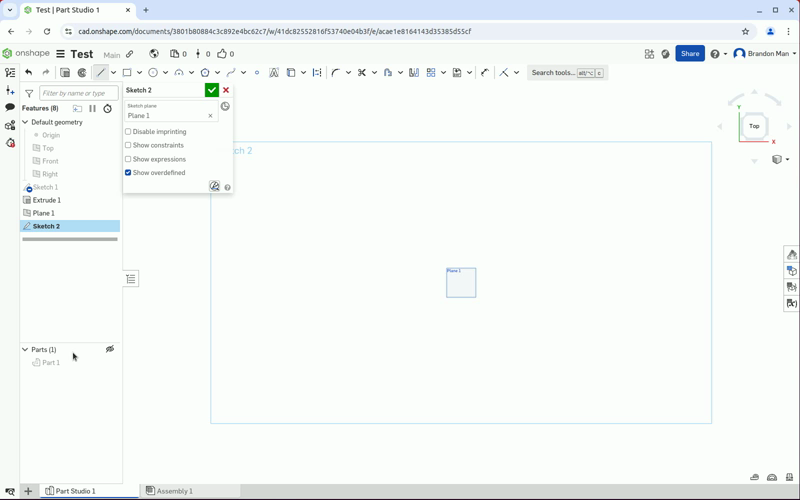
key_down(shift)
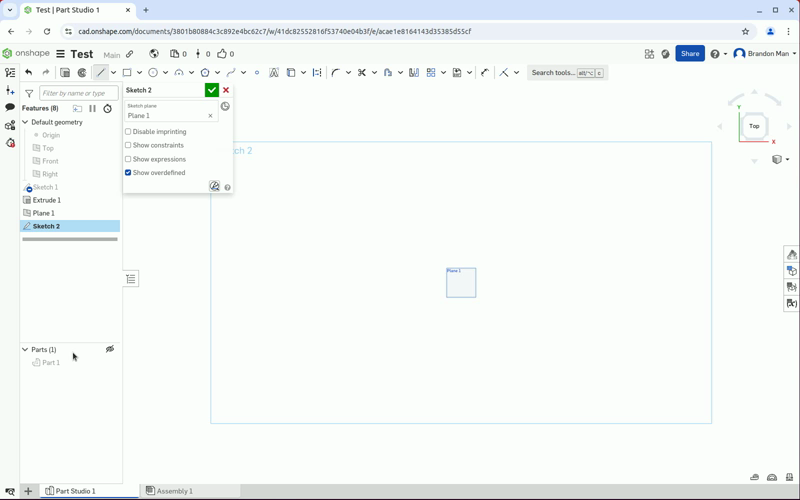
mouse_move(478, 279)
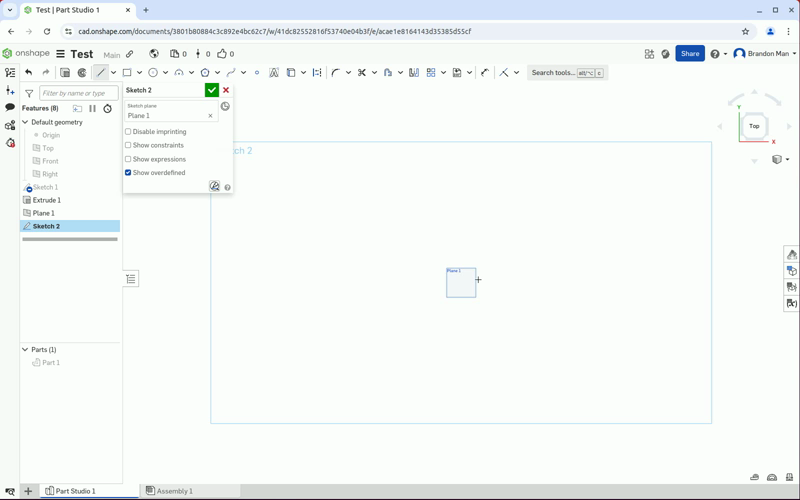
click(478, 279)
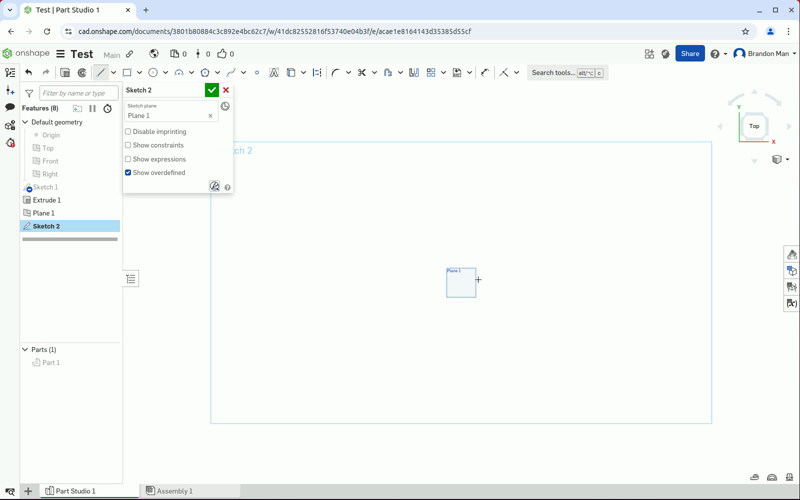
key_up(shift)
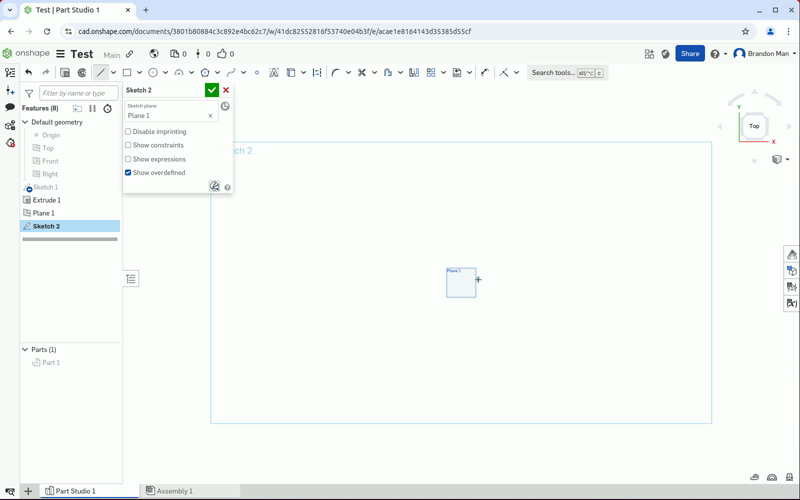
key_down(shift)
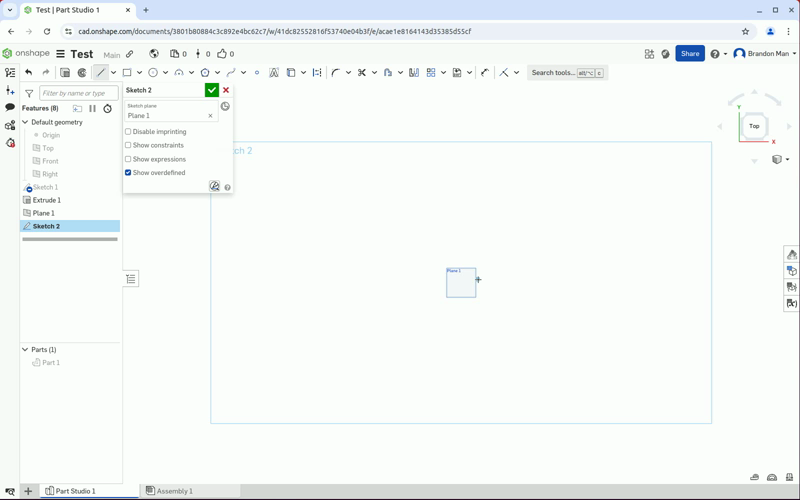
mouse_move(508, 279)
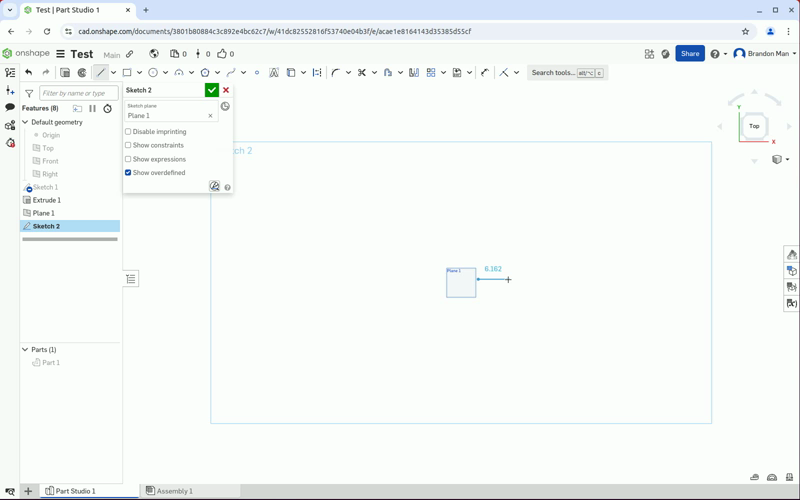
mouse_move(480, 279)
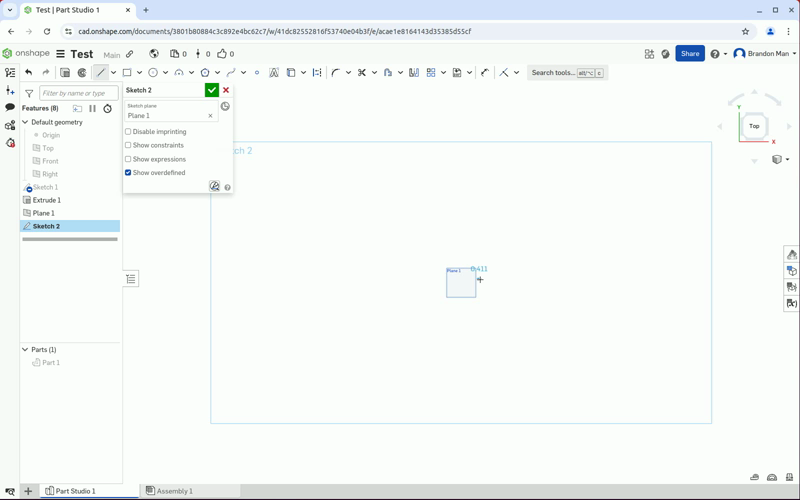
scroll(6)
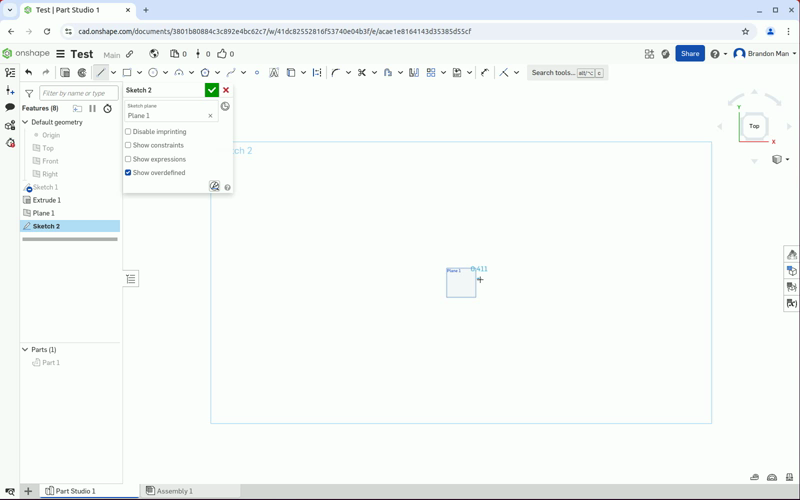
scroll(6)
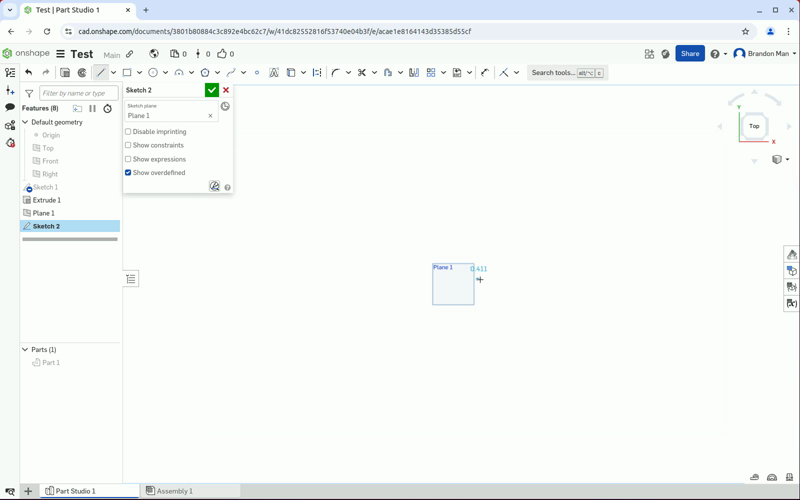
scroll(6)
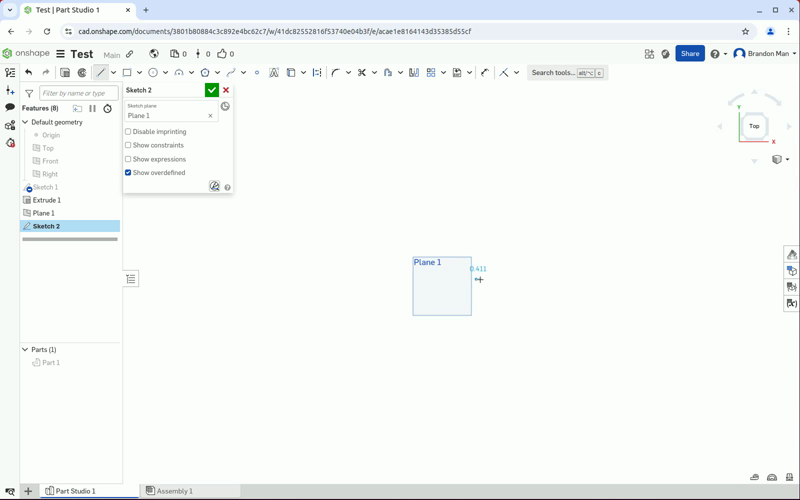
scroll(6)
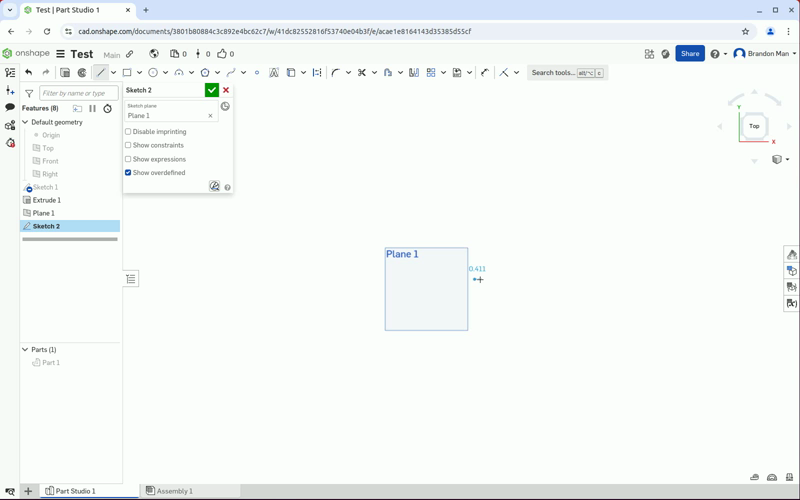
scroll(6)
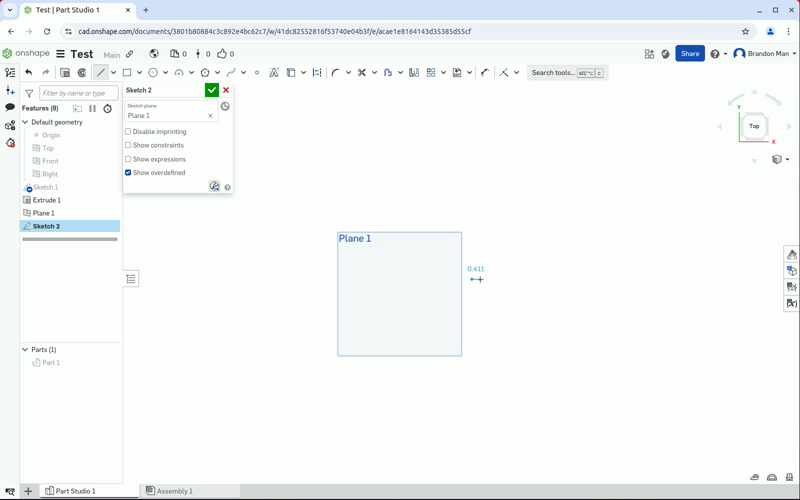
scroll(6)
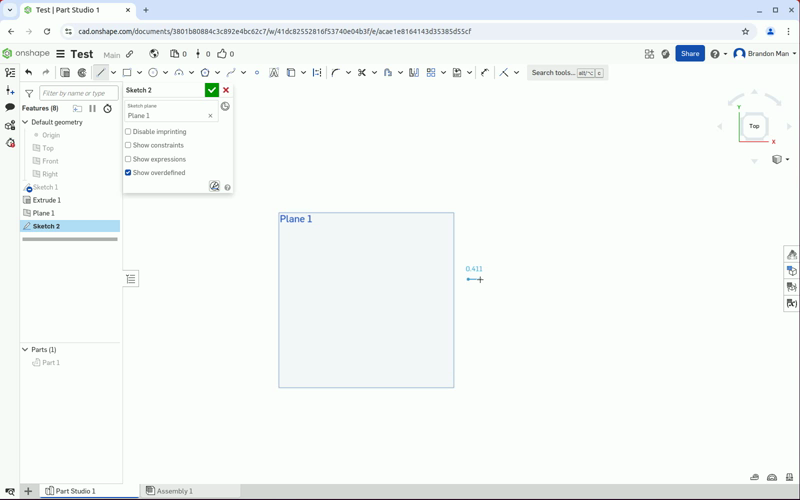
scroll(6)
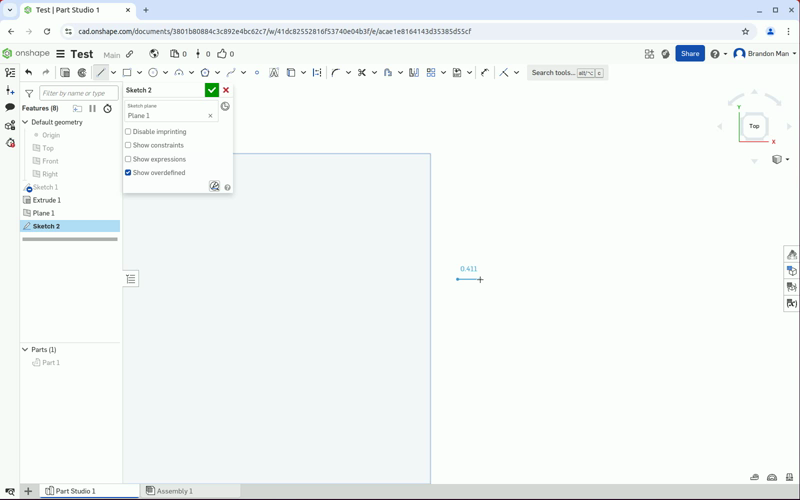
click(480, 279)
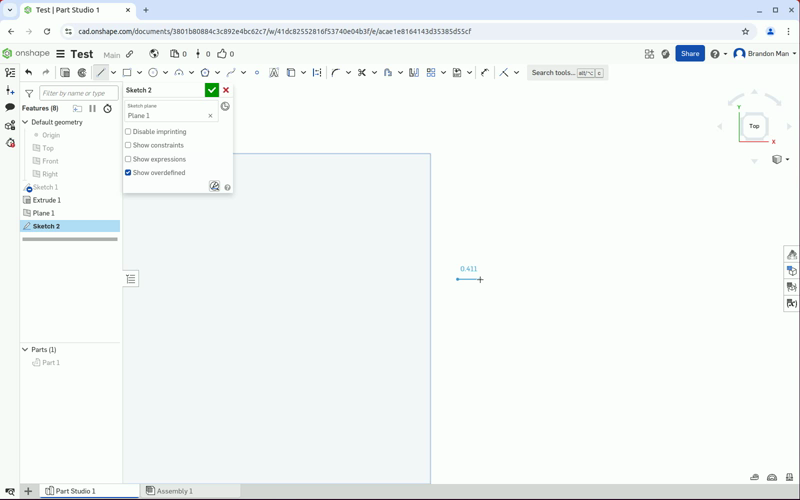
scroll(-6)
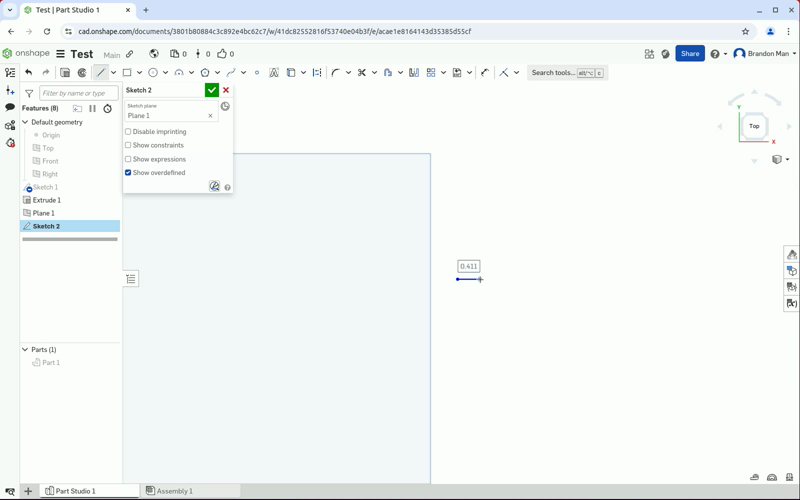
scroll(-6)
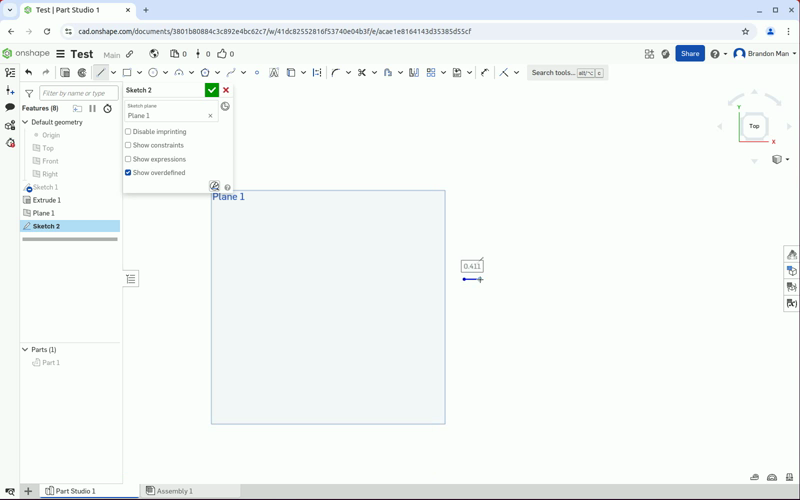
scroll(-6)
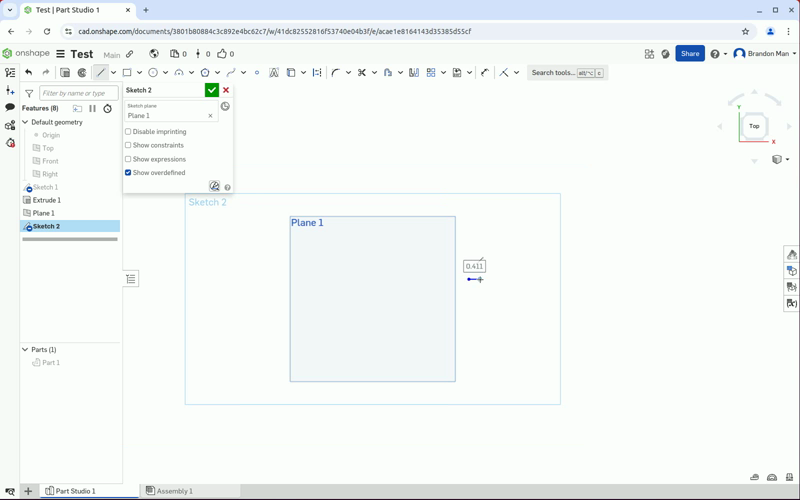
scroll(-6)
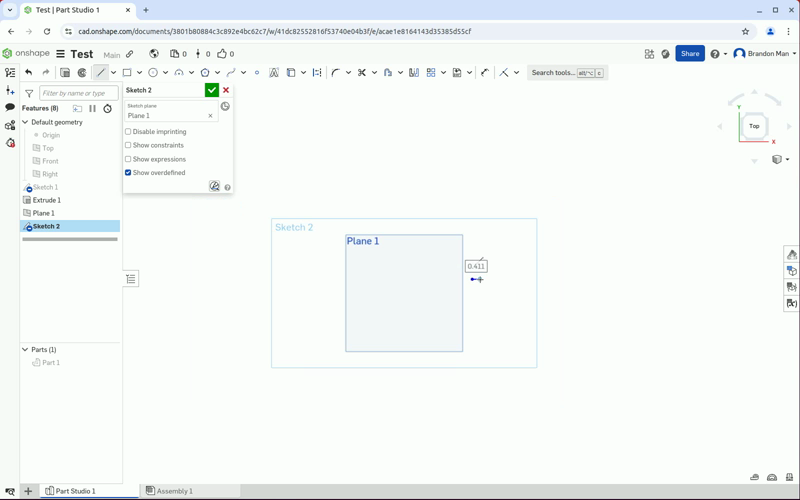
scroll(-6)
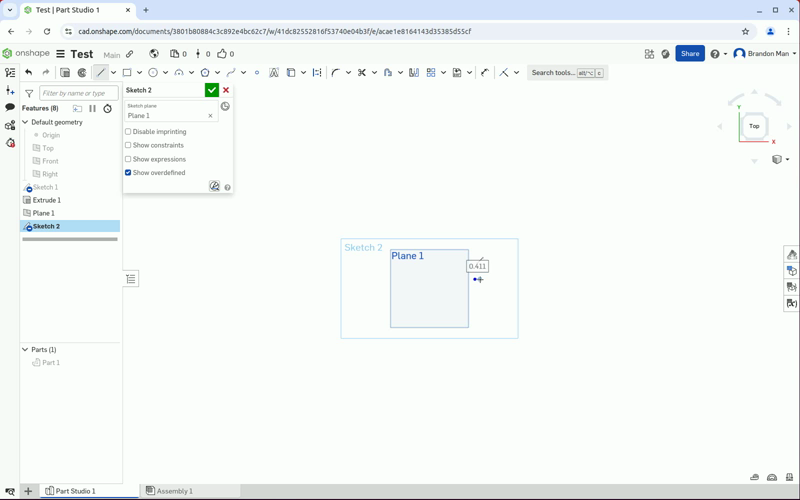
scroll(-6)
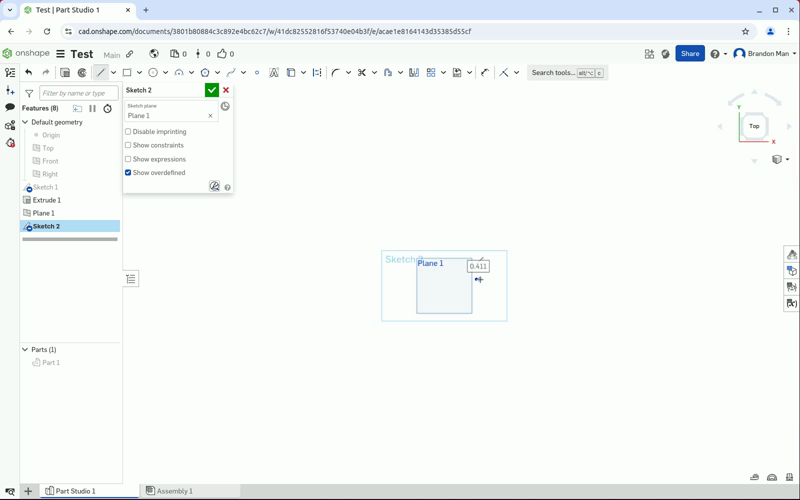
scroll(-6)
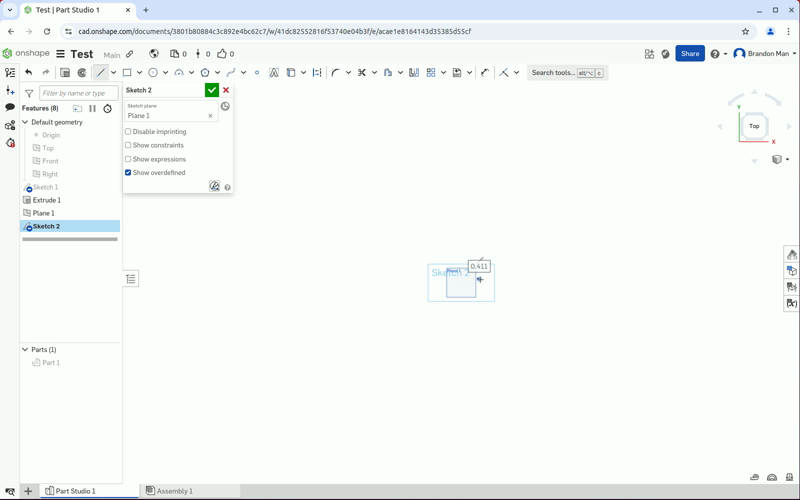
key_up(shift)
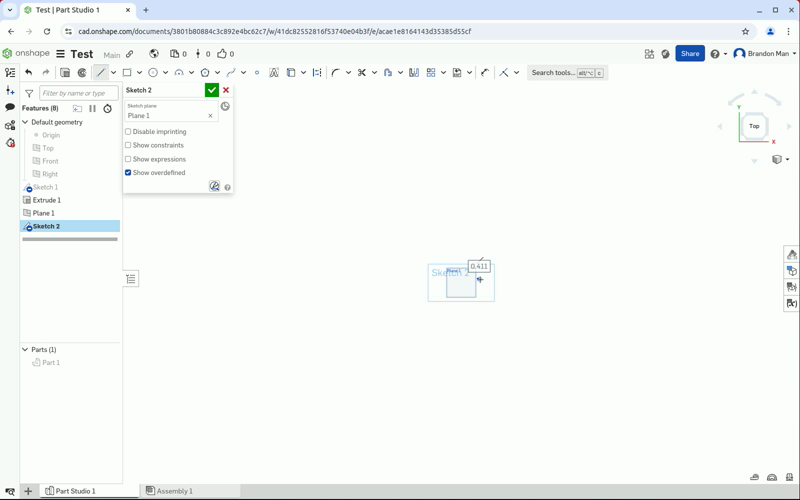
key_down(shift)
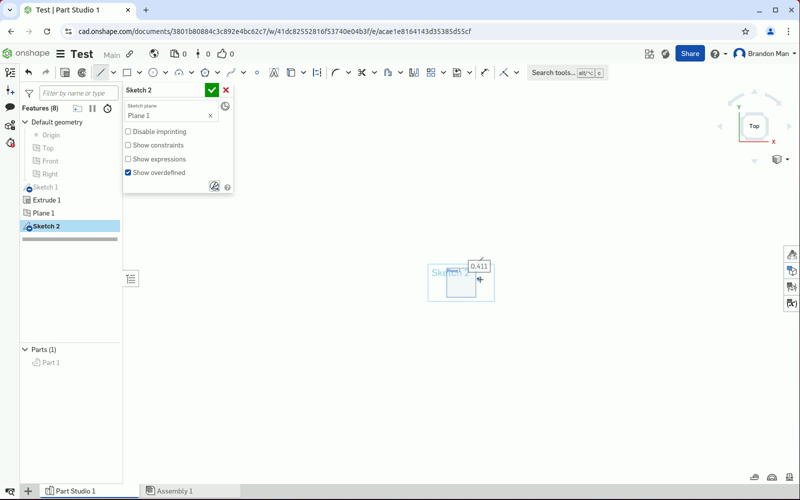
mouse_move(553, 279)
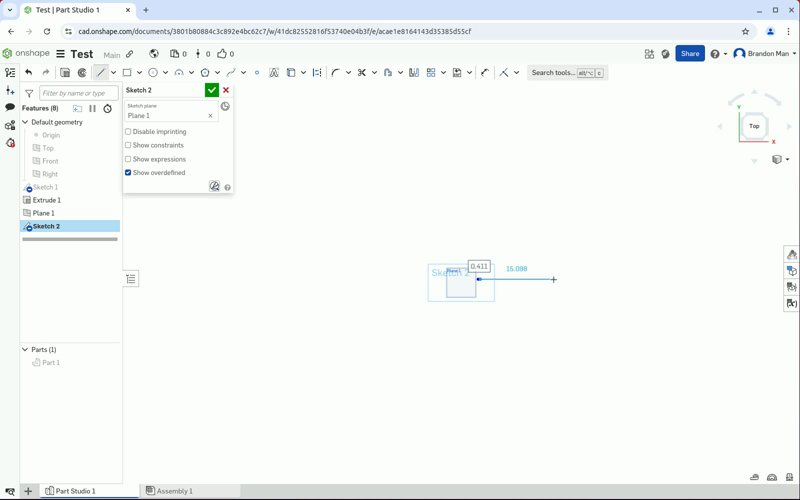
click(553, 279)
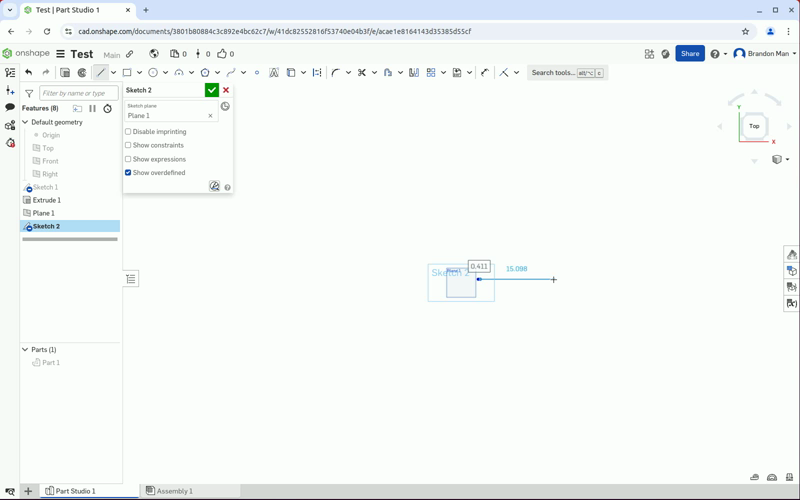
key_up(shift)
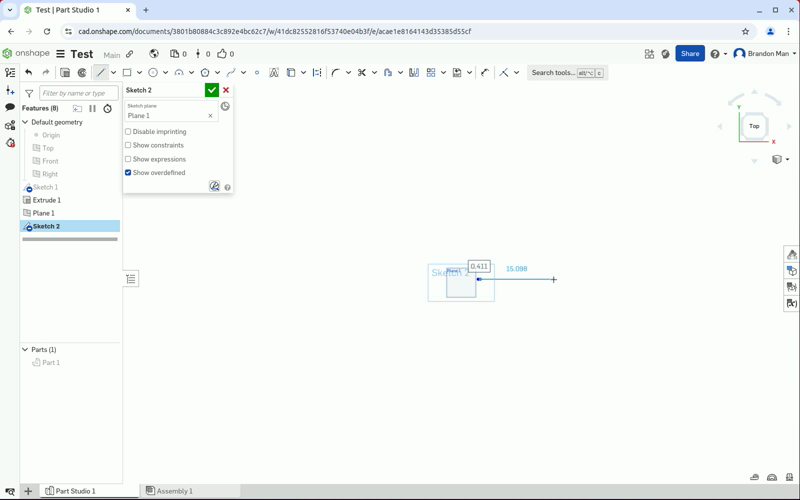
key_down(shift)
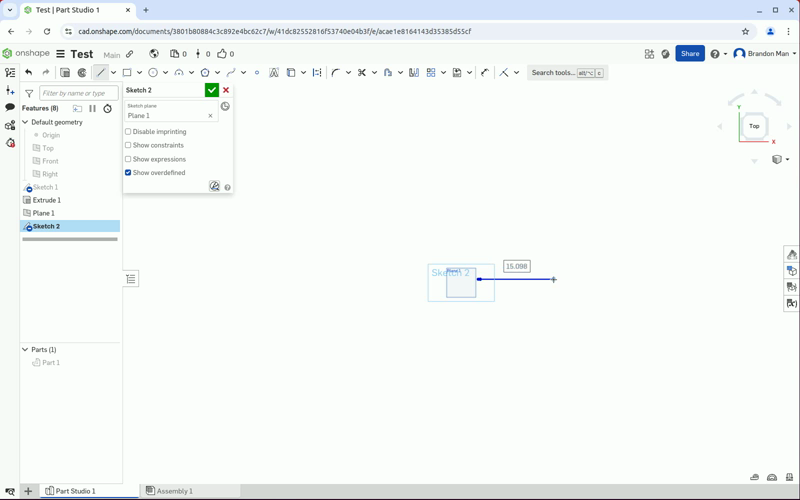
mouse_move(583, 279)
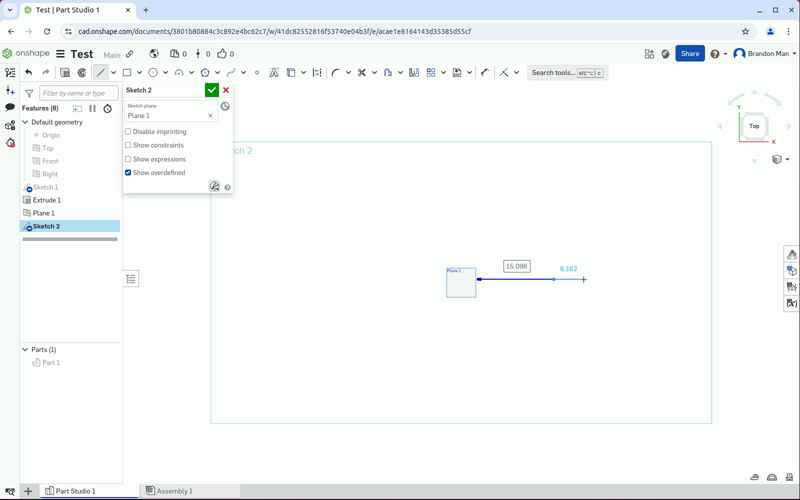
mouse_move(555, 279)
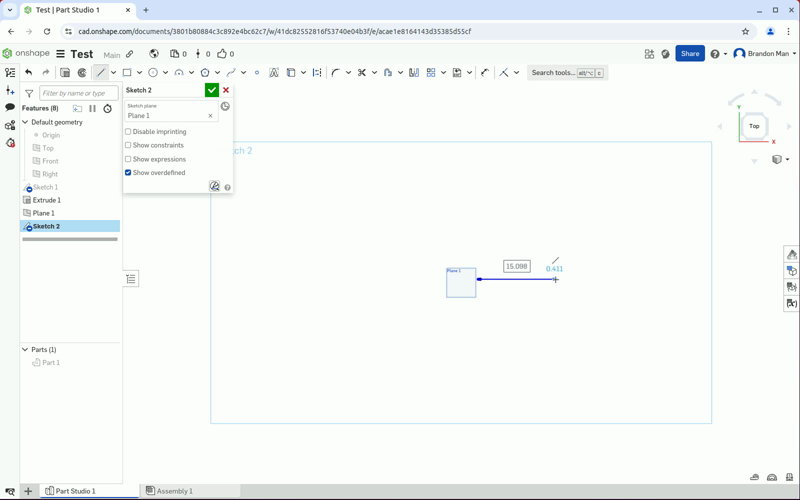
scroll(6)
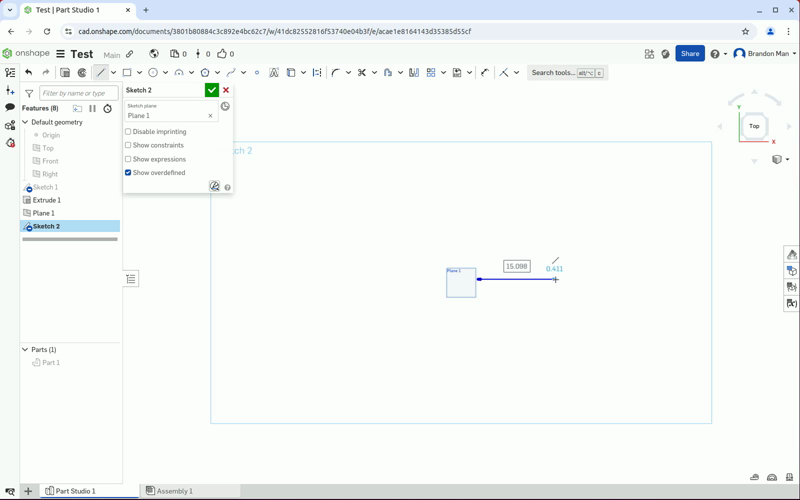
scroll(6)
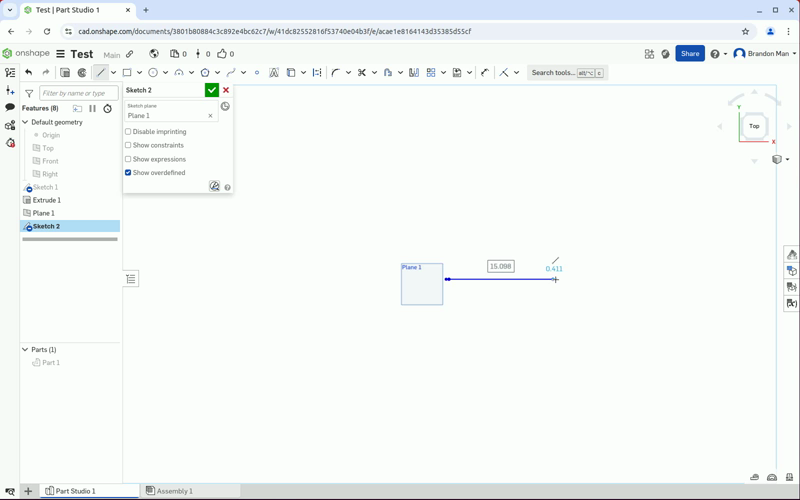
scroll(6)
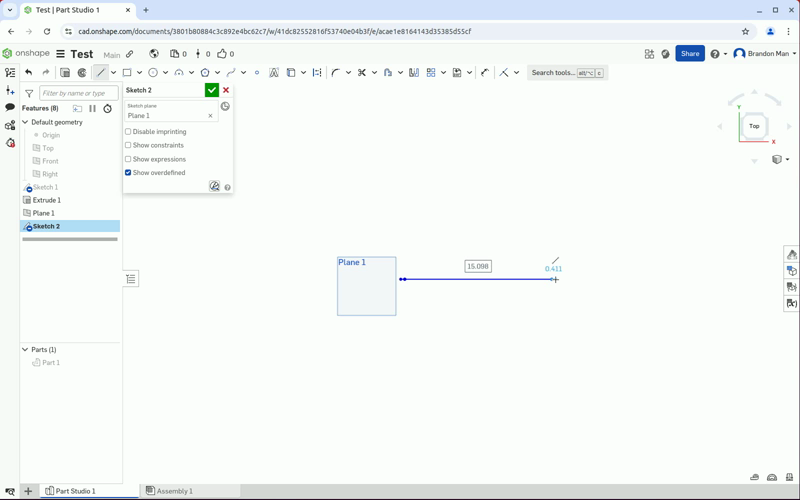
scroll(6)
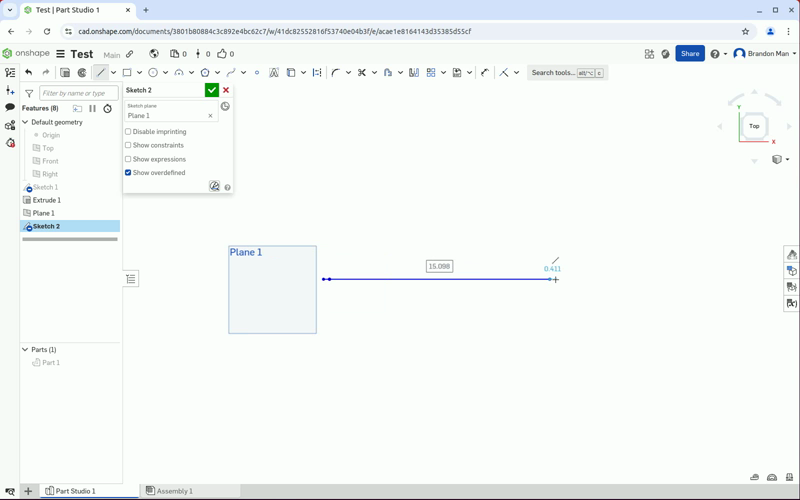
scroll(6)
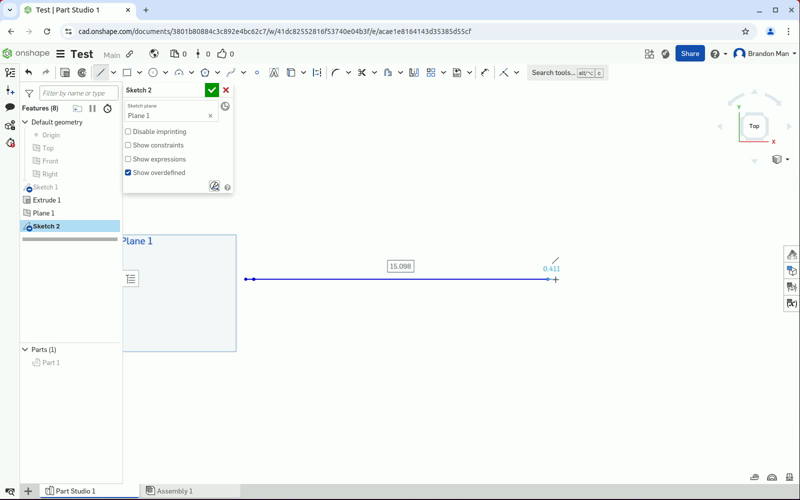
scroll(6)
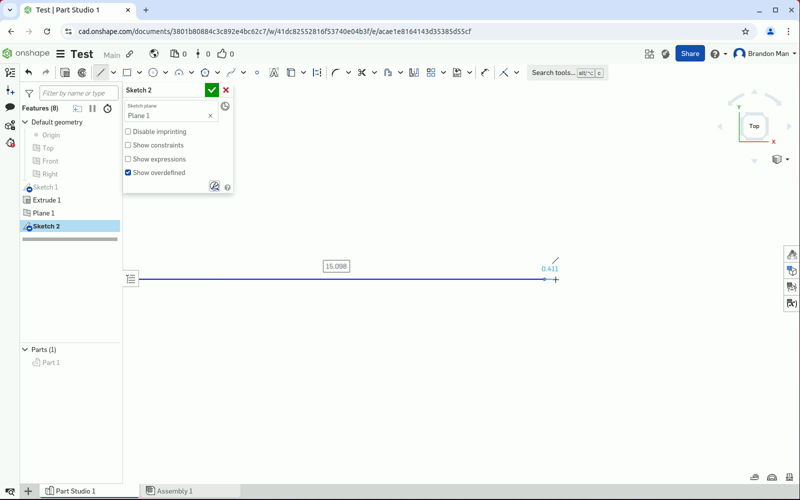
scroll(6)
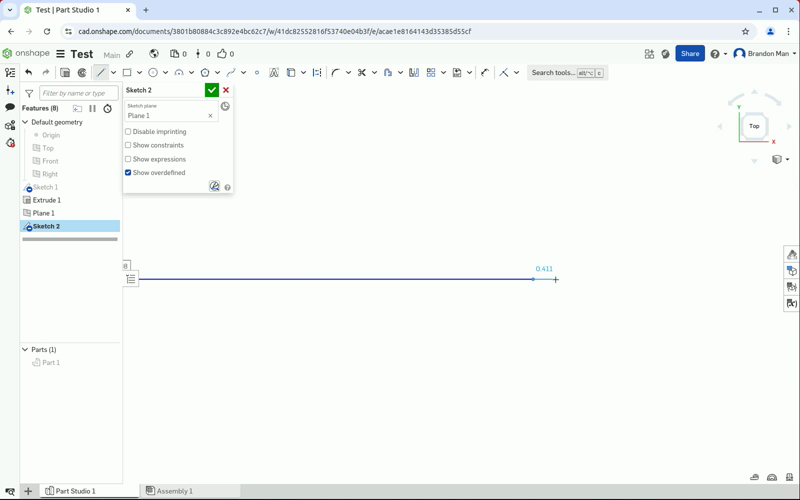
click(555, 279)
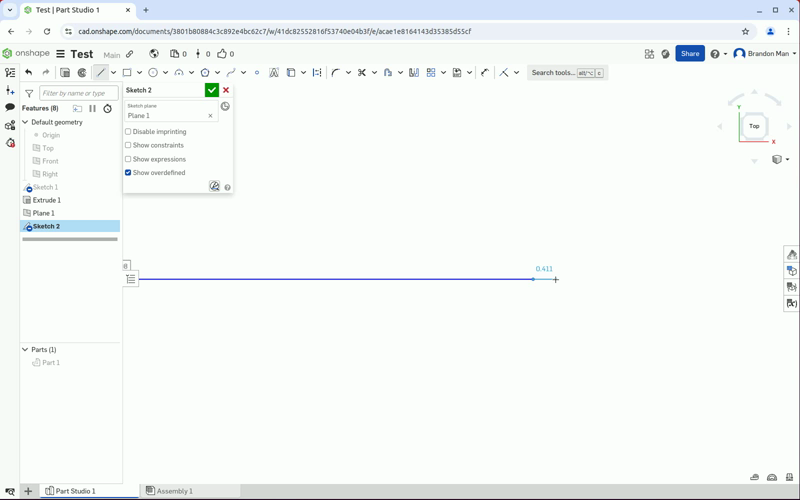
scroll(-6)
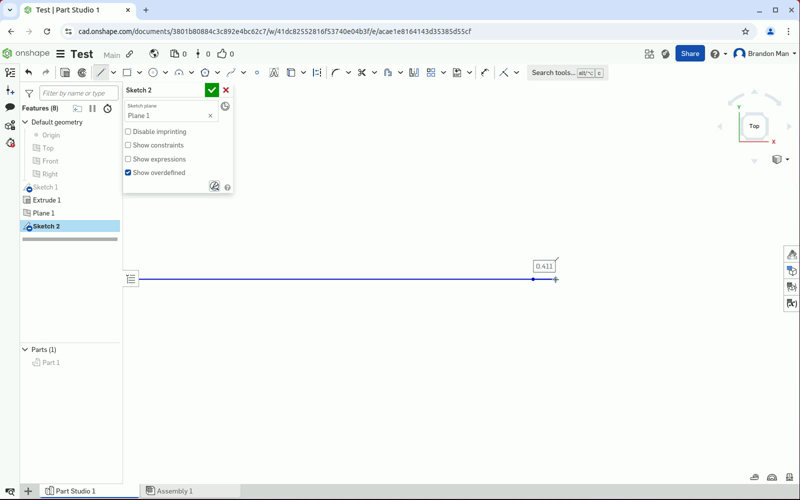
scroll(-6)
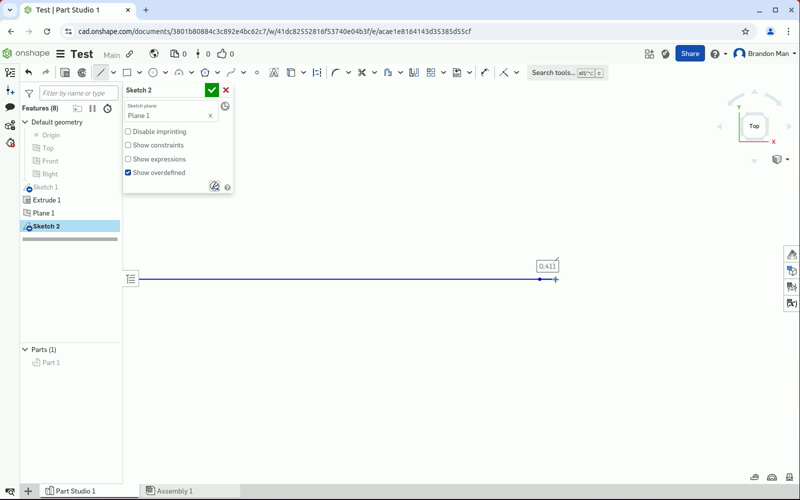
scroll(-6)
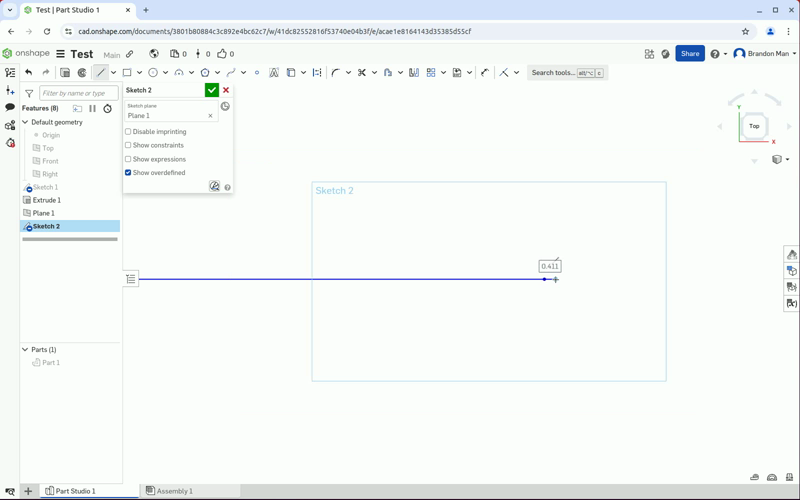
scroll(-6)
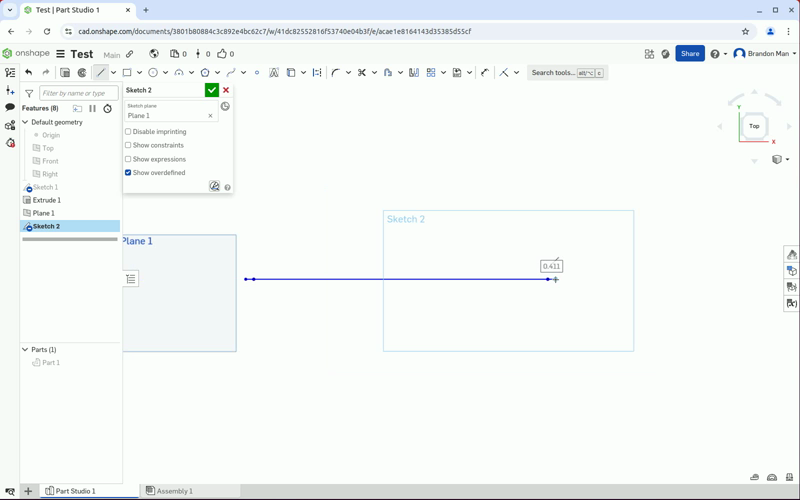
scroll(-6)
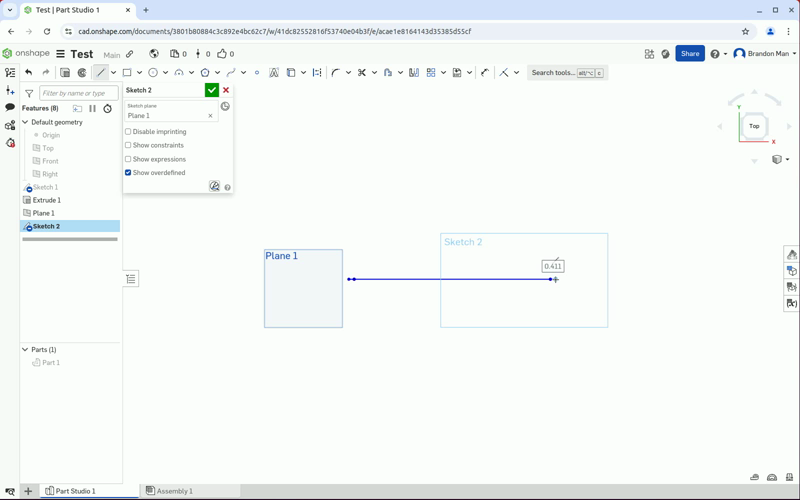
scroll(-6)
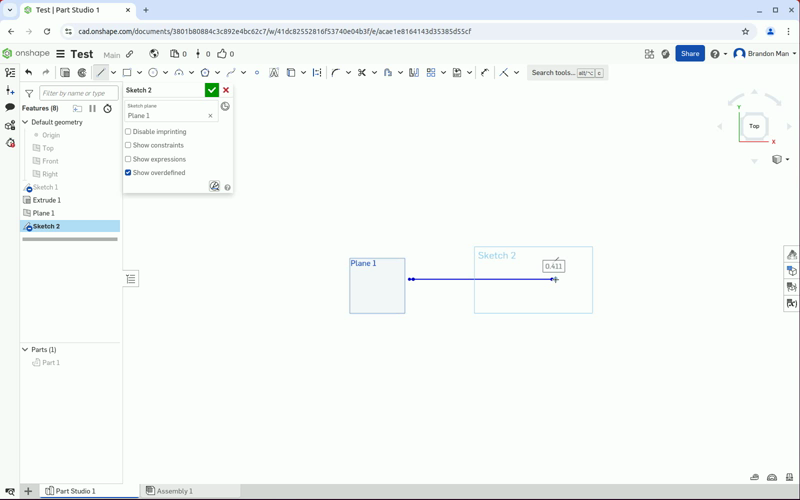
scroll(-6)
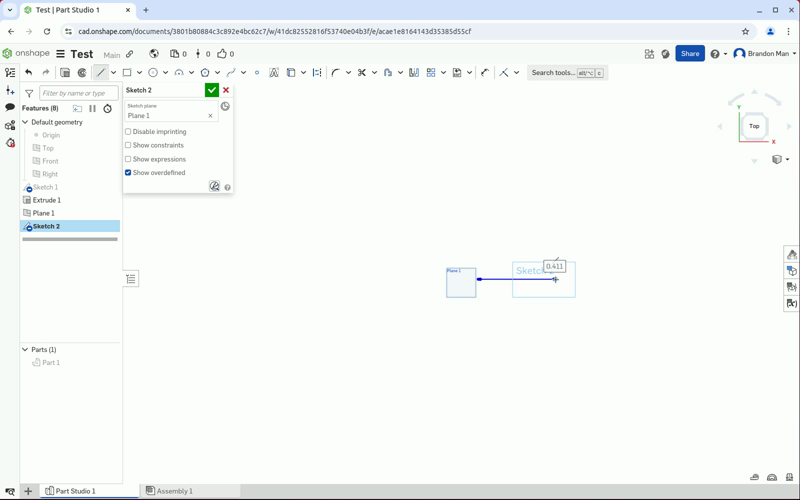
key_up(shift)
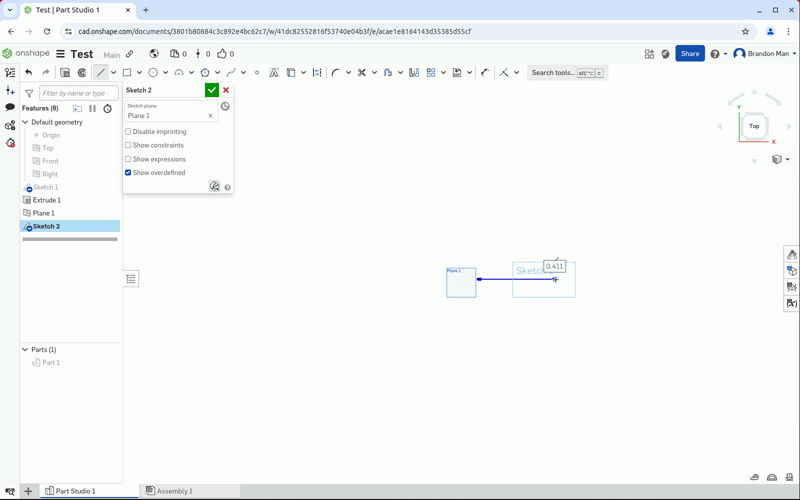
key(esc)
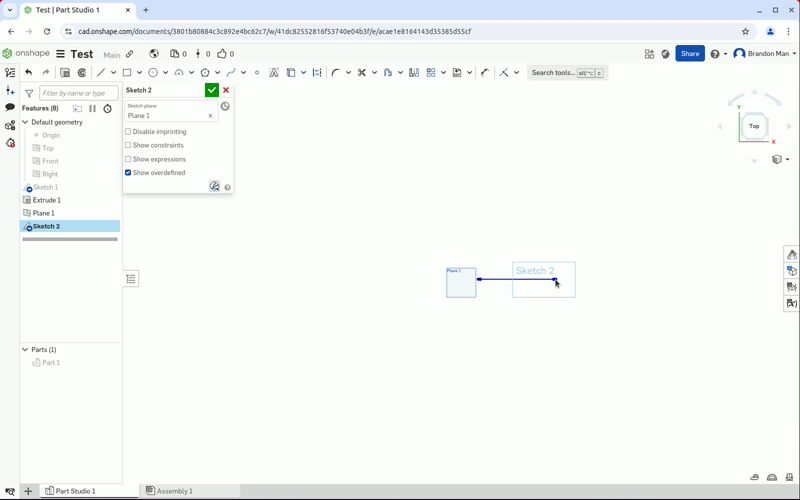
key(a)
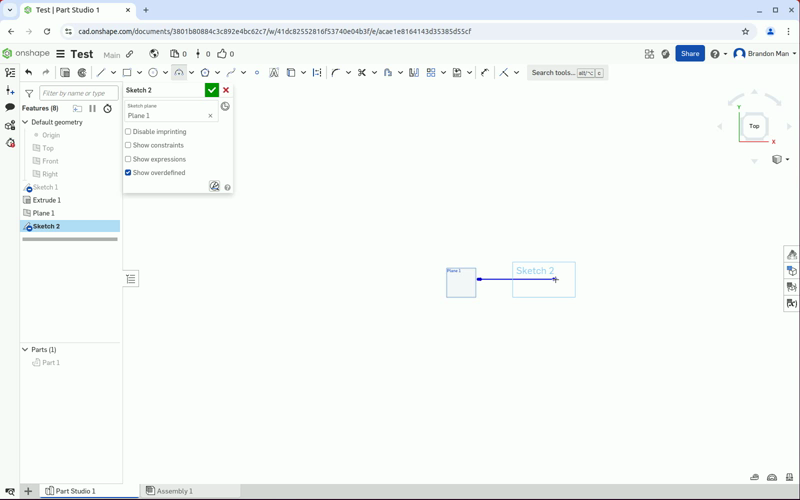
mouse_move(555, 279)
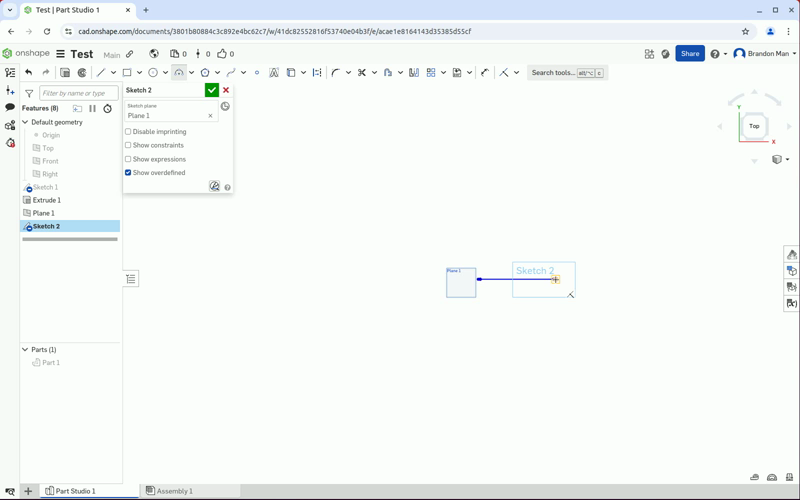
scroll(6)
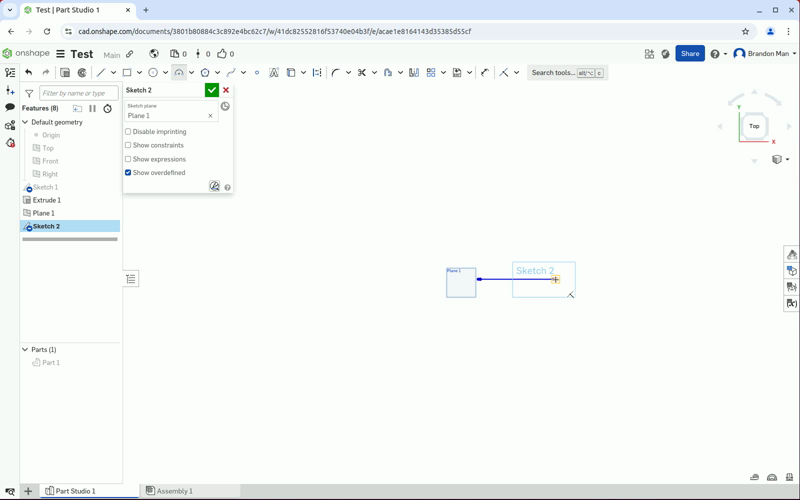
scroll(6)
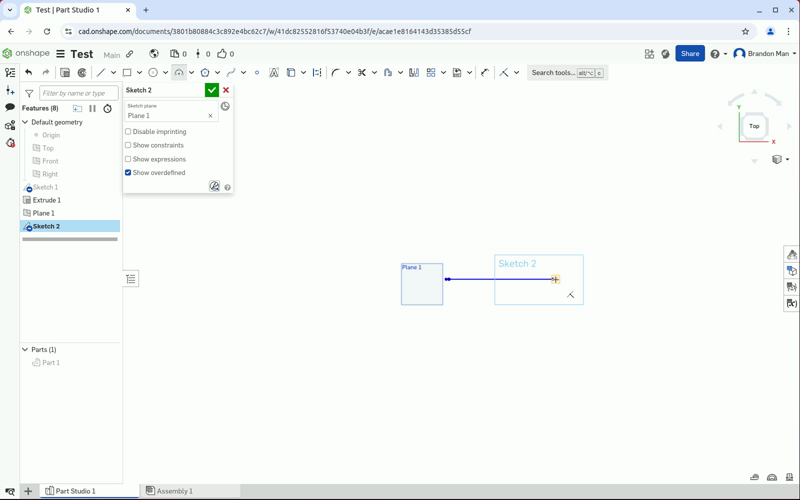
scroll(6)
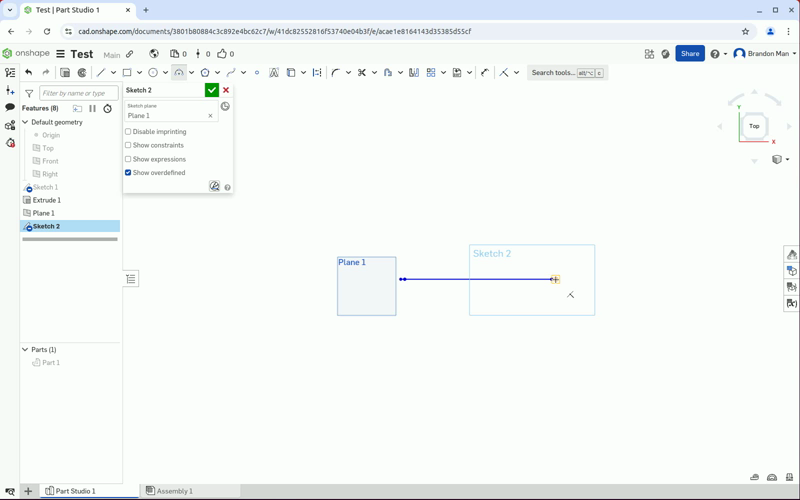
scroll(6)
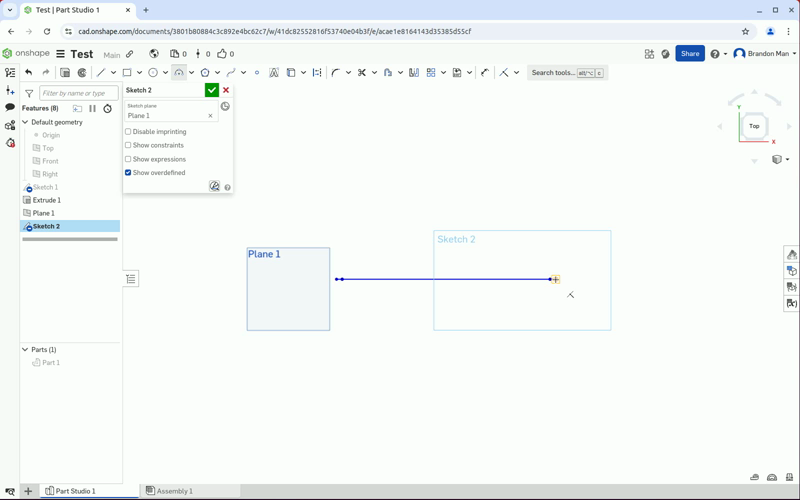
scroll(6)
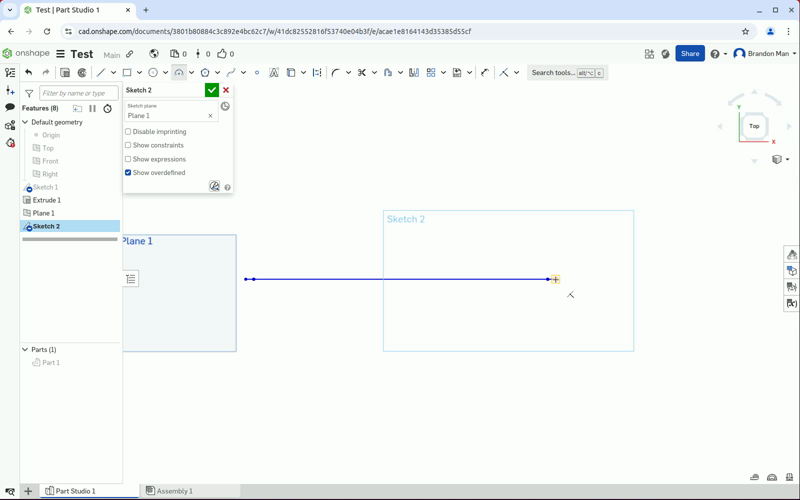
scroll(6)
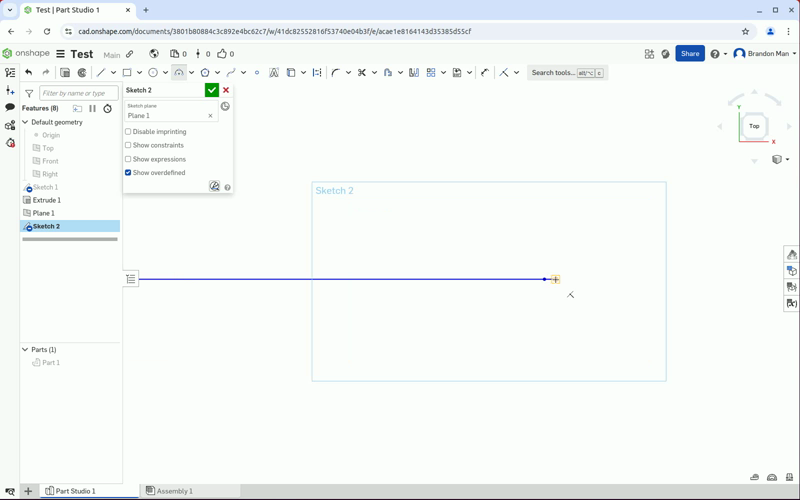
scroll(6)
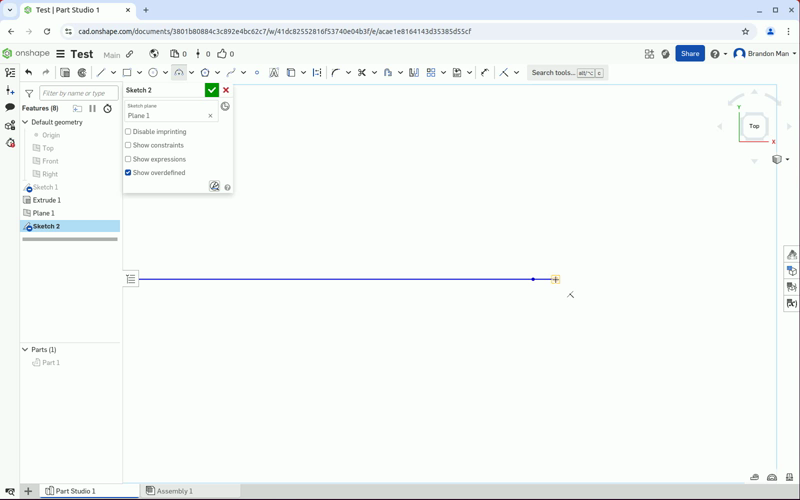
click(555, 279)
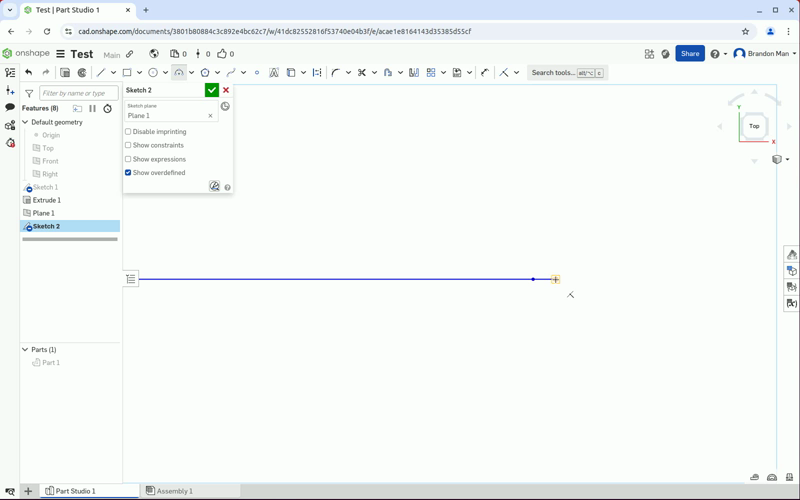
scroll(-6)
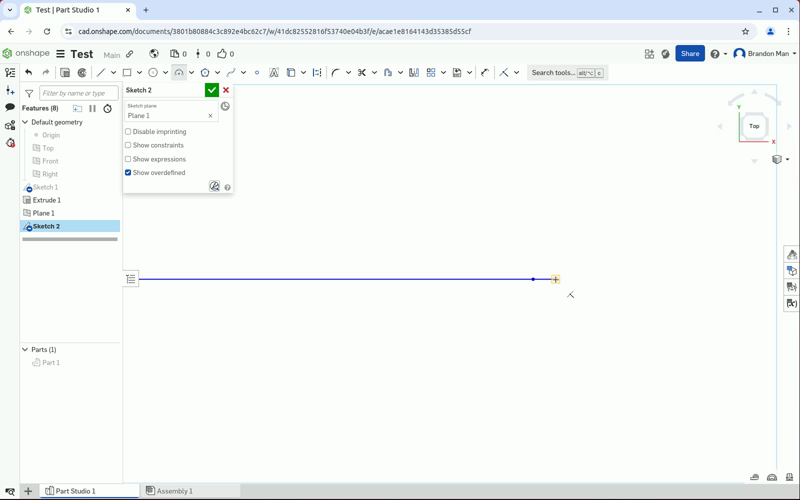
scroll(-6)
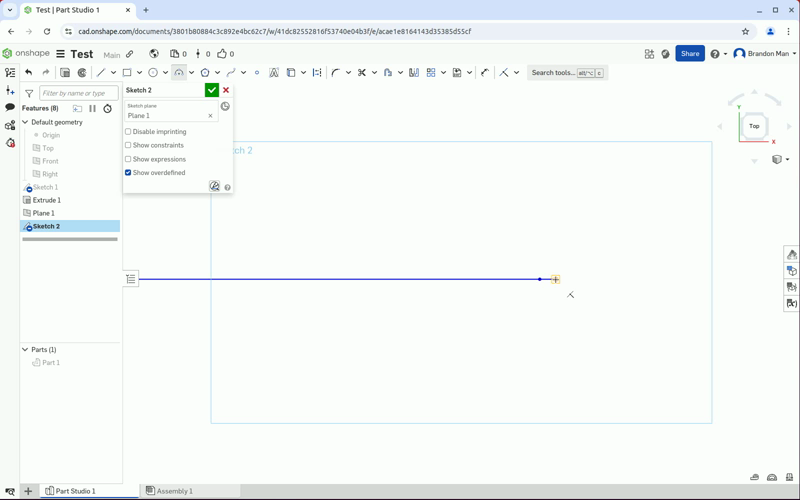
scroll(-6)
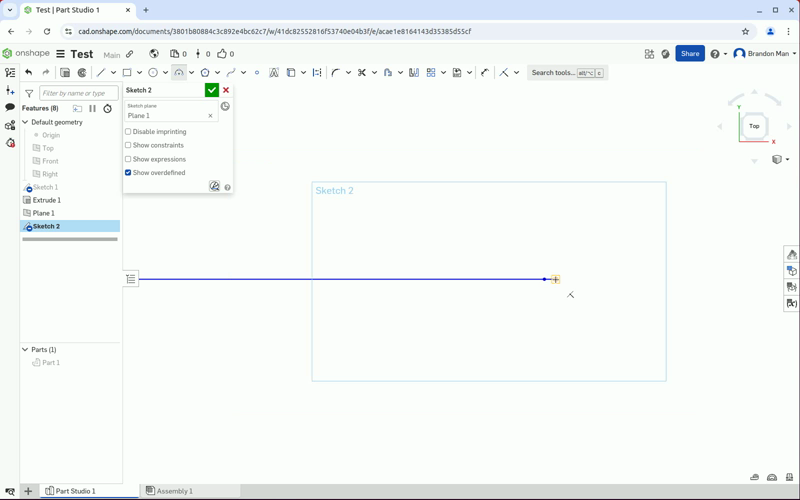
scroll(-6)
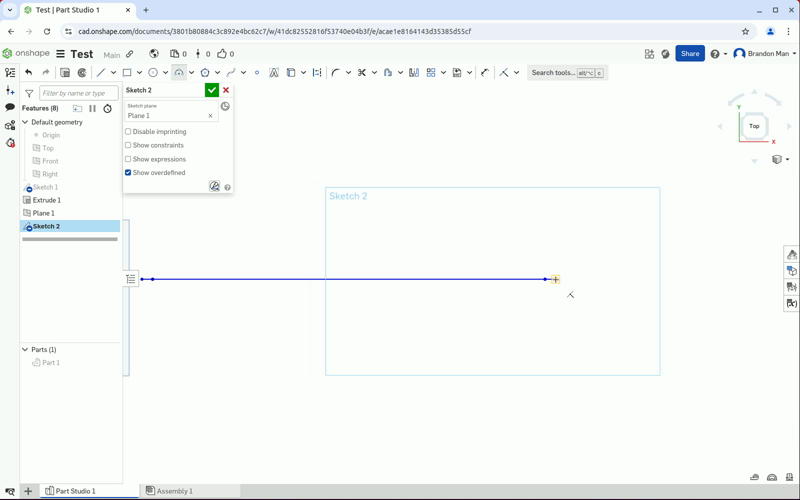
scroll(-6)
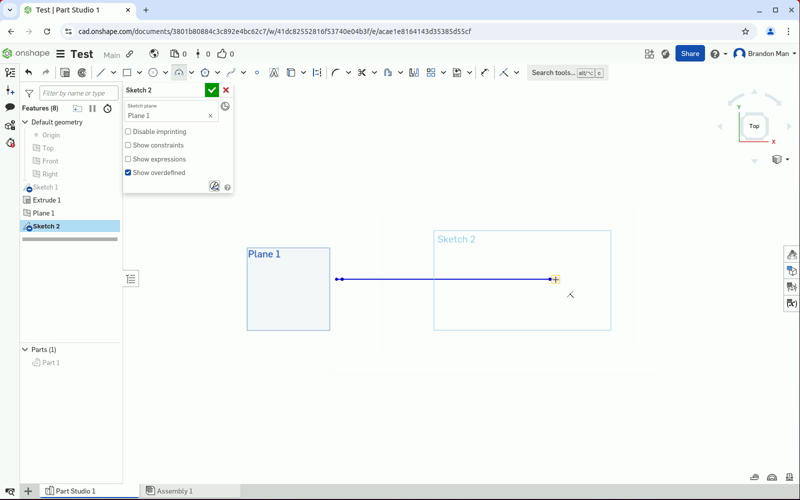
scroll(-6)
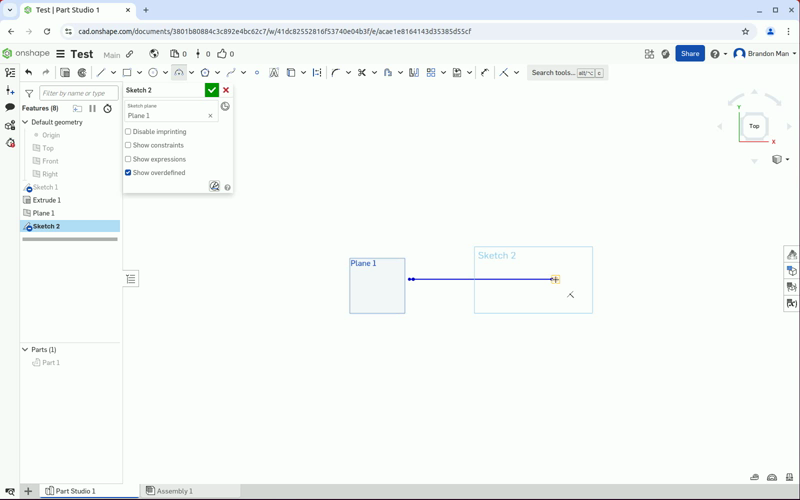
scroll(-6)
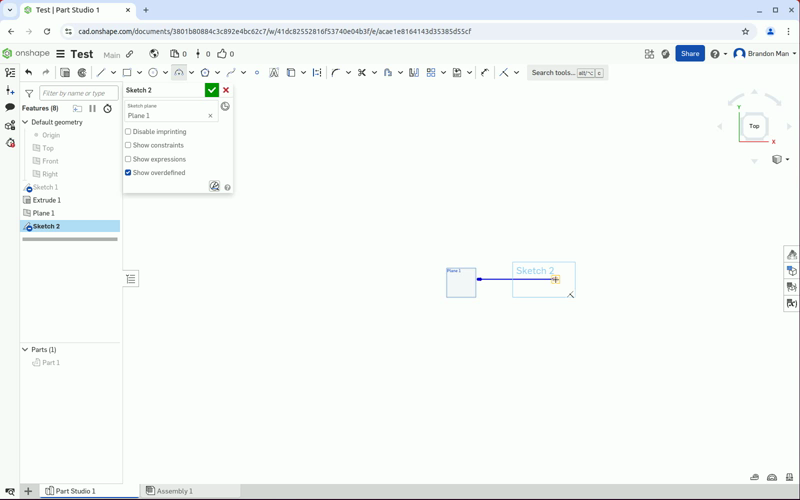
key_down(shift)
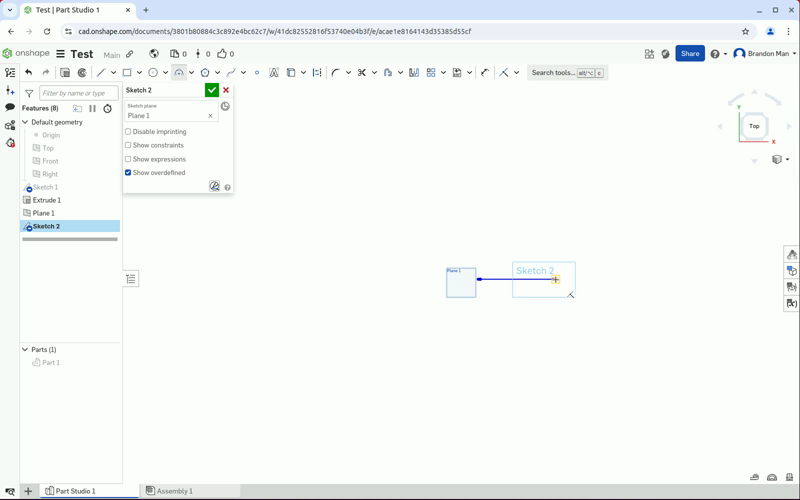
mouse_move(555, 249)
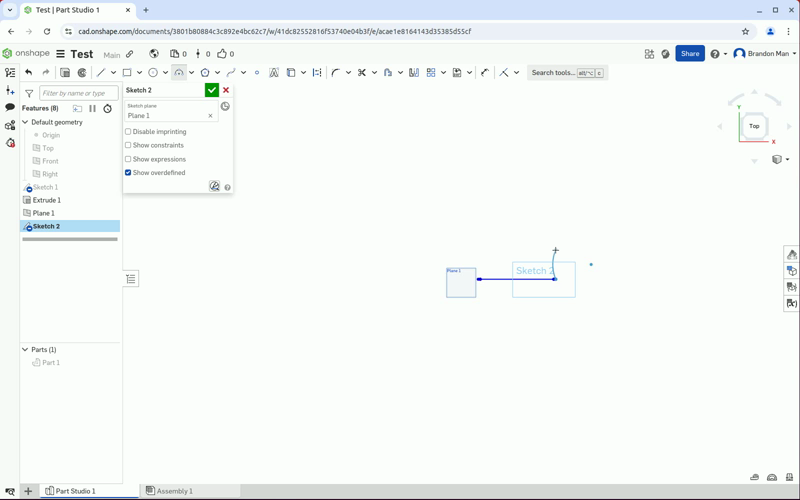
click(555, 249)
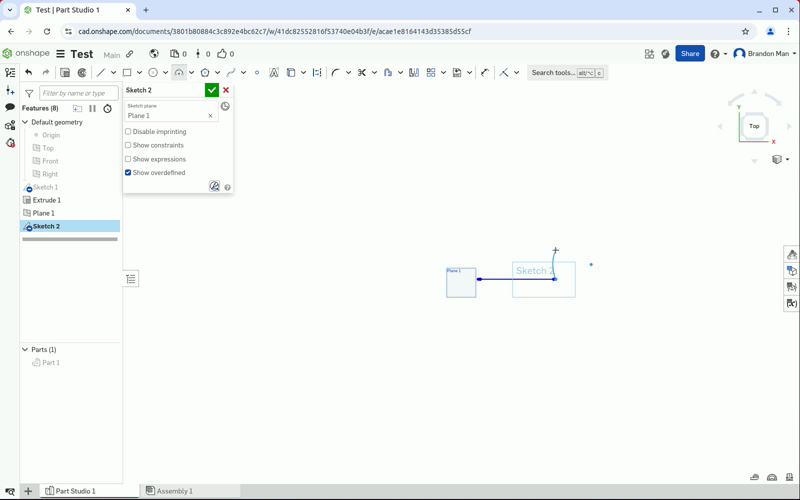
mouse_move(569, 264)
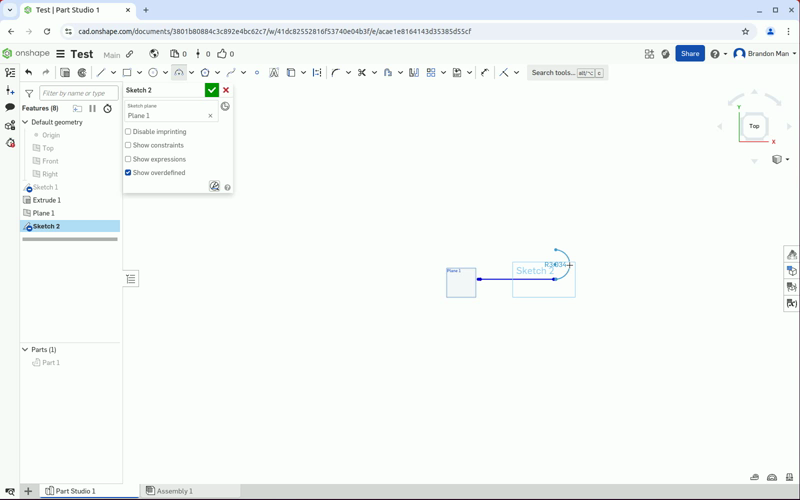
click(569, 264)
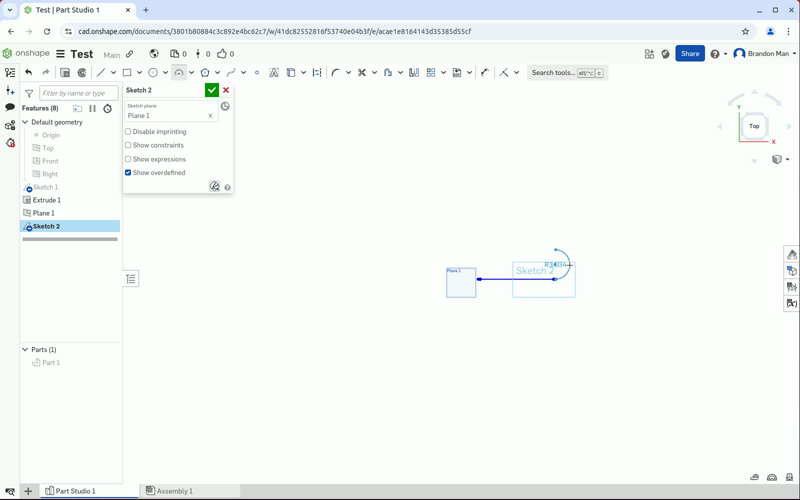
key_up(shift)
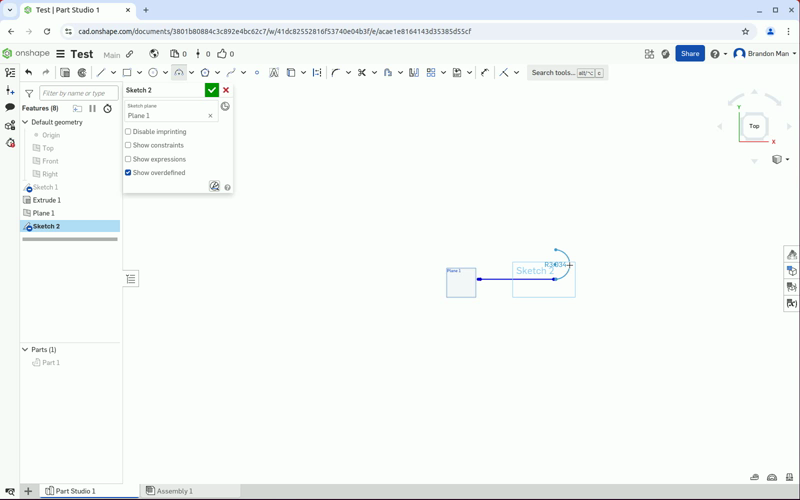
key(esc)
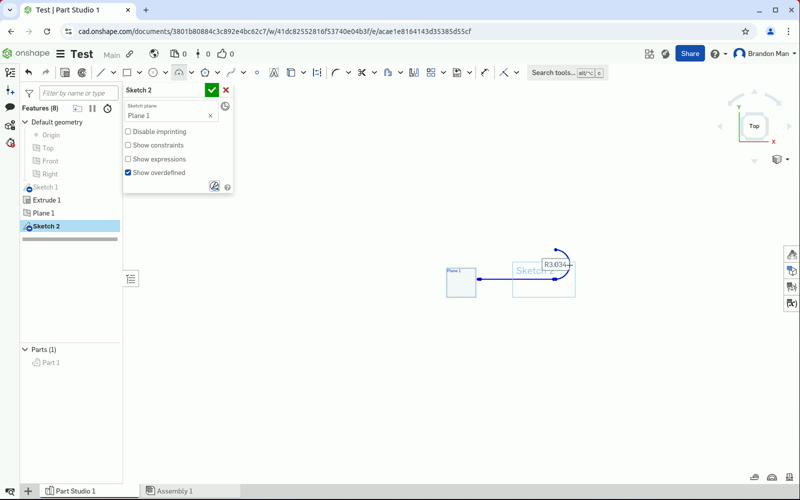
key(l)
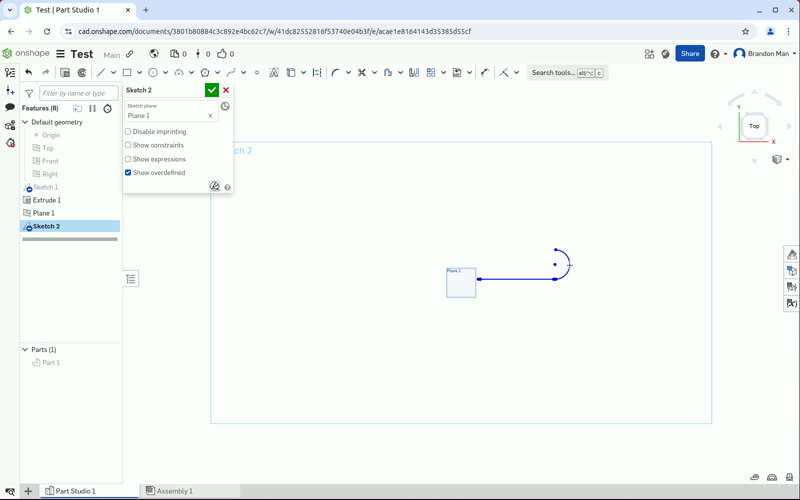
mouse_move(555, 249)
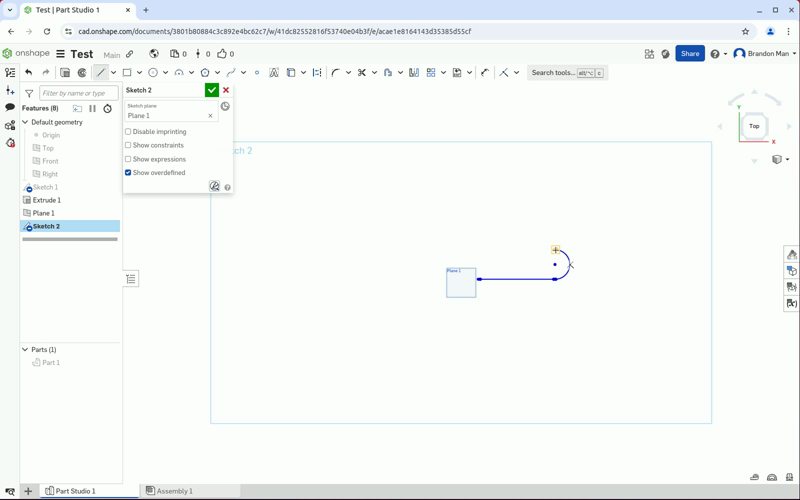
click(555, 249)
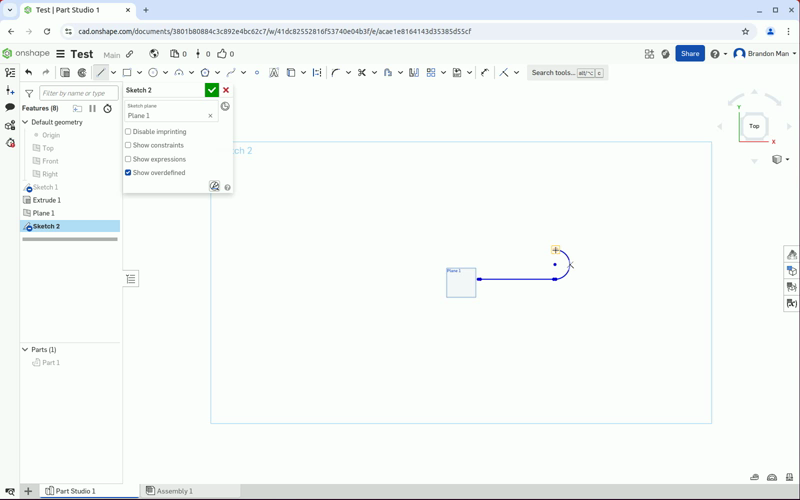
key_down(shift)
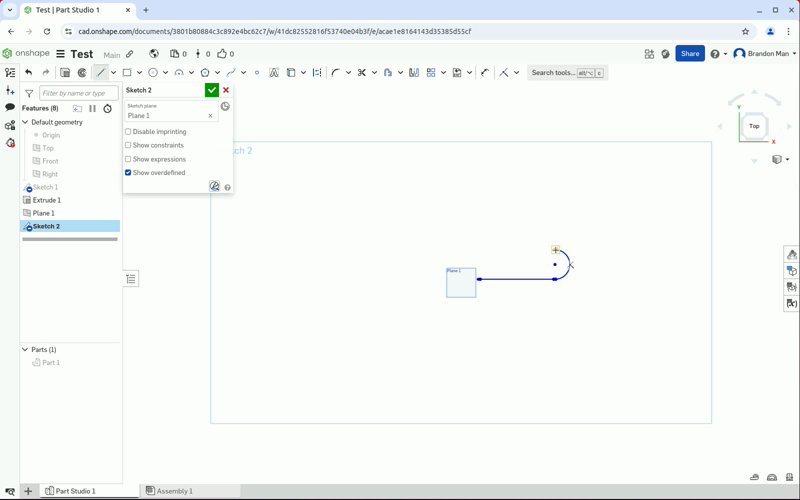
mouse_move(585, 249)
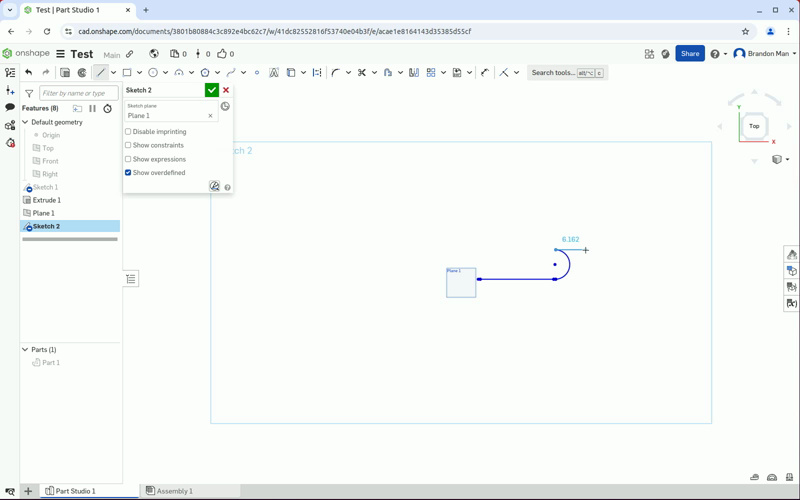
mouse_move(553, 249)
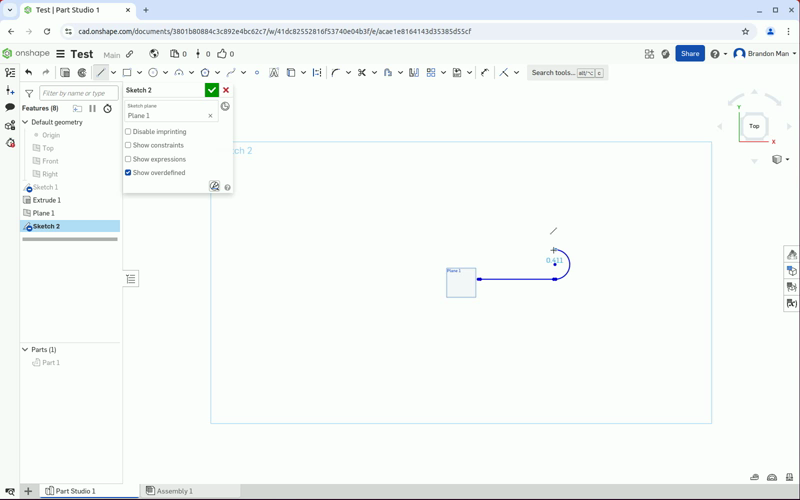
scroll(6)
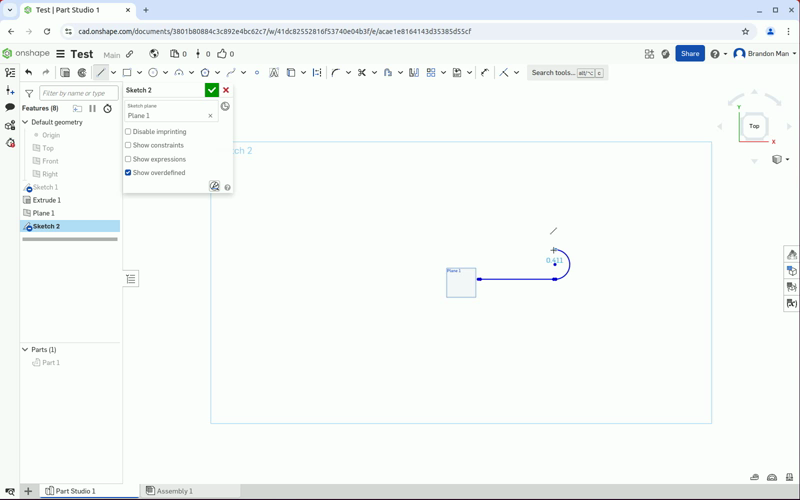
scroll(6)
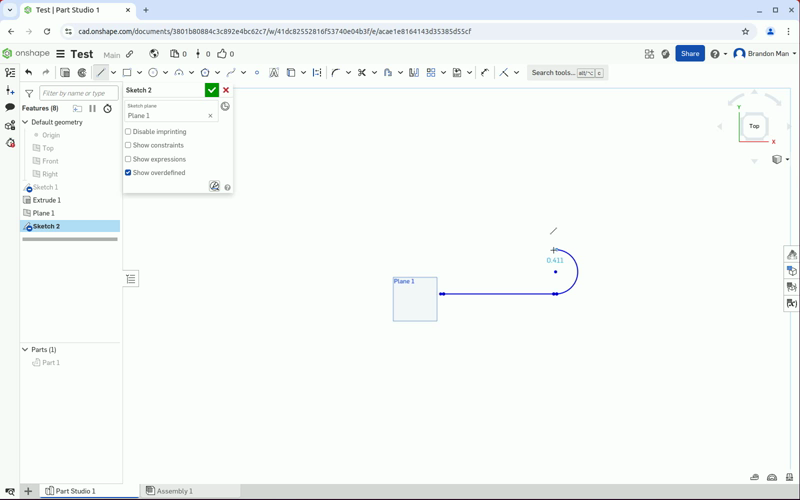
scroll(6)
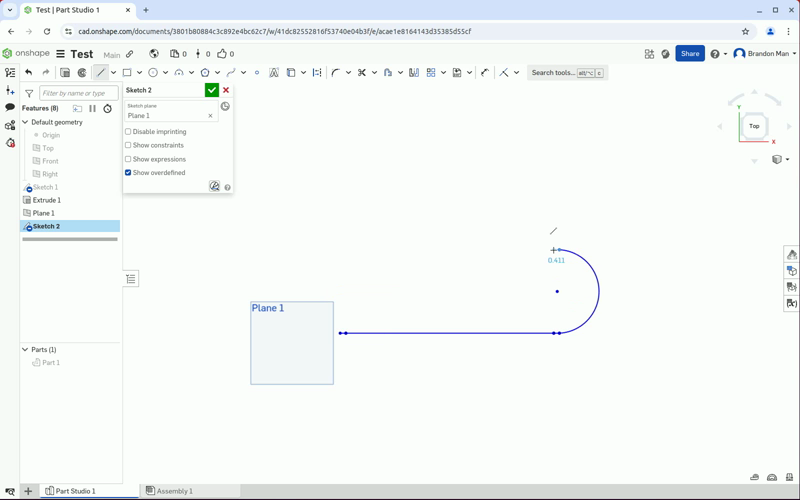
scroll(6)
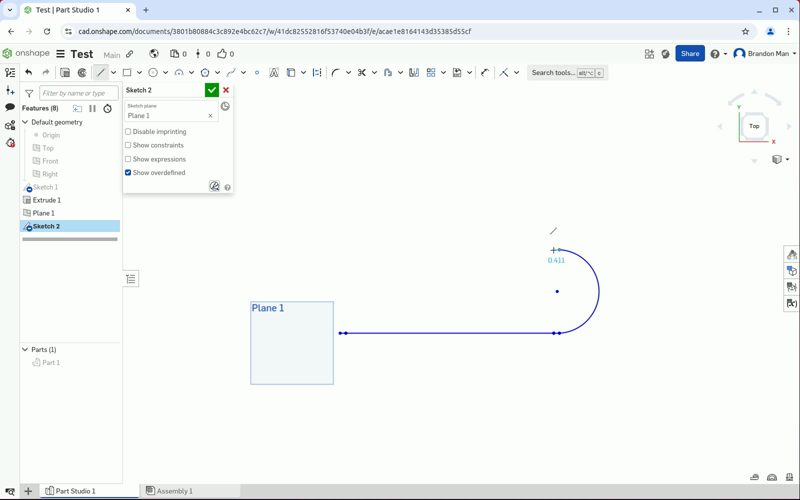
scroll(6)
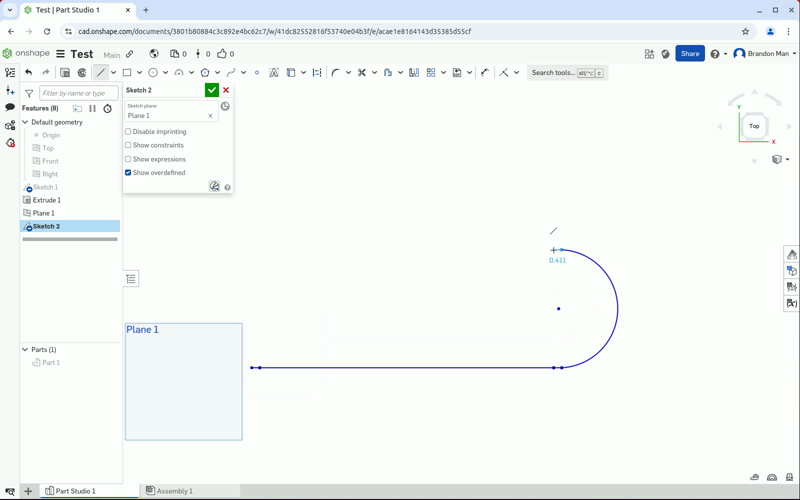
scroll(6)
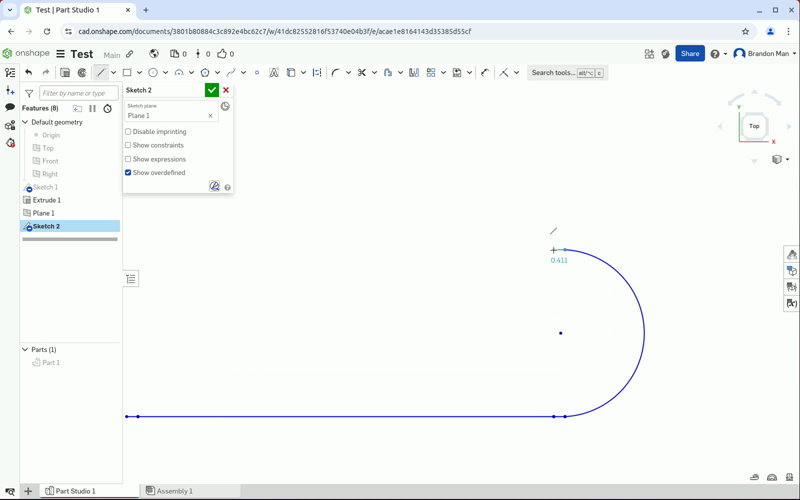
scroll(6)
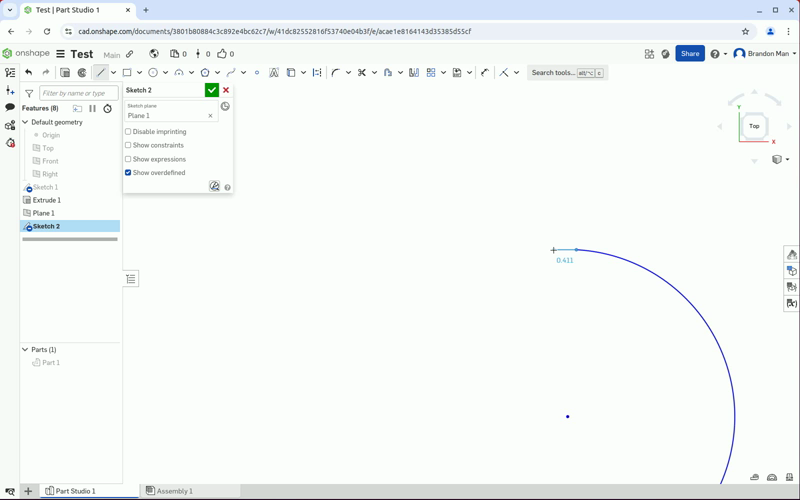
click(553, 249)
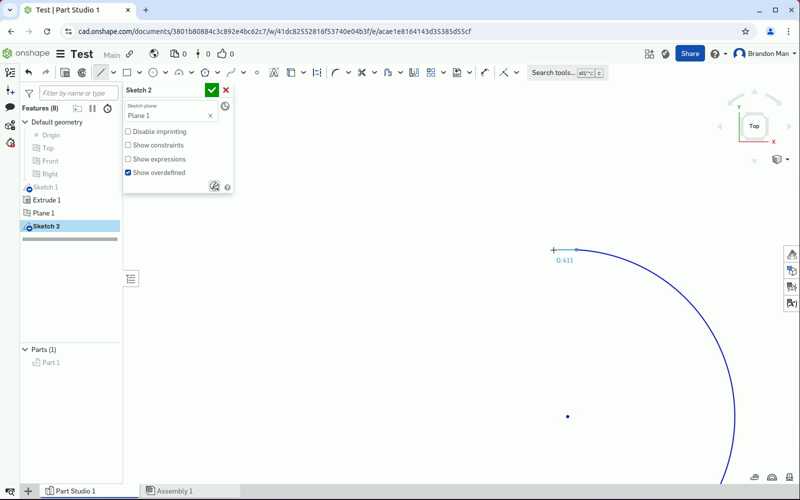
scroll(-6)
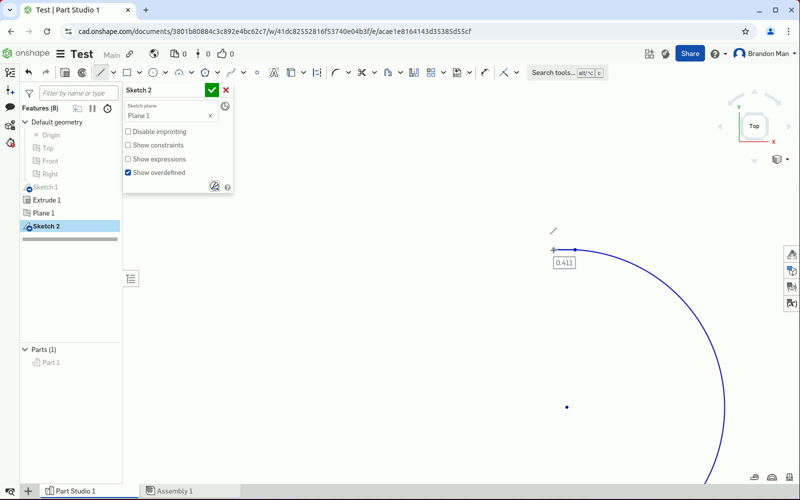
scroll(-6)
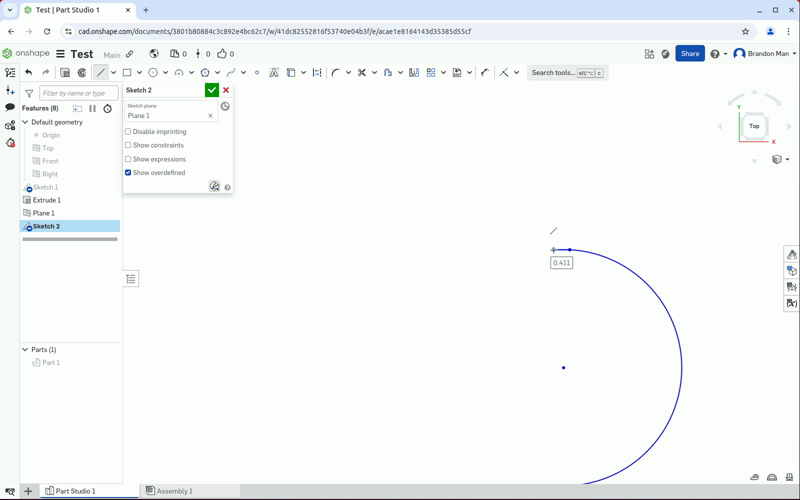
scroll(-6)
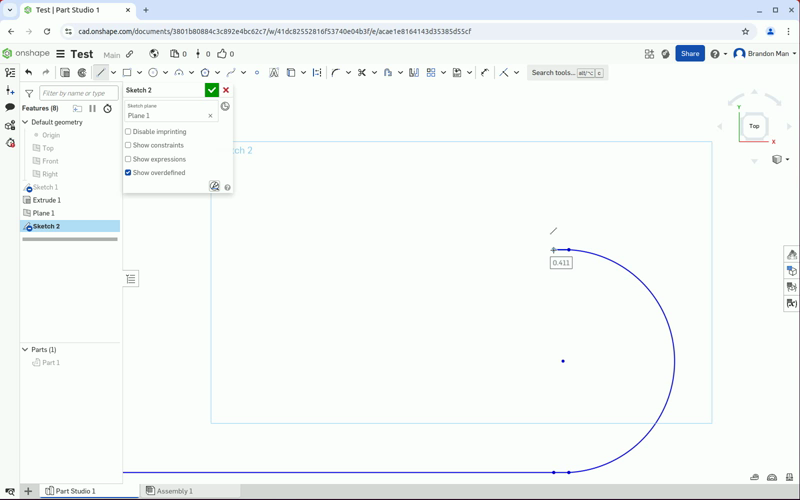
scroll(-6)
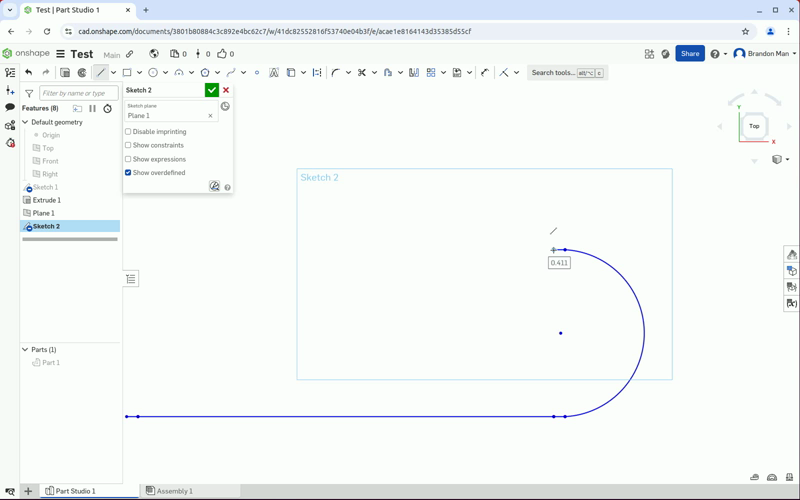
scroll(-6)
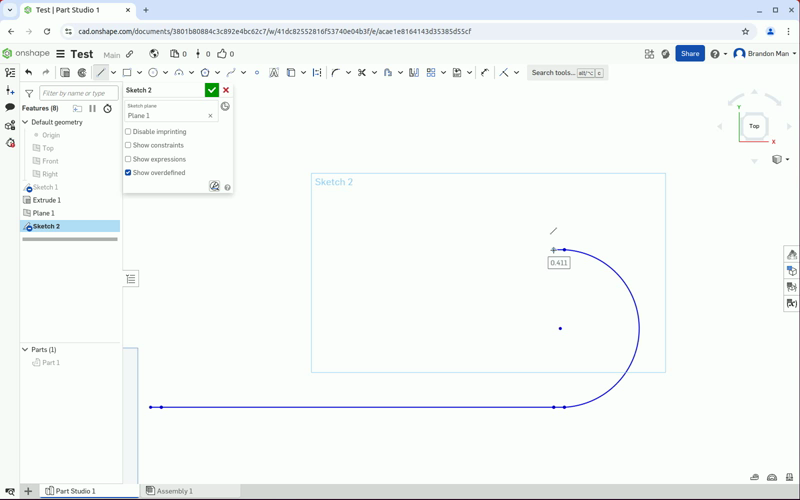
scroll(-6)
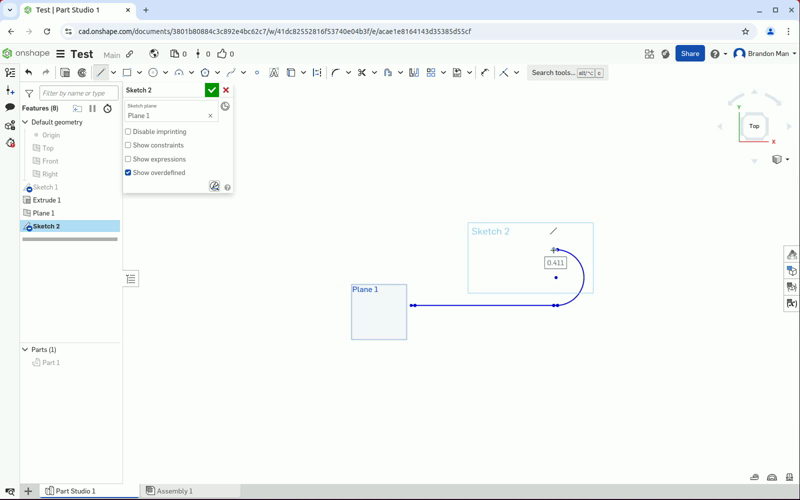
scroll(-6)
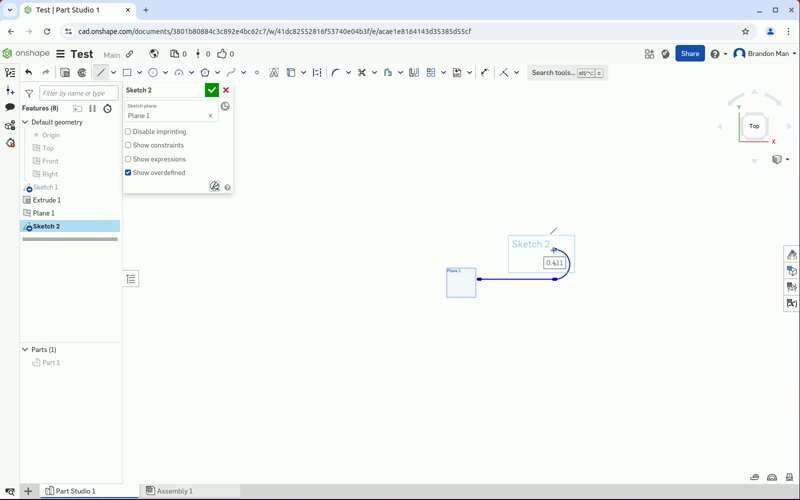
key_up(shift)
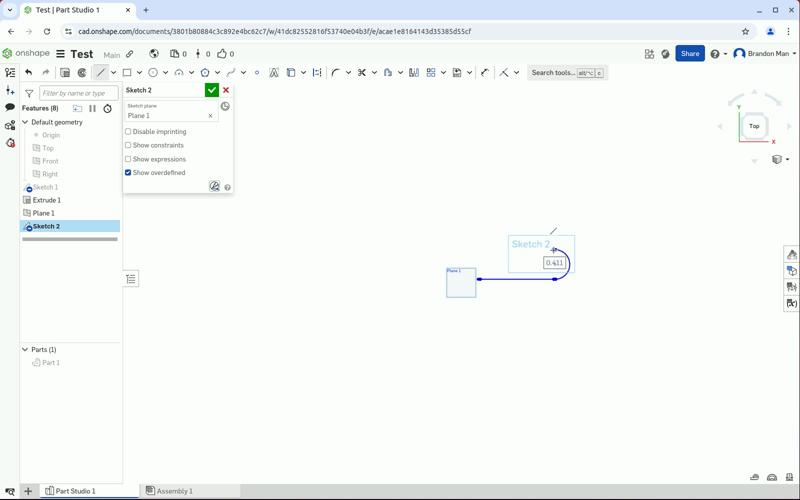
key_down(shift)
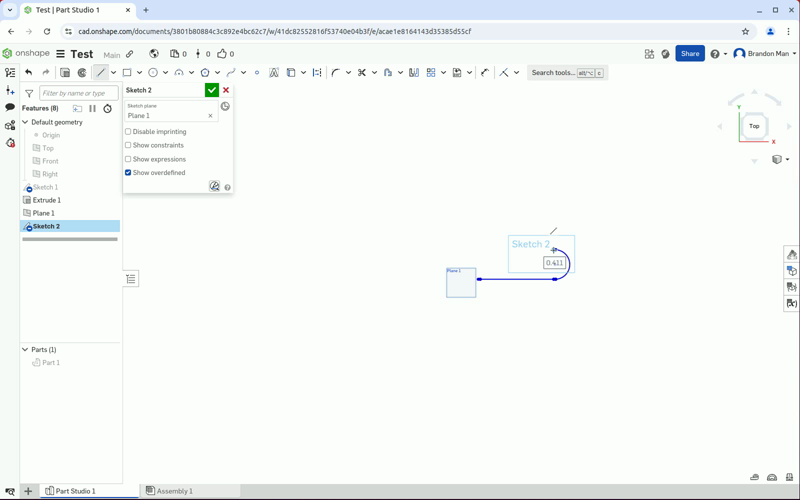
mouse_move(480, 249)
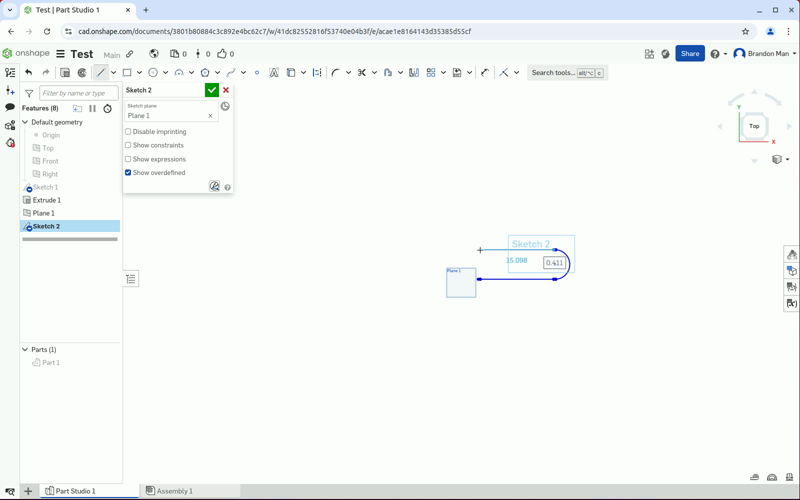
click(480, 249)
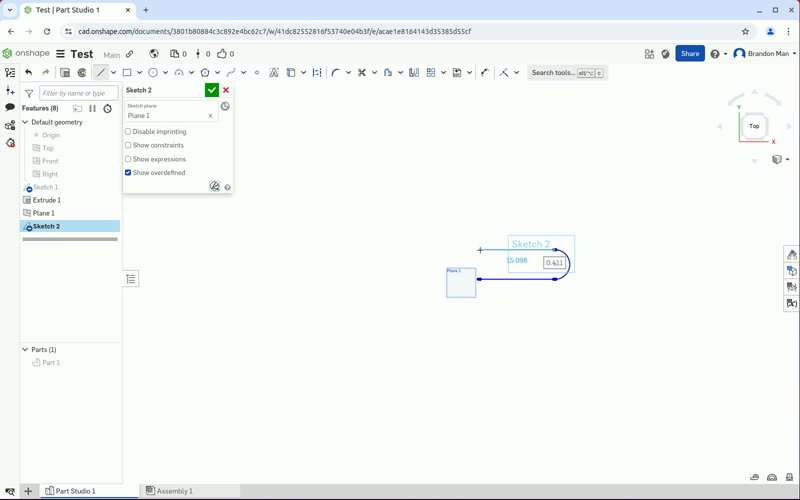
key_up(shift)
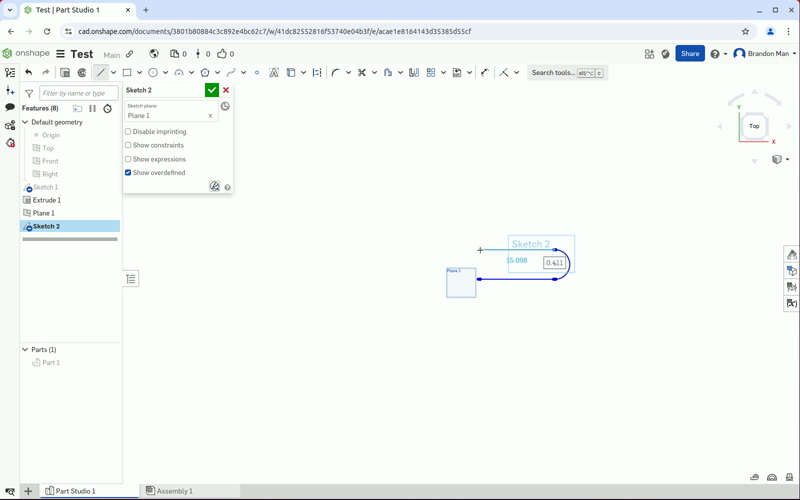
key_down(shift)
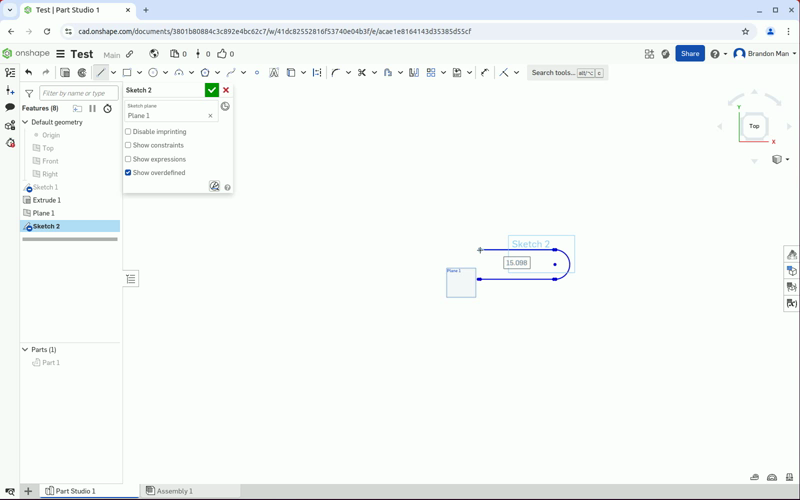
mouse_move(510, 249)
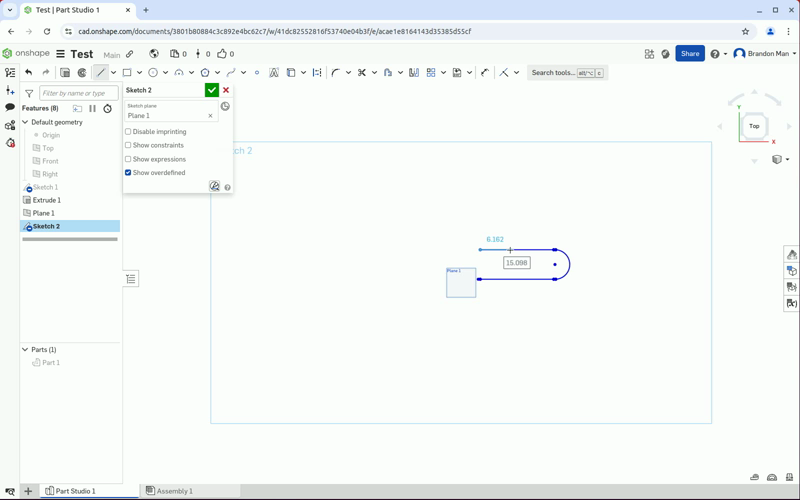
mouse_move(478, 249)
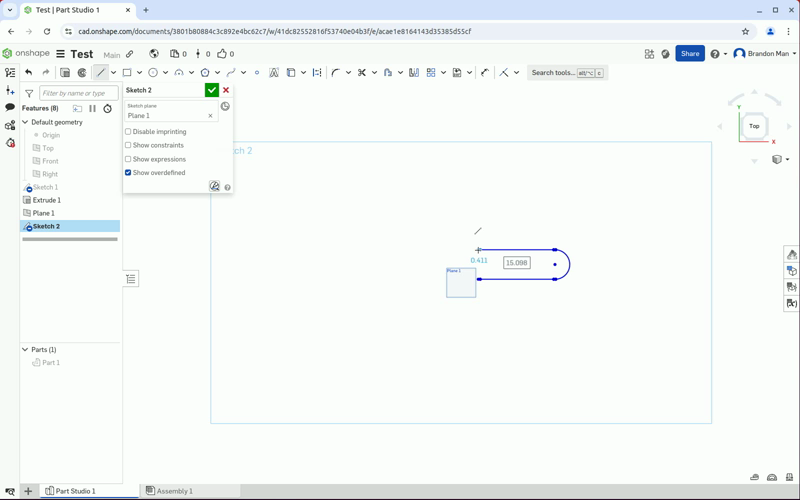
scroll(6)
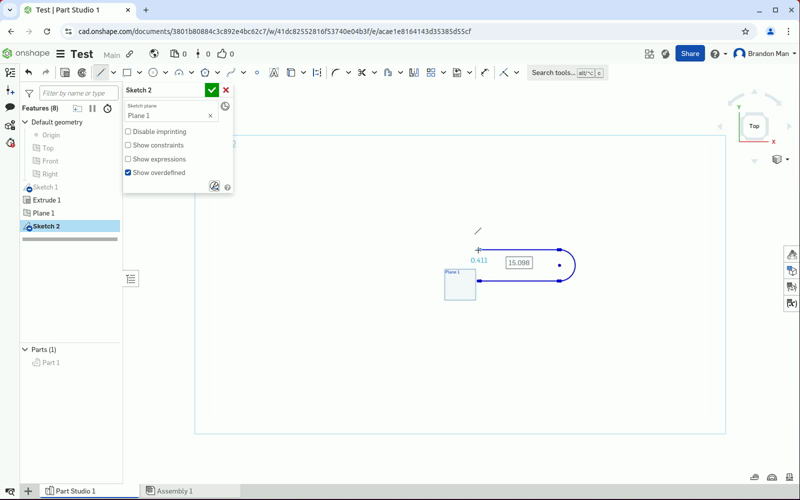
scroll(6)
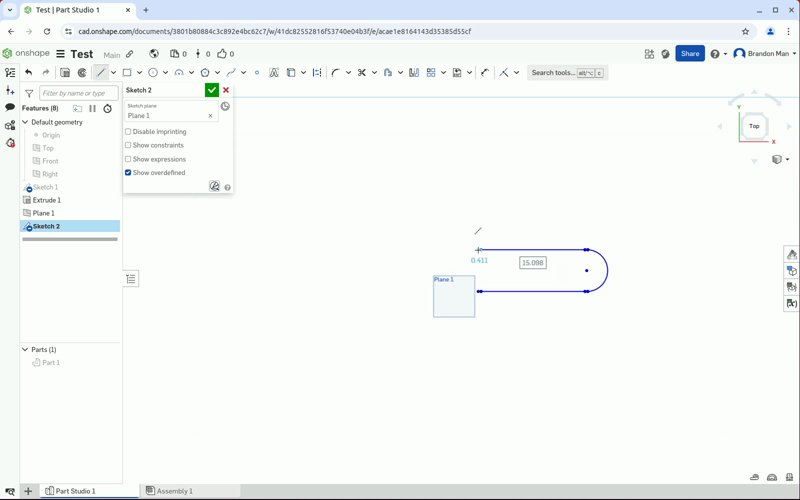
scroll(6)
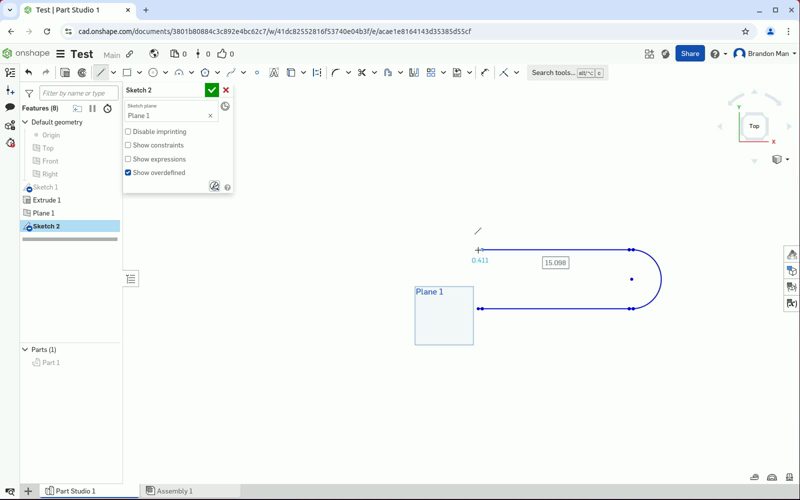
scroll(6)
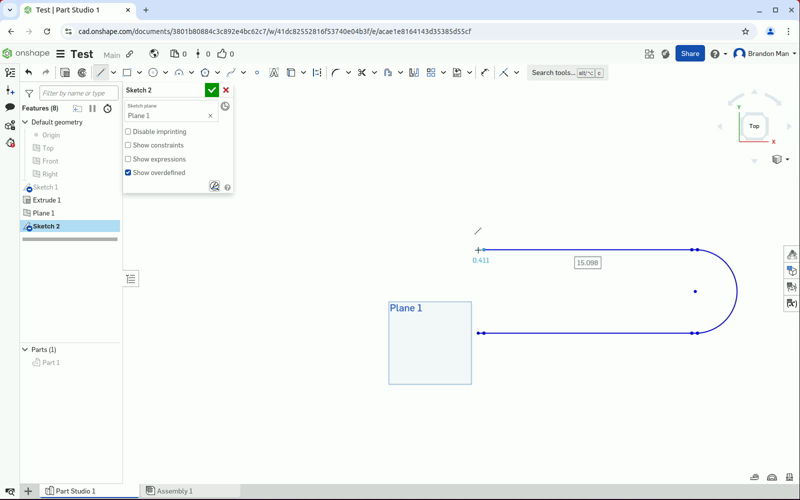
scroll(6)
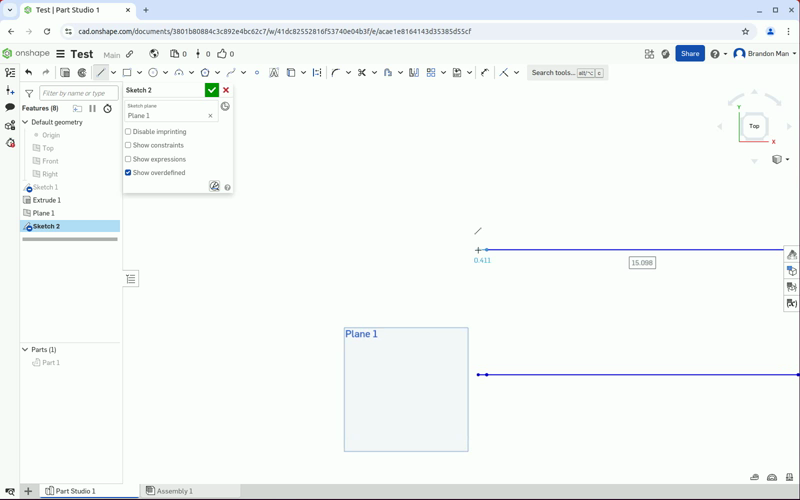
scroll(6)
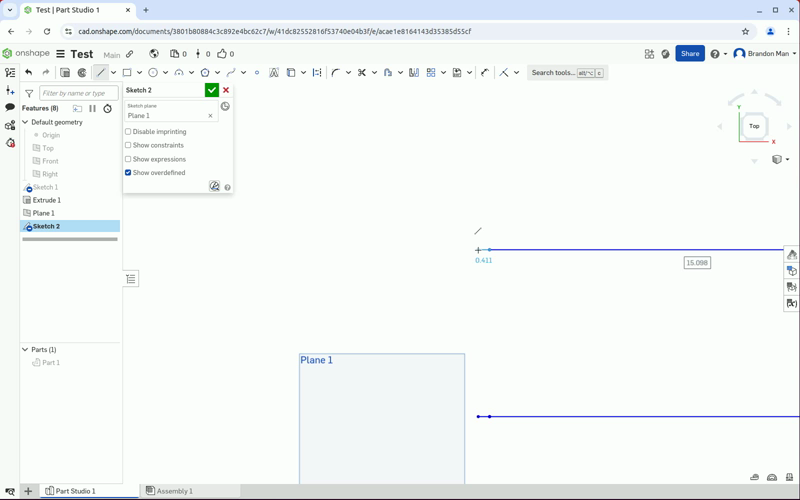
scroll(6)
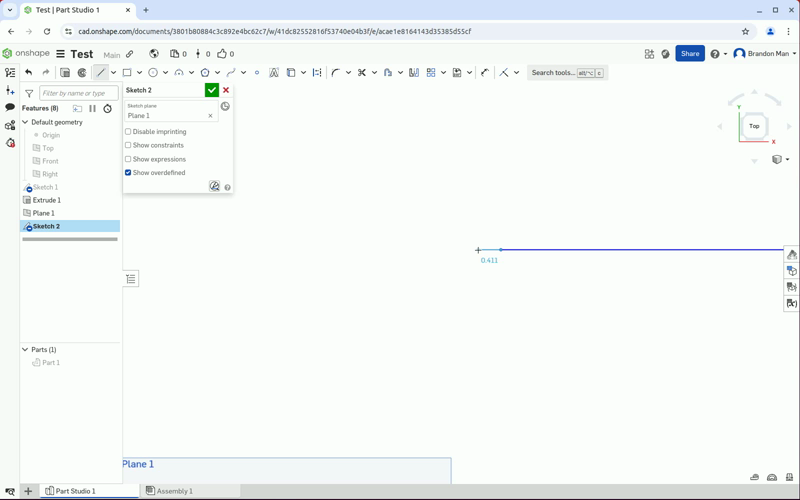
click(478, 249)
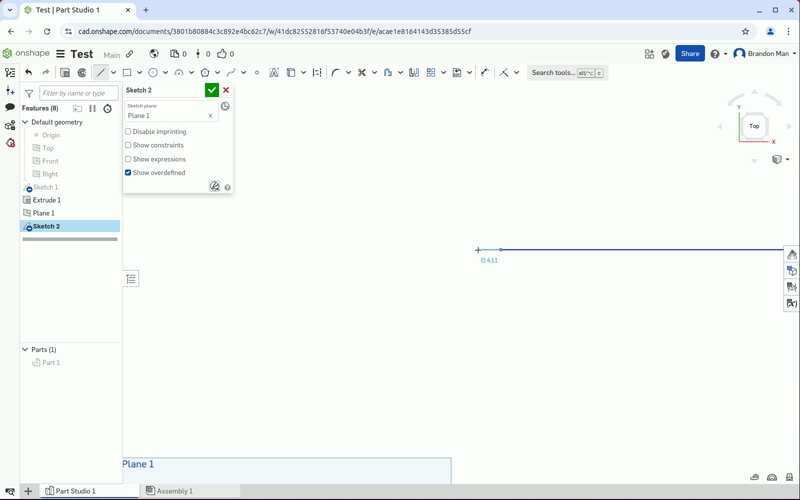
scroll(-6)
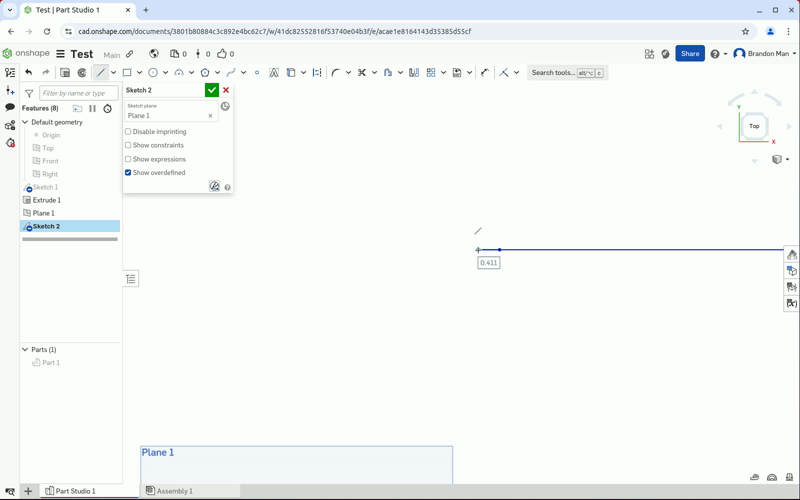
scroll(-6)
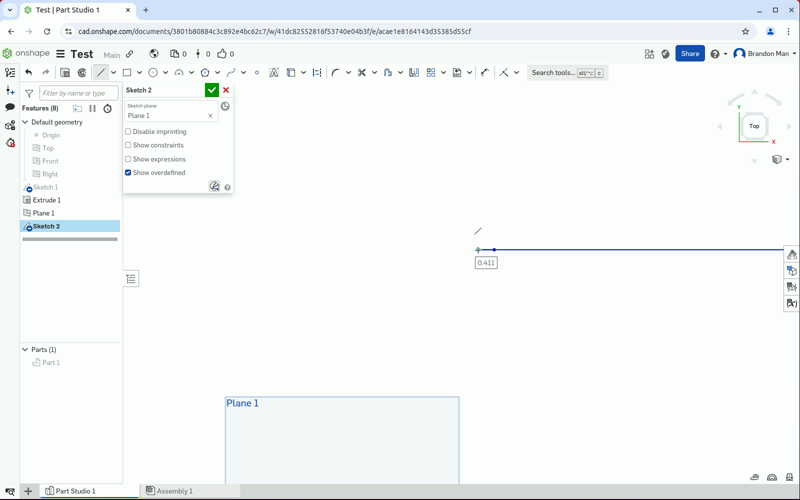
scroll(-6)
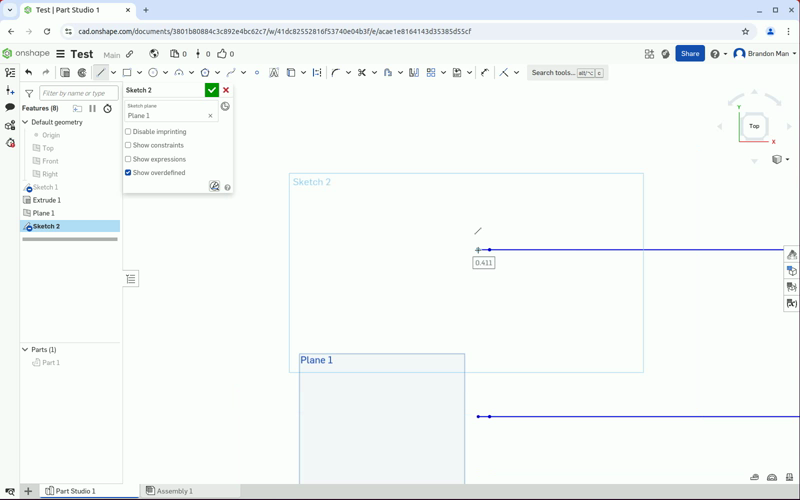
scroll(-6)
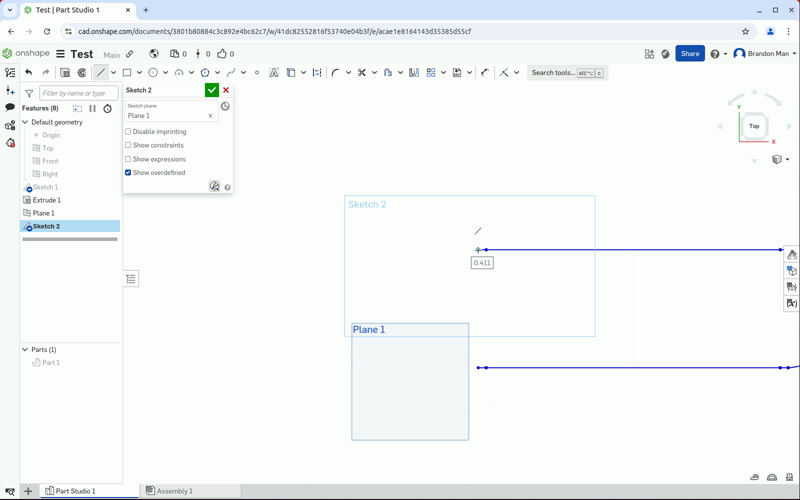
scroll(-6)
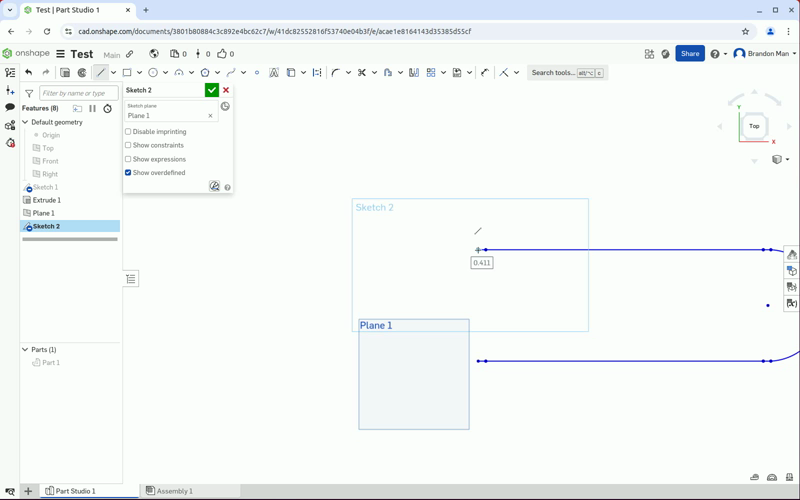
scroll(-6)
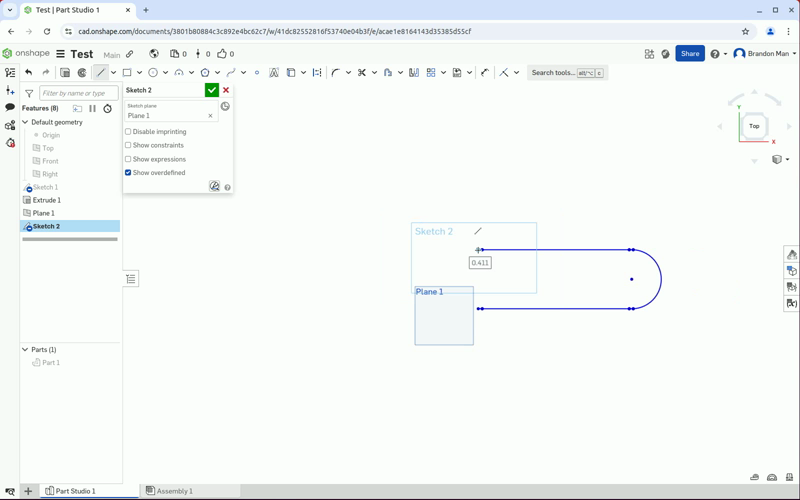
scroll(-6)
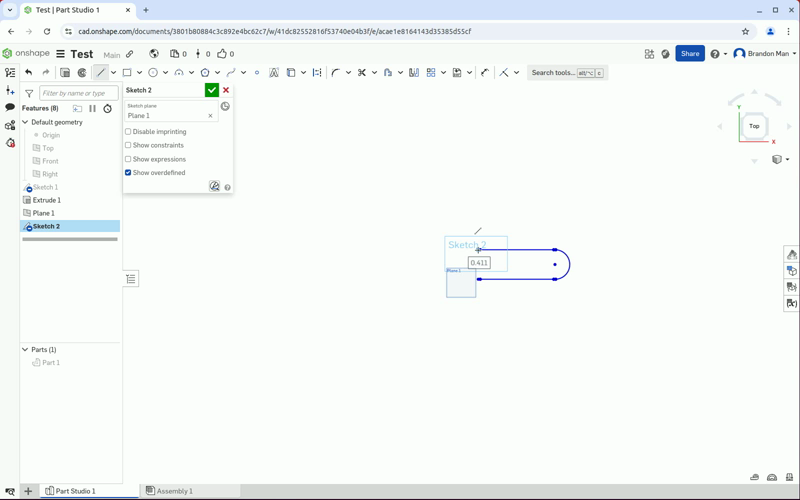
key_up(shift)
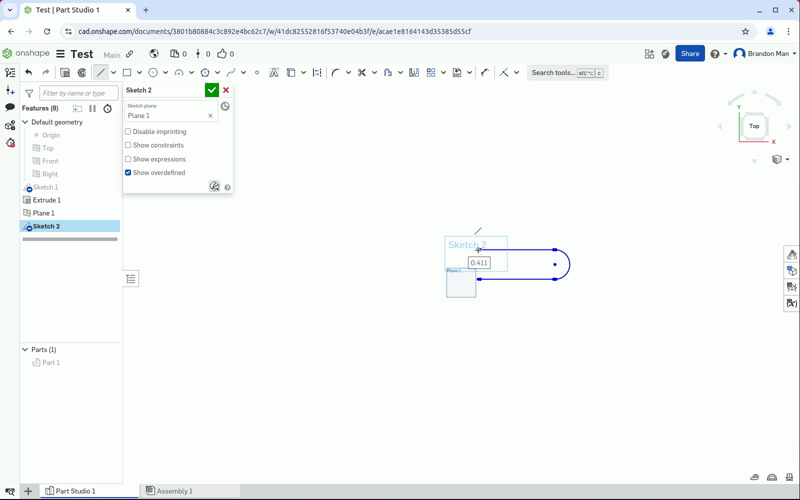
key(esc)
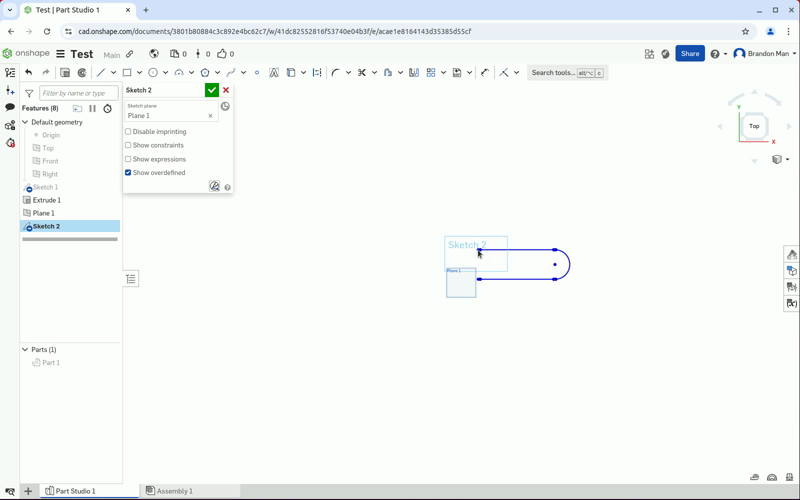
key(a)
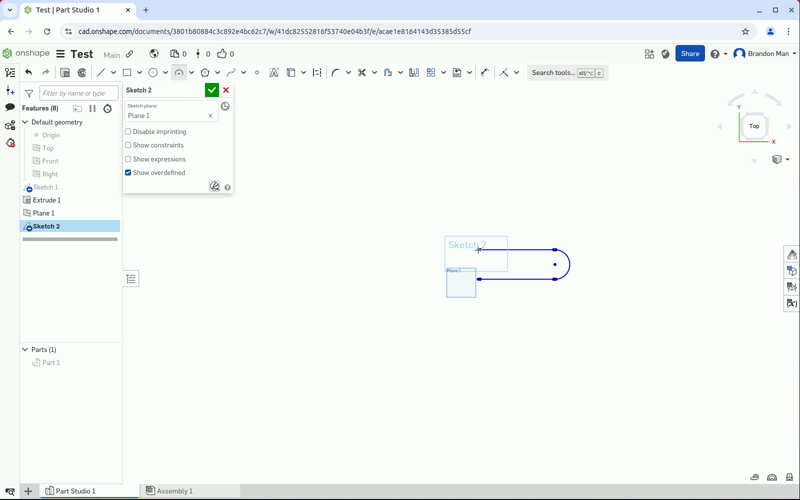
mouse_move(478, 249)
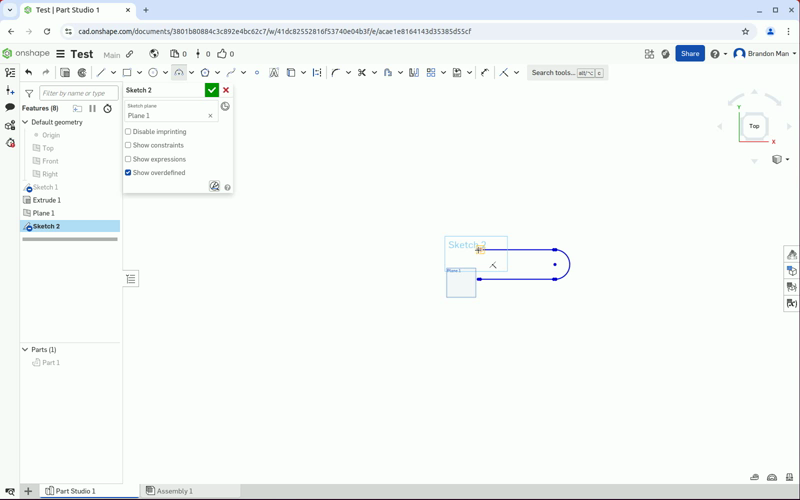
scroll(6)
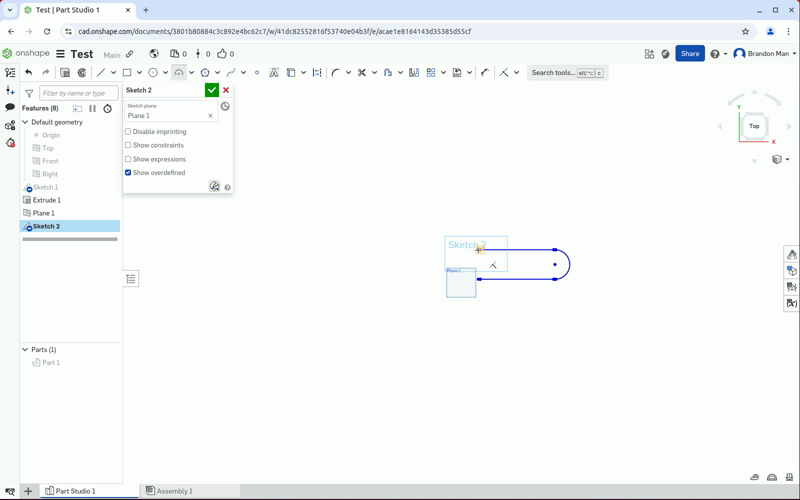
scroll(6)
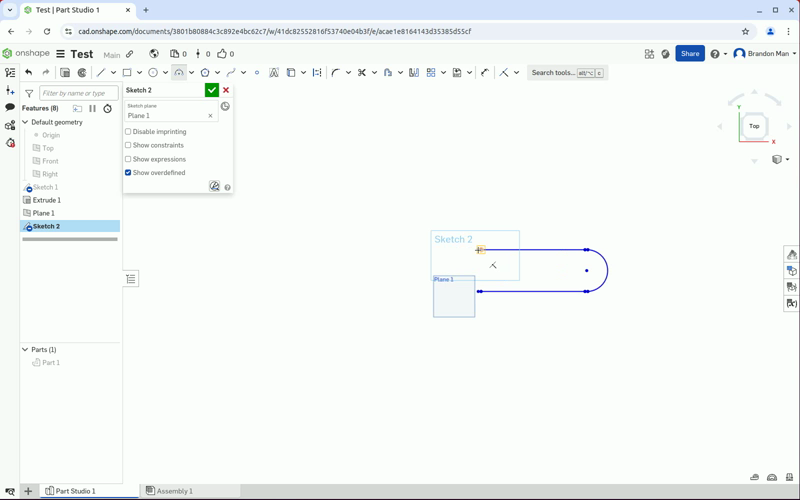
scroll(6)
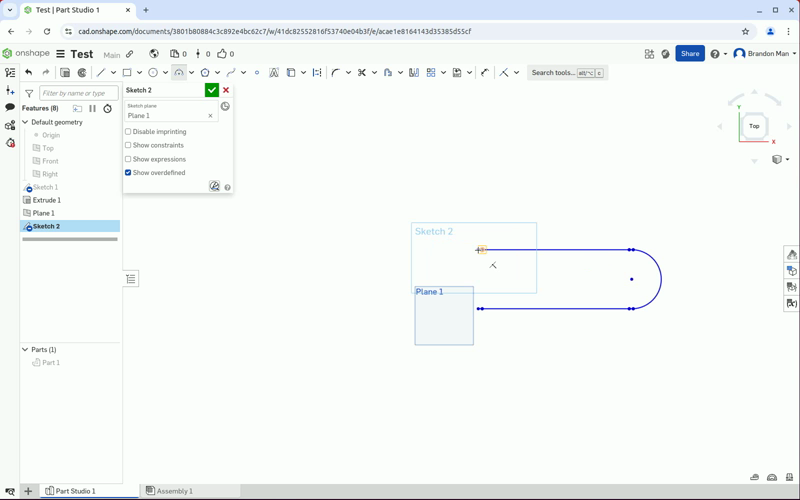
scroll(6)
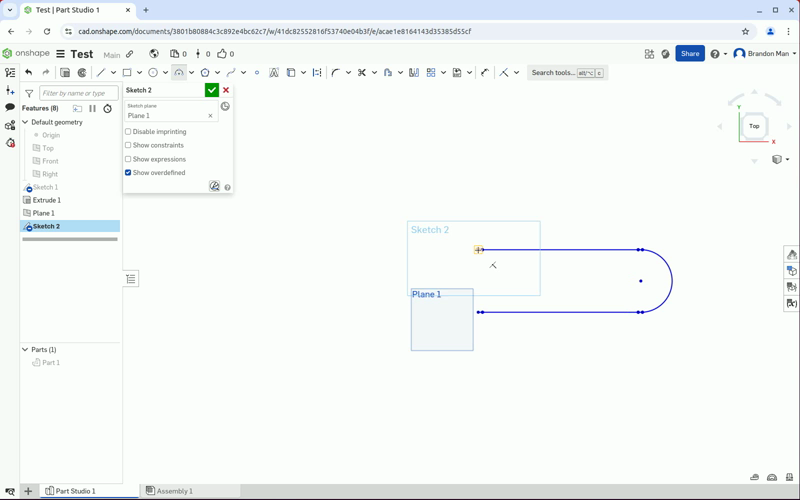
scroll(6)
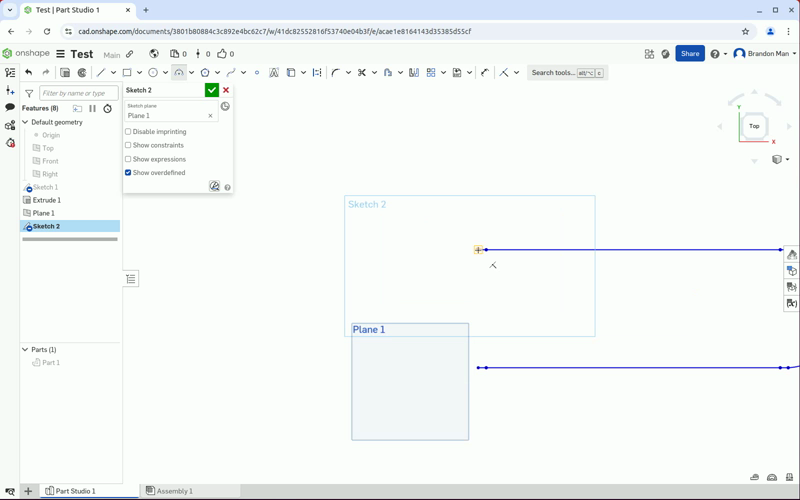
scroll(6)
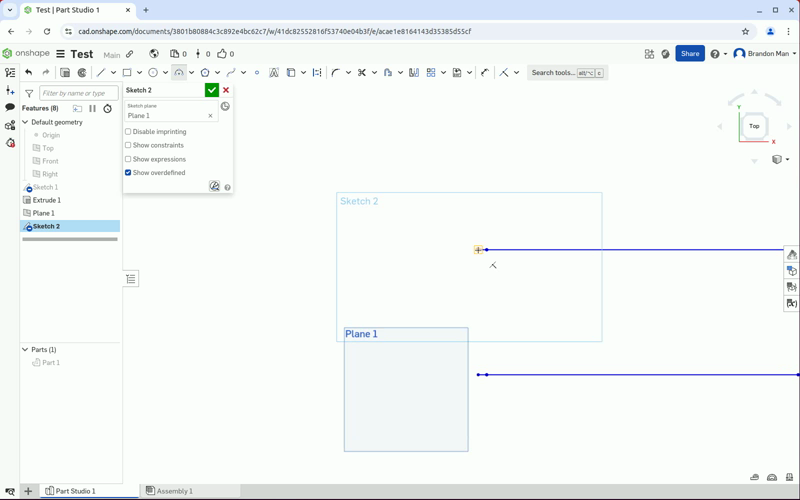
scroll(6)
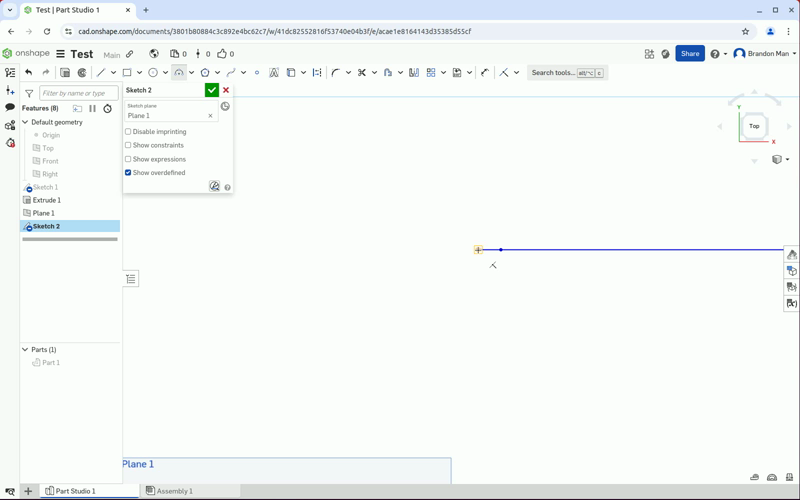
click(478, 249)
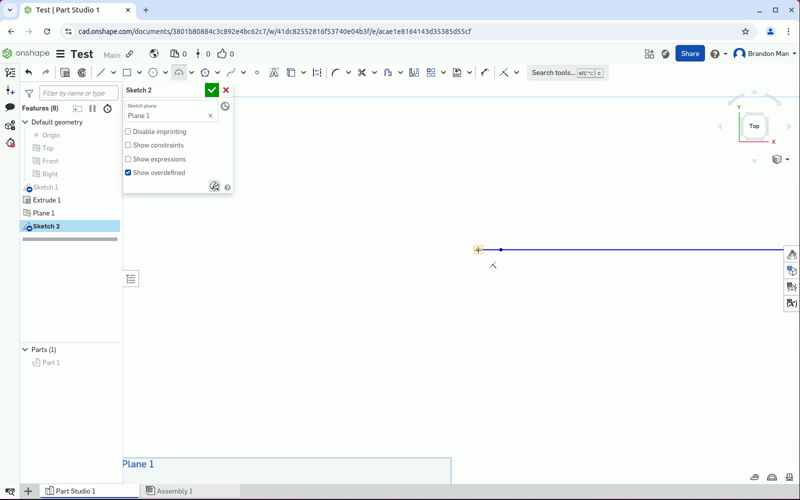
scroll(-6)
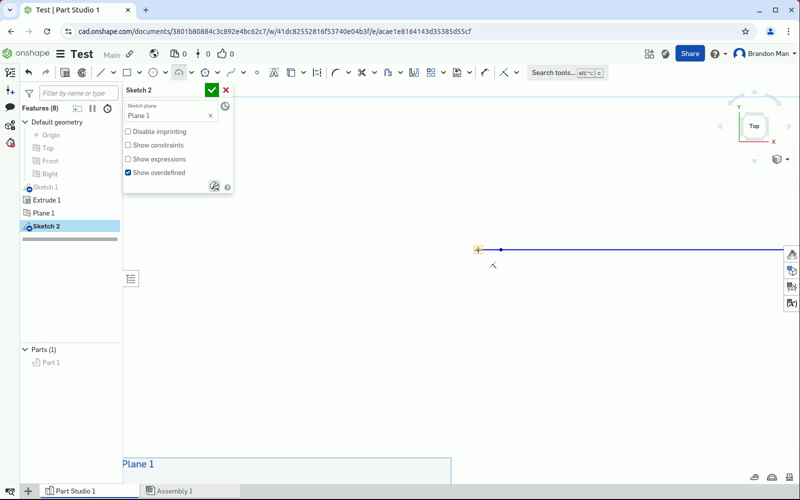
scroll(-6)
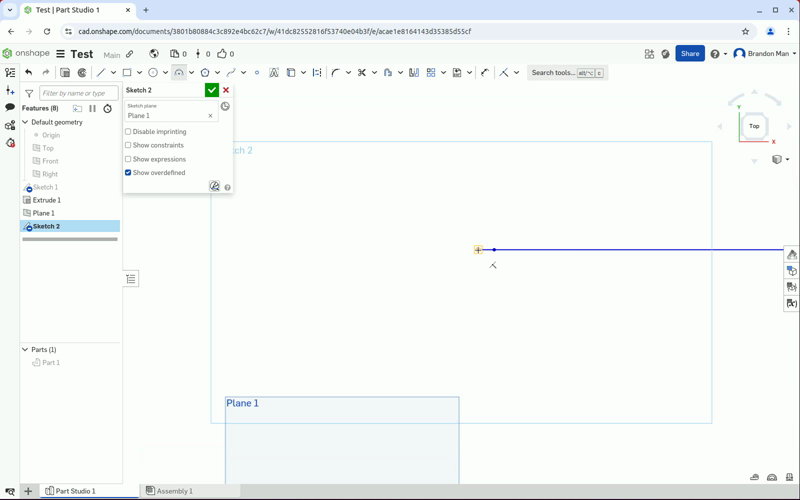
scroll(-6)
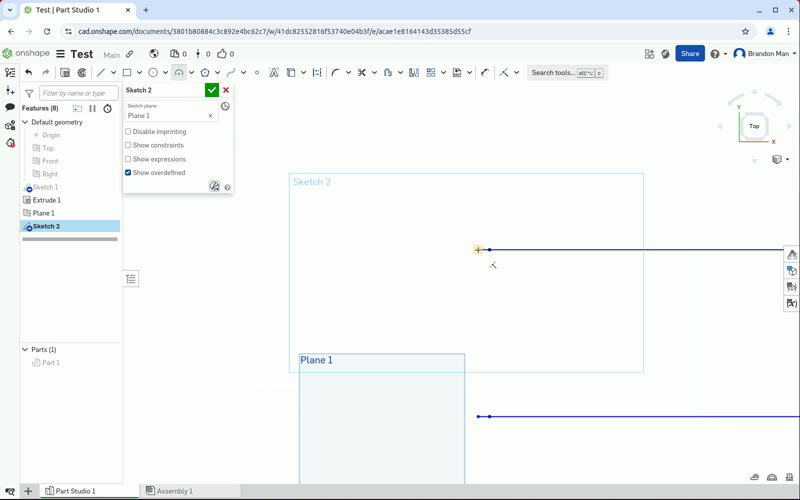
scroll(-6)
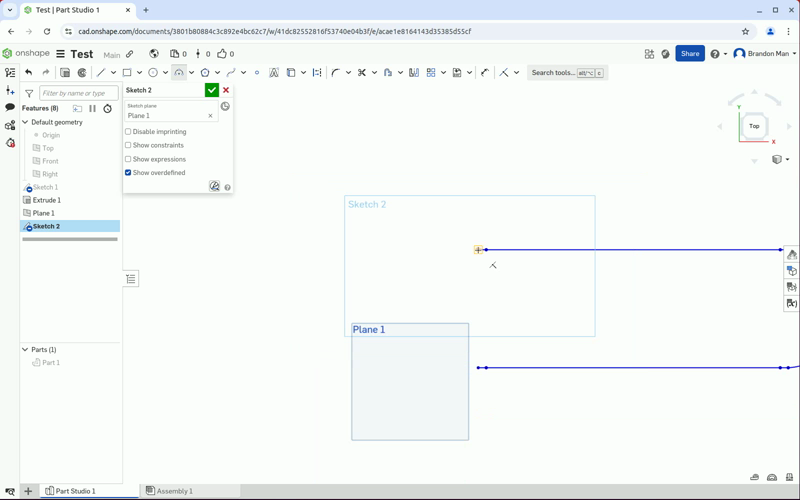
scroll(-6)
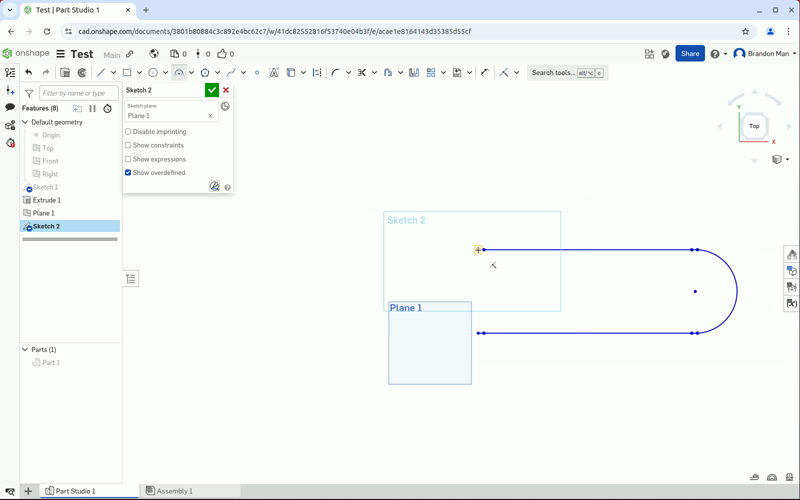
scroll(-6)
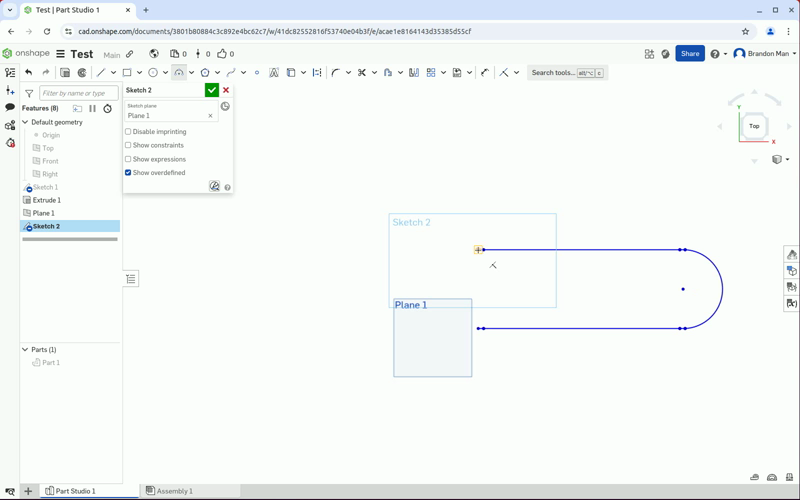
scroll(-6)
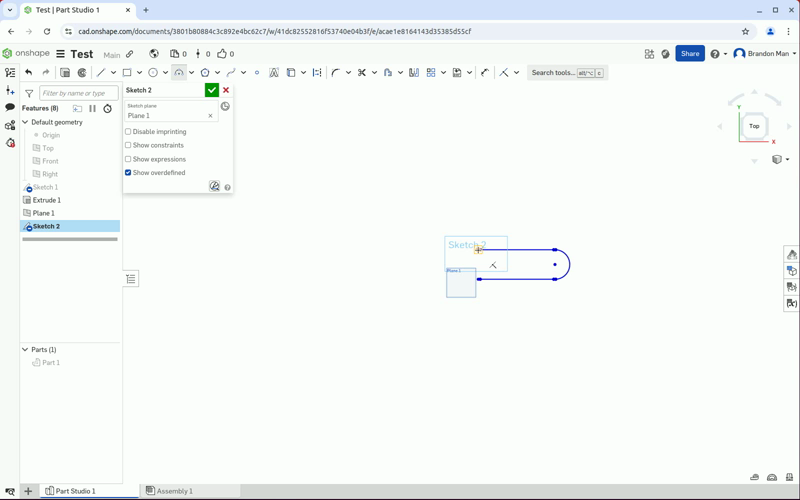
mouse_move(478, 279)
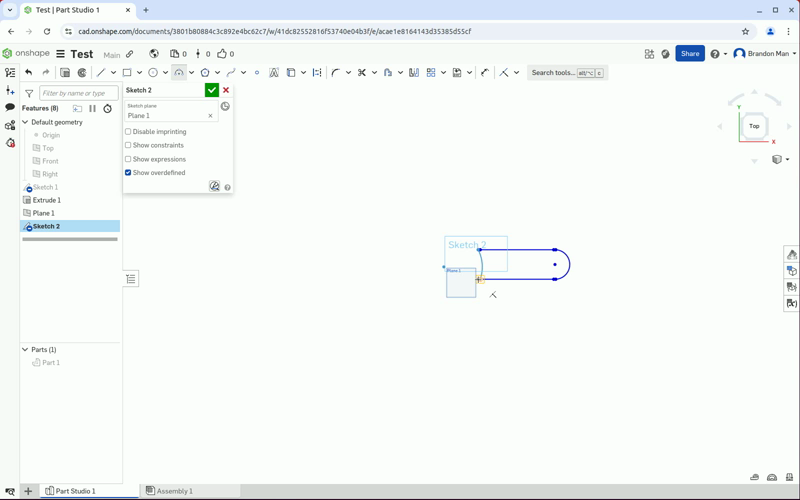
scroll(6)
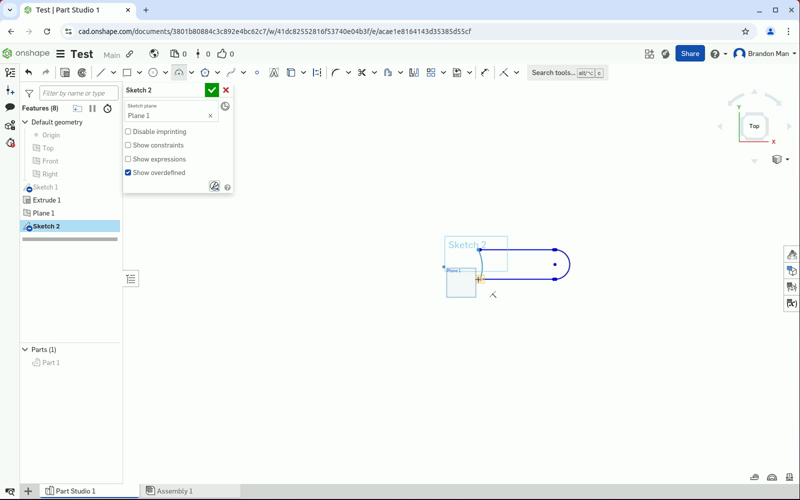
scroll(6)
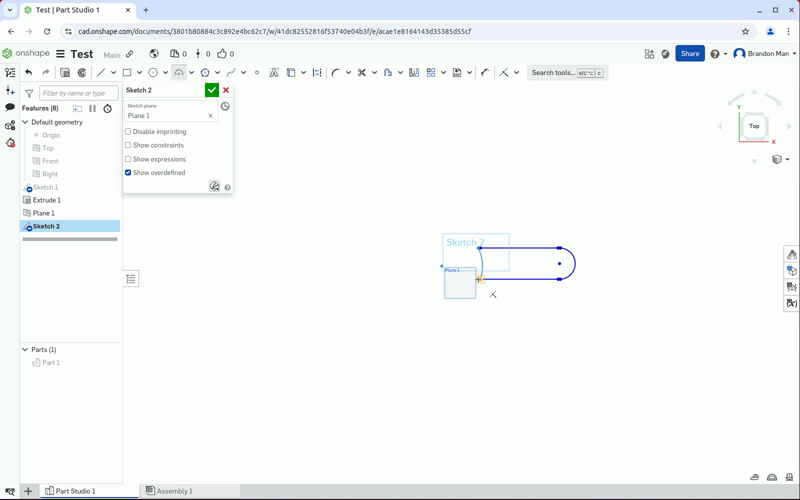
scroll(6)
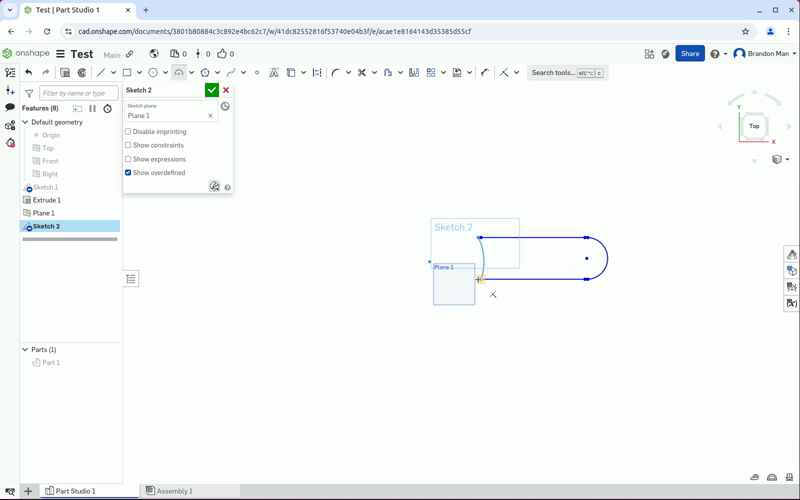
scroll(6)
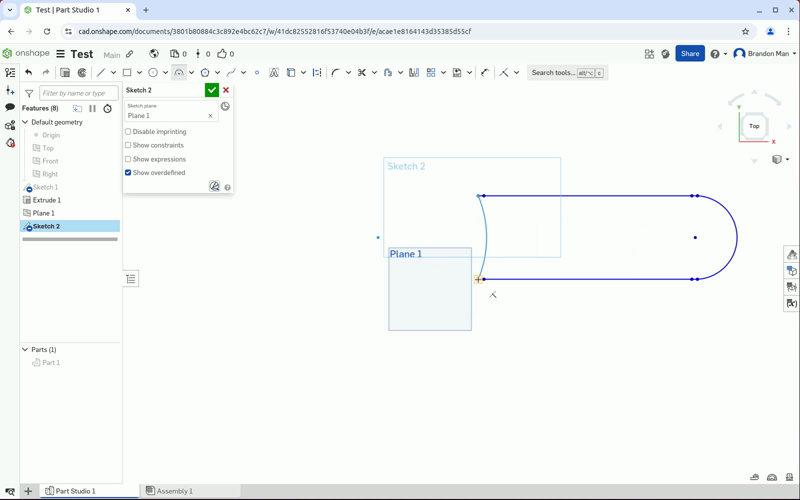
scroll(6)
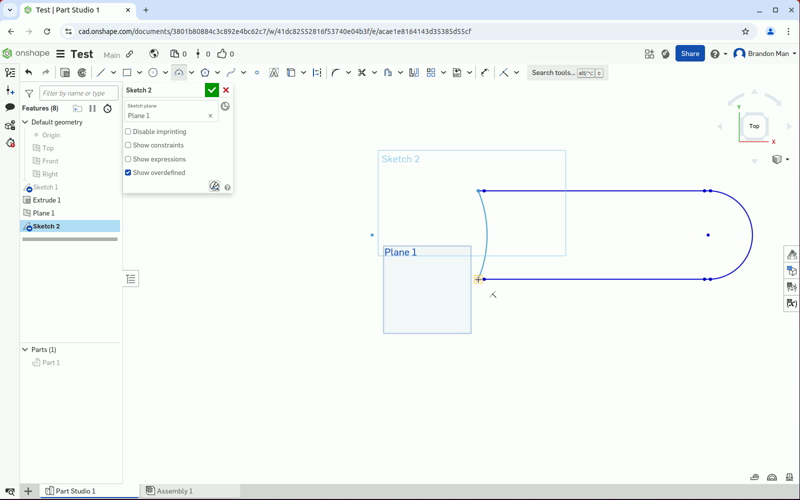
scroll(6)
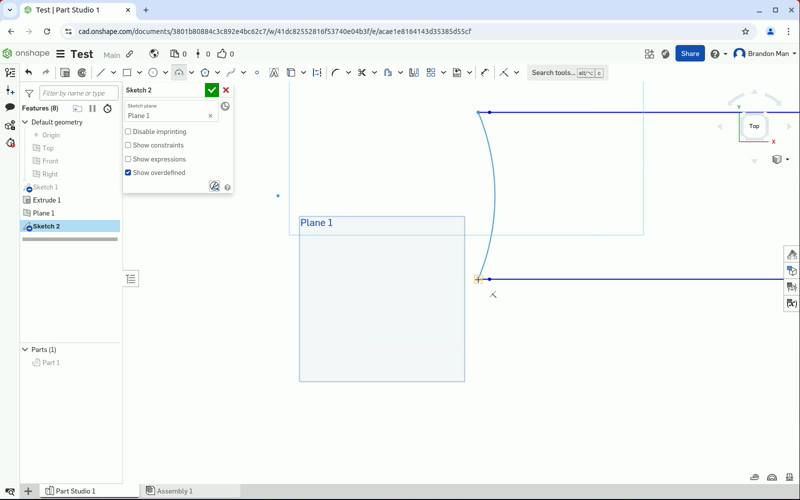
scroll(6)
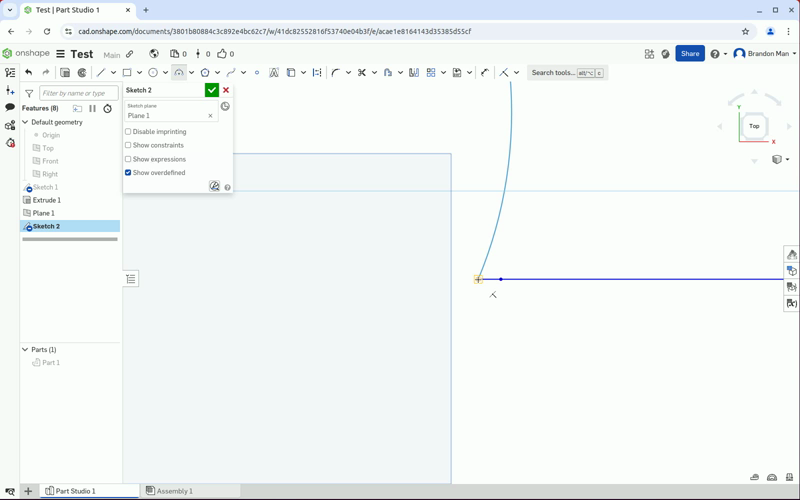
click(478, 279)
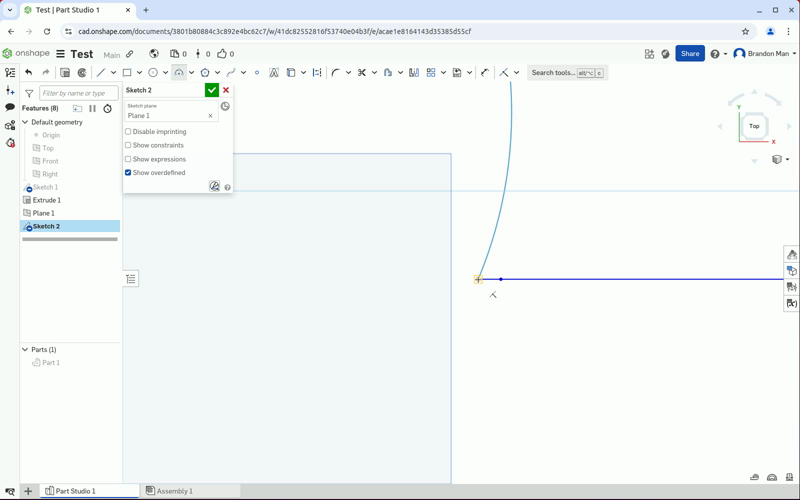
scroll(-6)
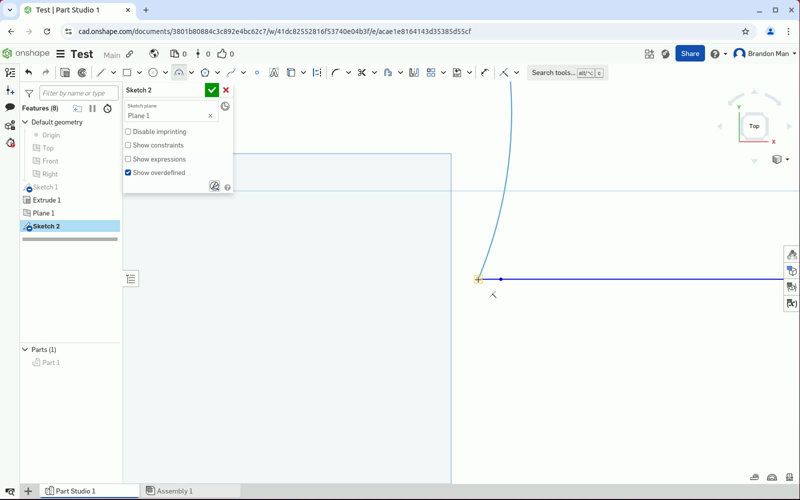
scroll(-6)
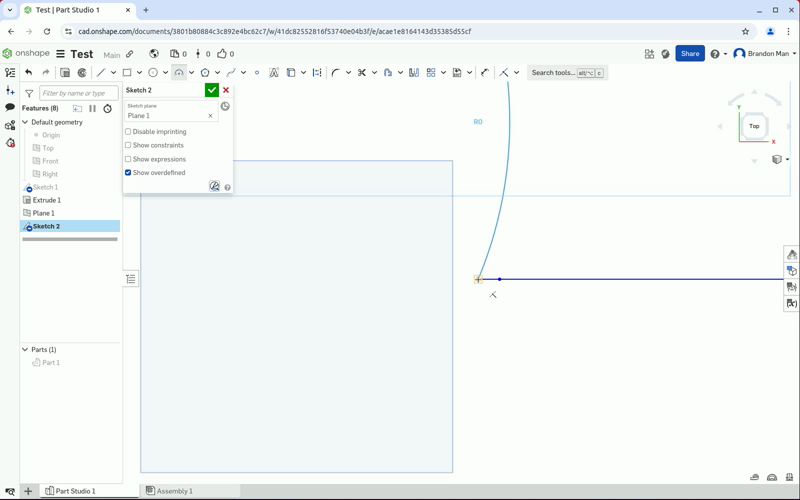
scroll(-6)
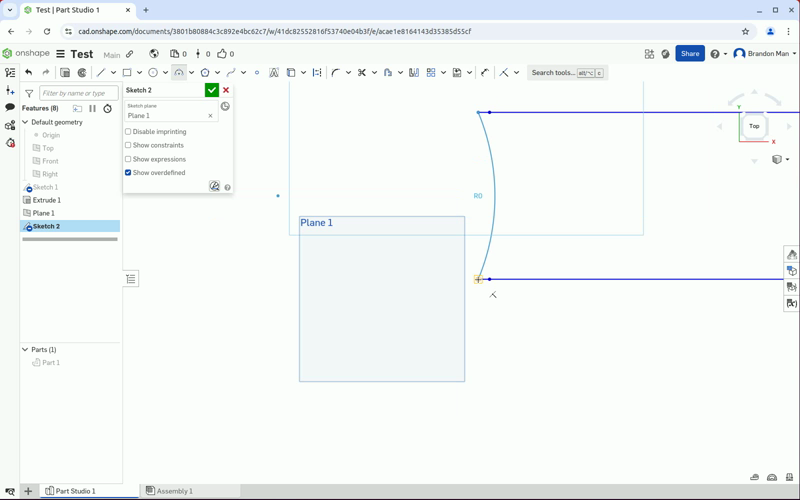
scroll(-6)
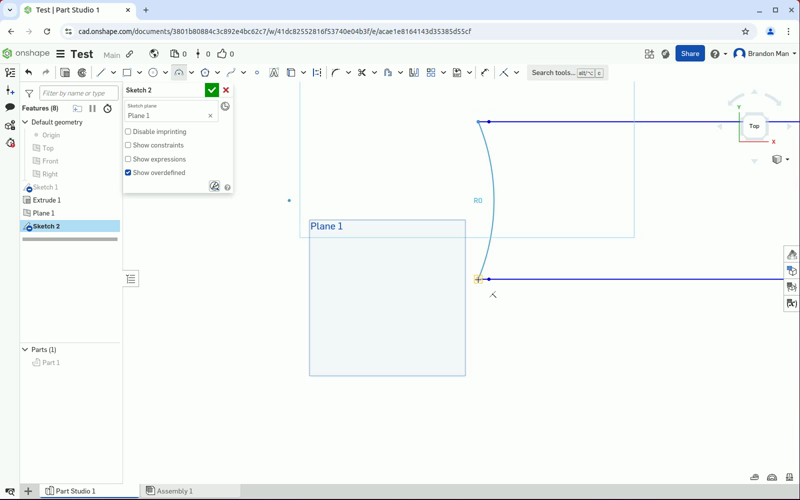
scroll(-6)
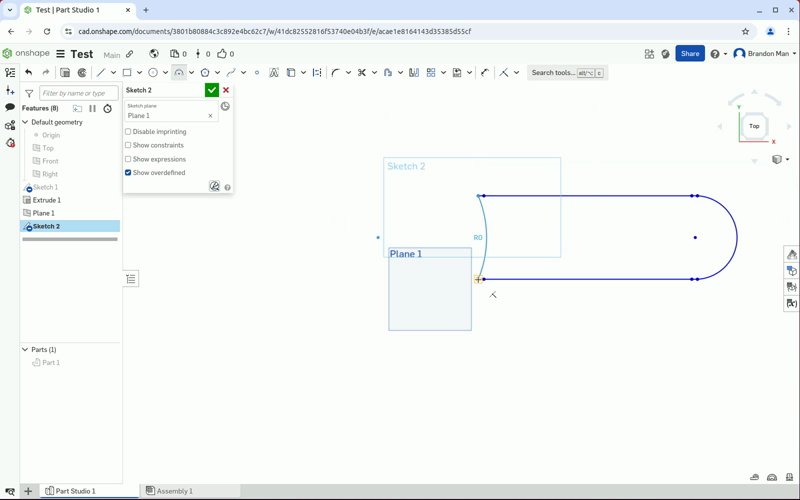
scroll(-6)
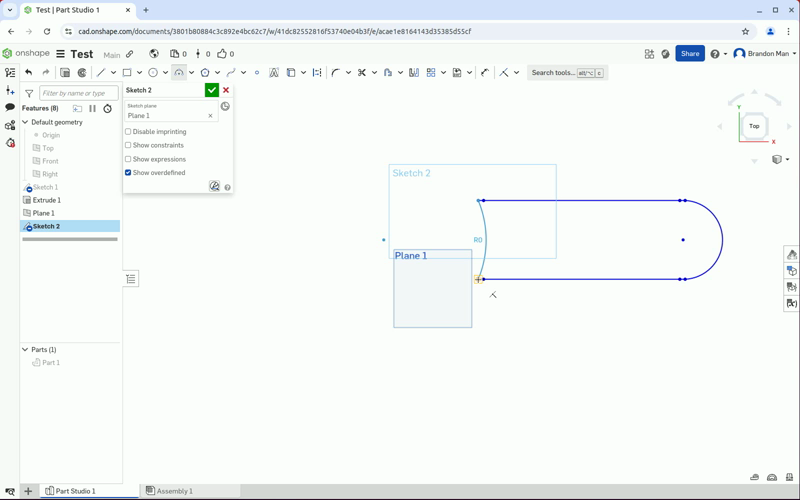
scroll(-6)
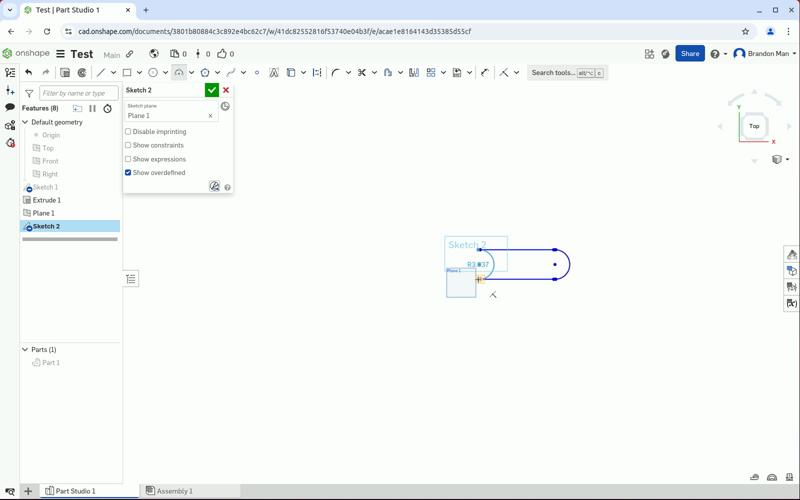
key_down(shift)
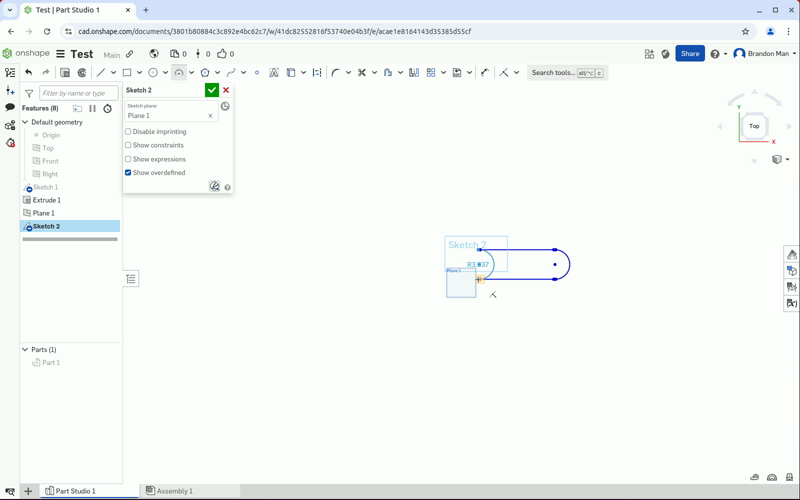
mouse_move(464, 264)
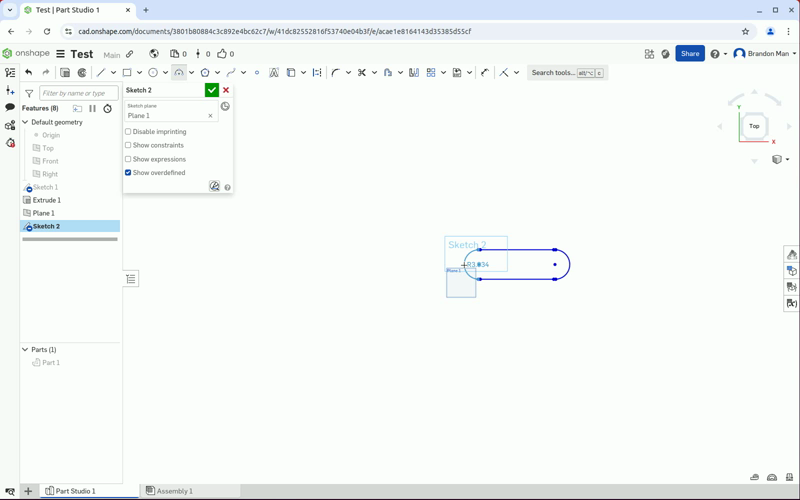
click(464, 264)
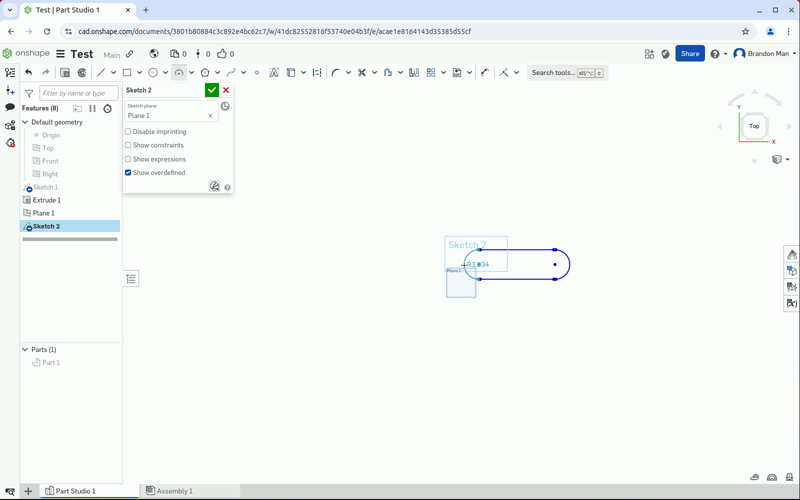
key_up(shift)
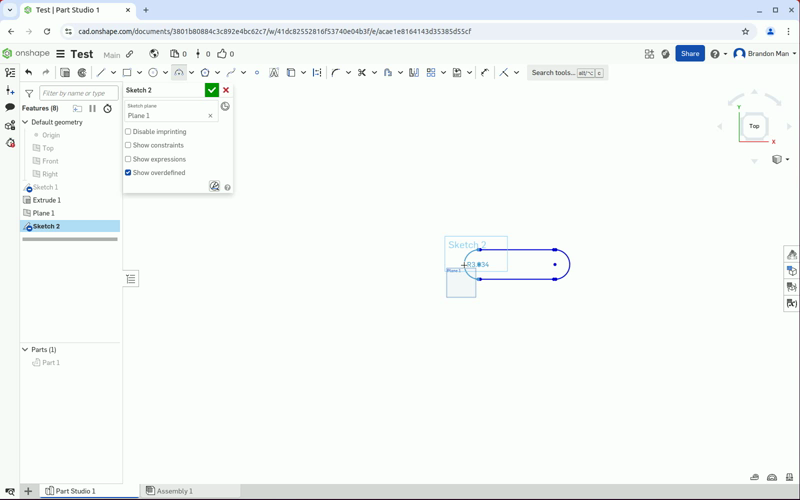
key(esc)
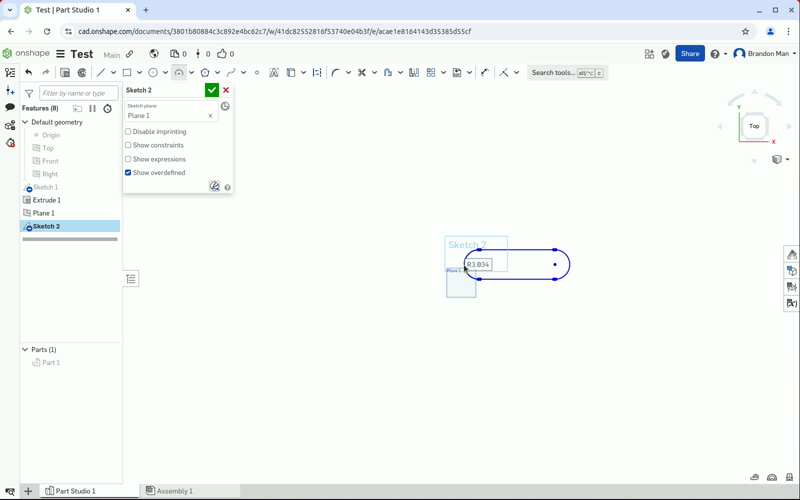
mouse_move(472, 256)
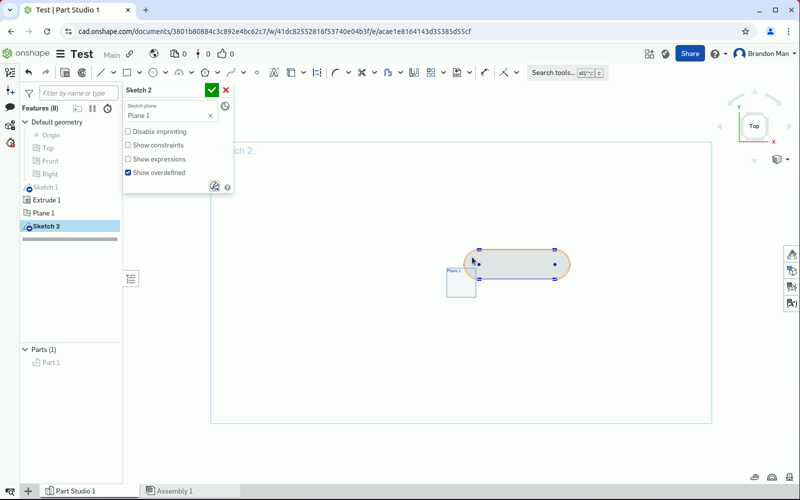
click(472, 256)
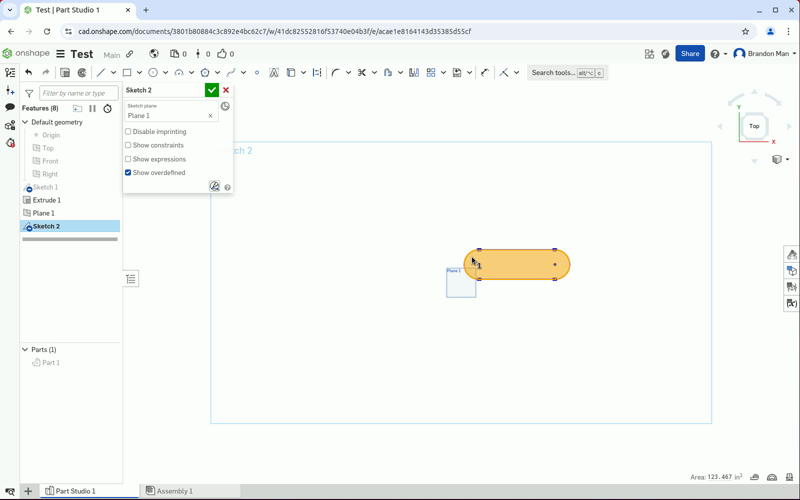
mouse_move(73, 352)
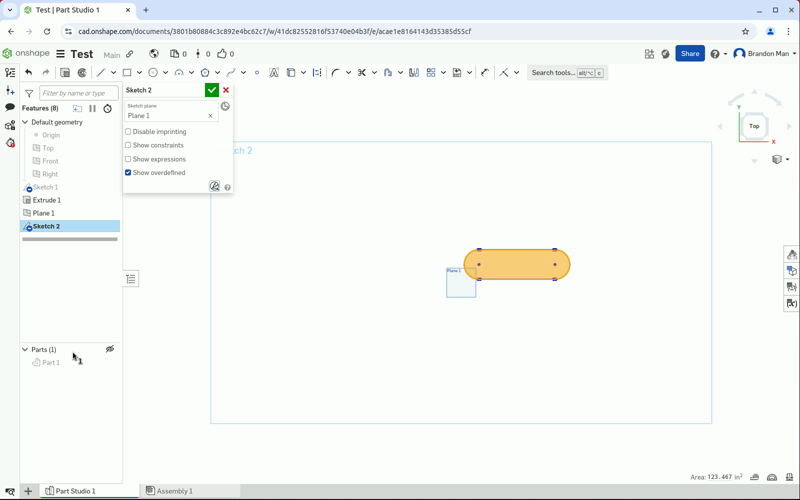
key(shift+y)
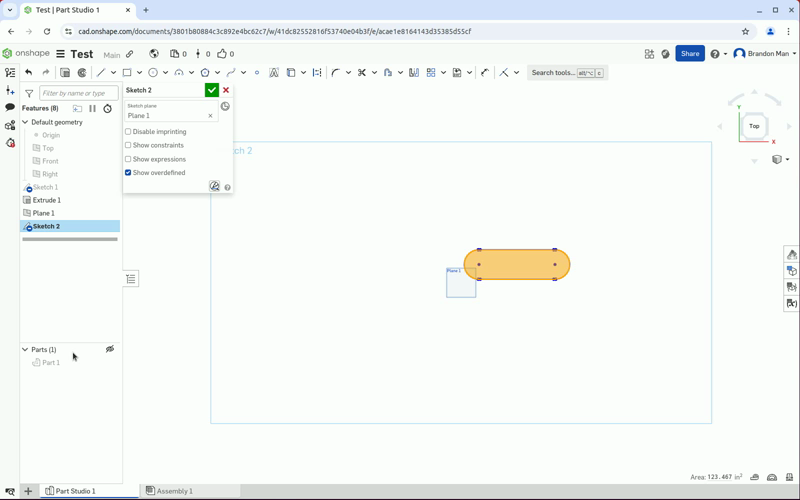
key(shift+e)
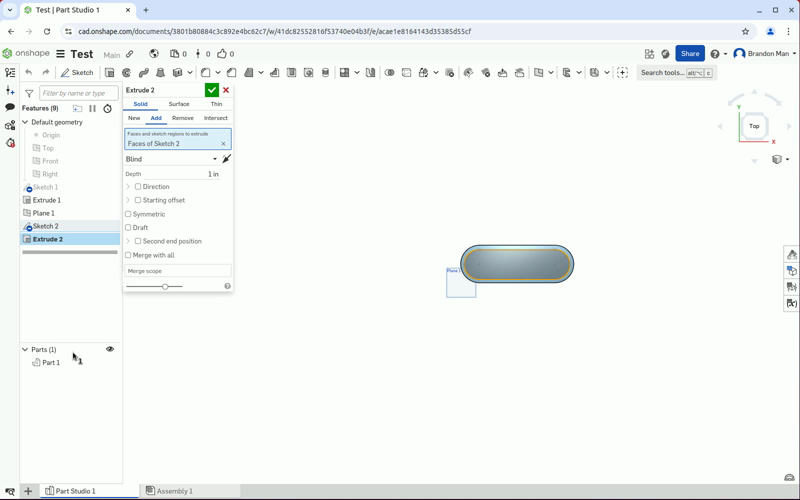
mouse_move(143, 106)
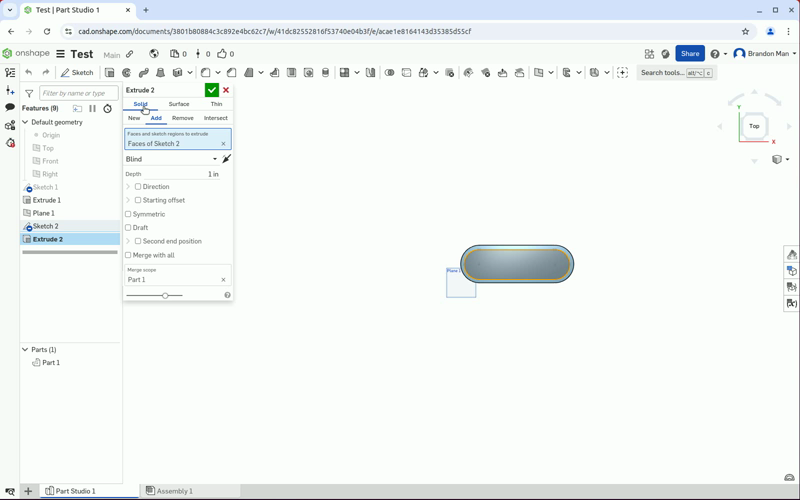
click(143, 106)
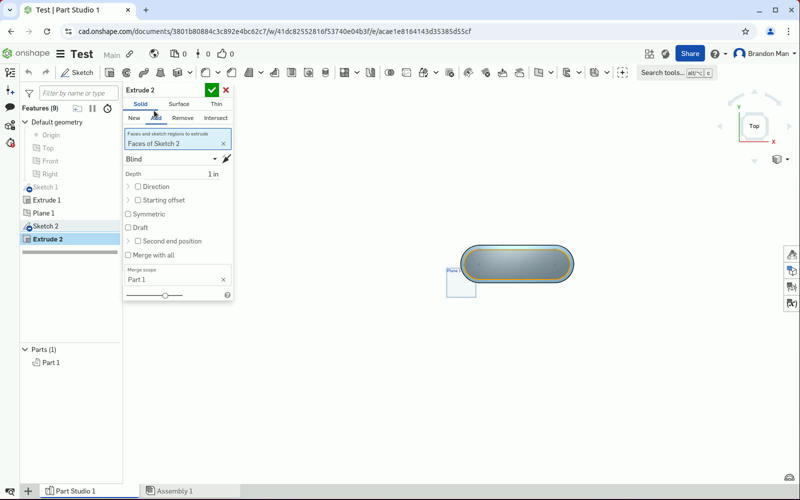
mouse_move(186, 120)
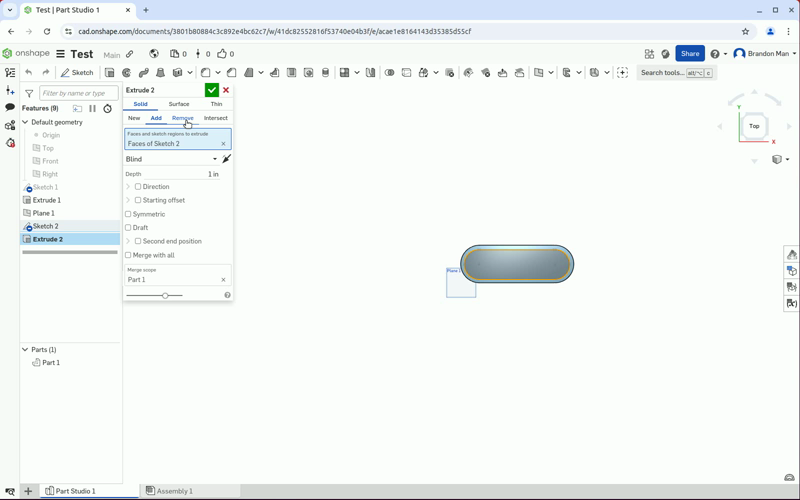
click(186, 120)
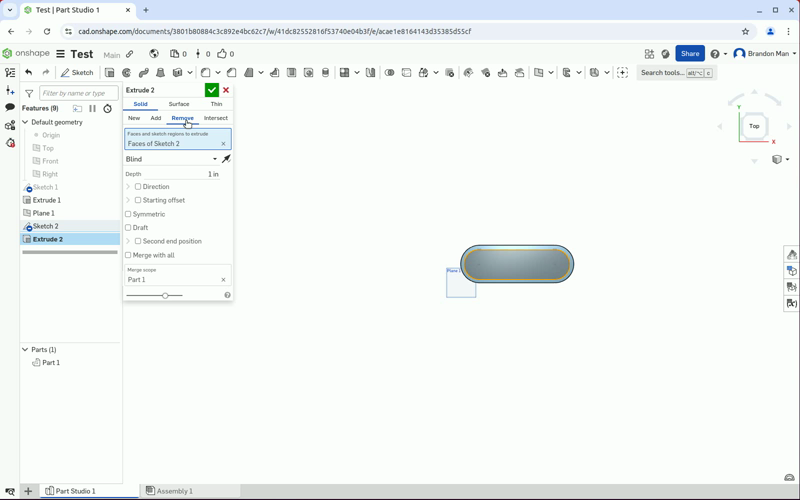
key(tab, 4)
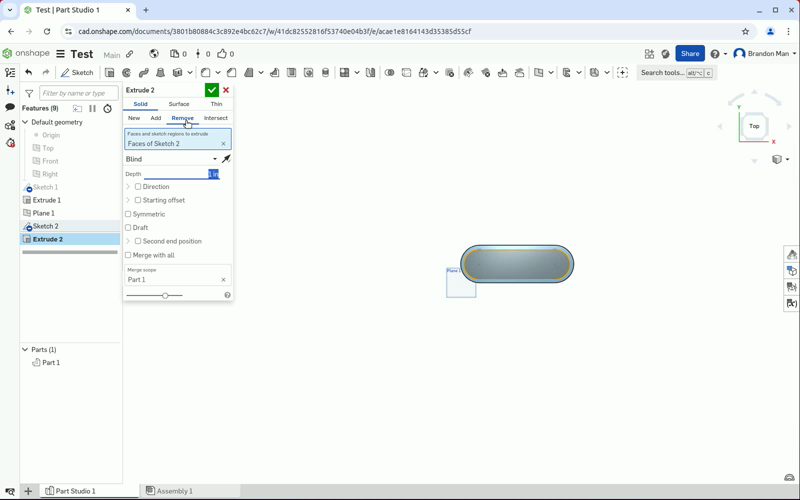
text(0.481)
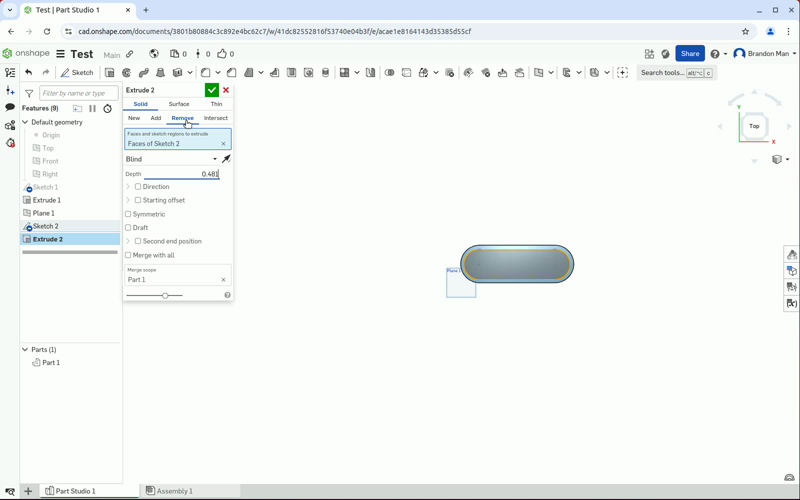
key(tab, 6)
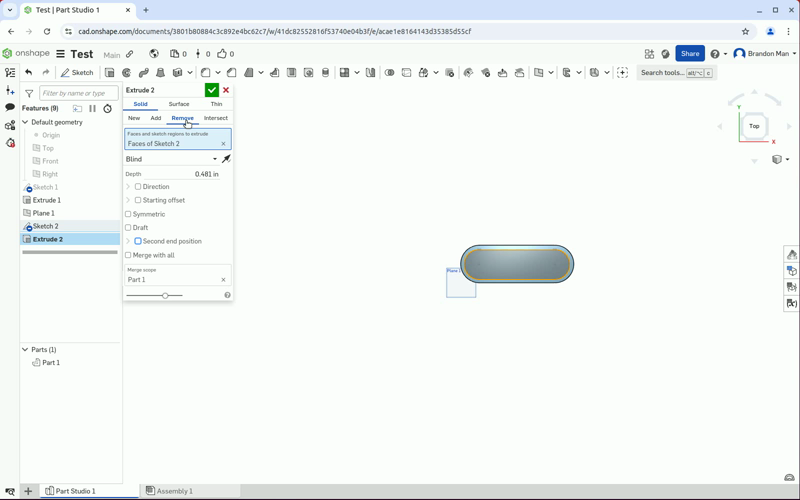
key(space)
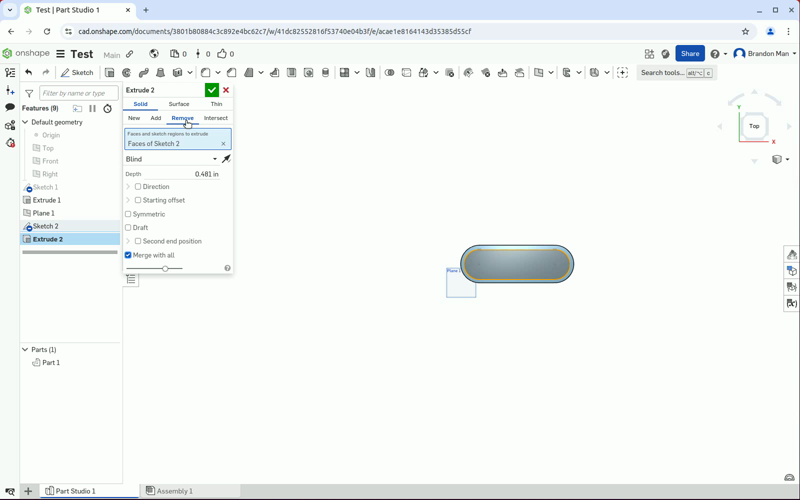
key(enter)
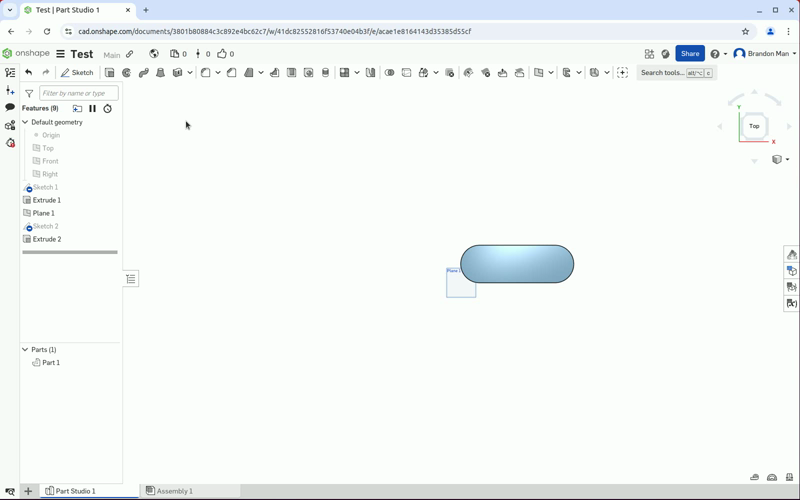
key(shift+h)
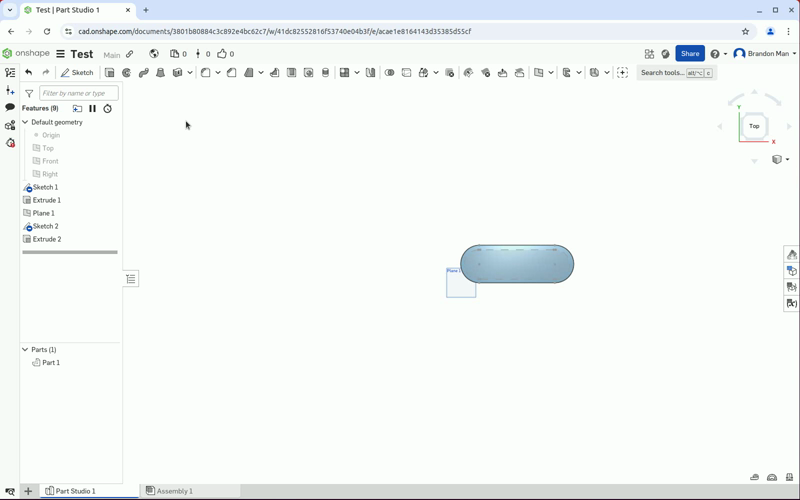
key(shift+h)
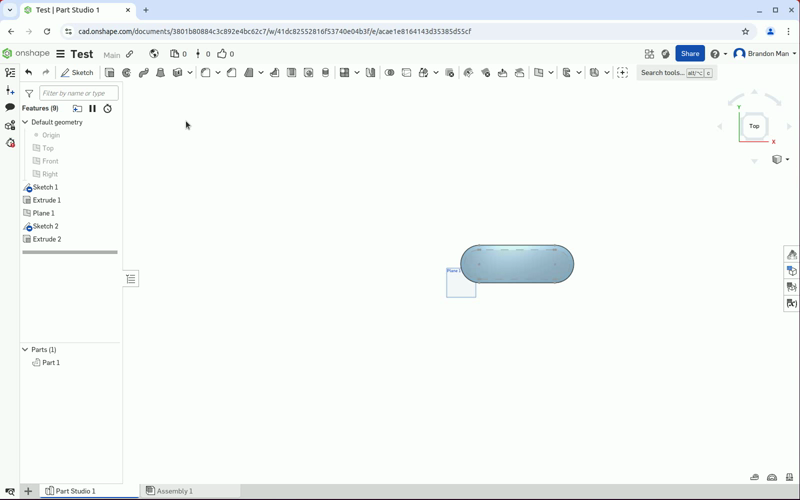
key(shift+7)
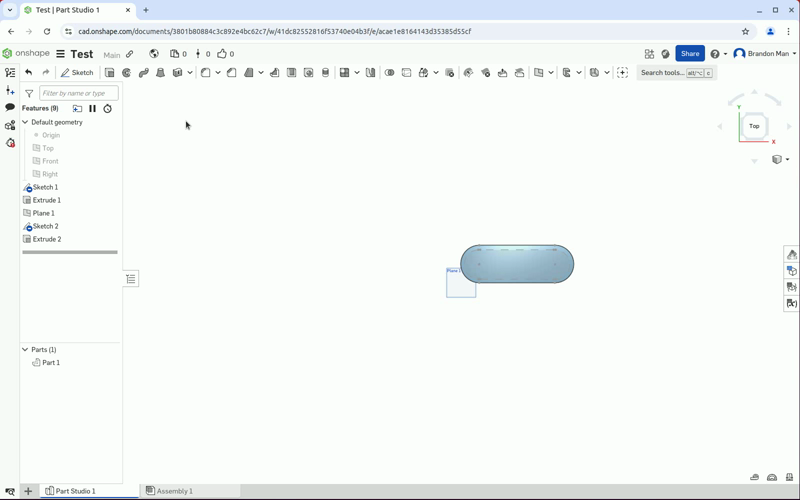
key(up, 3)
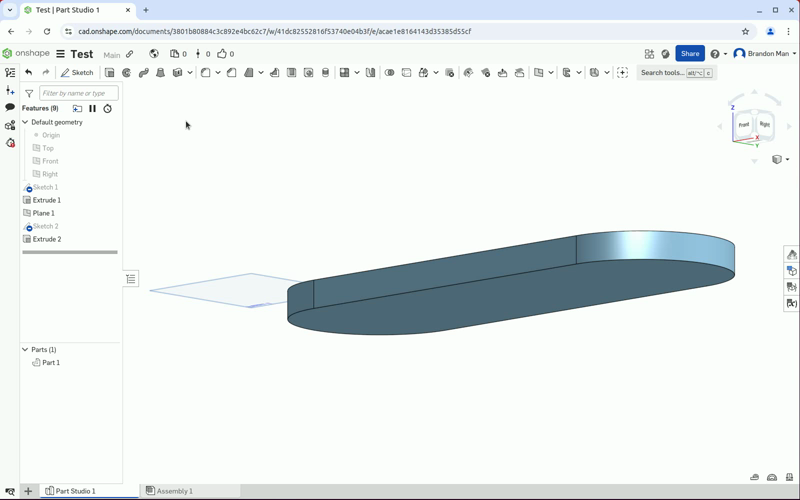
key(left, 3)
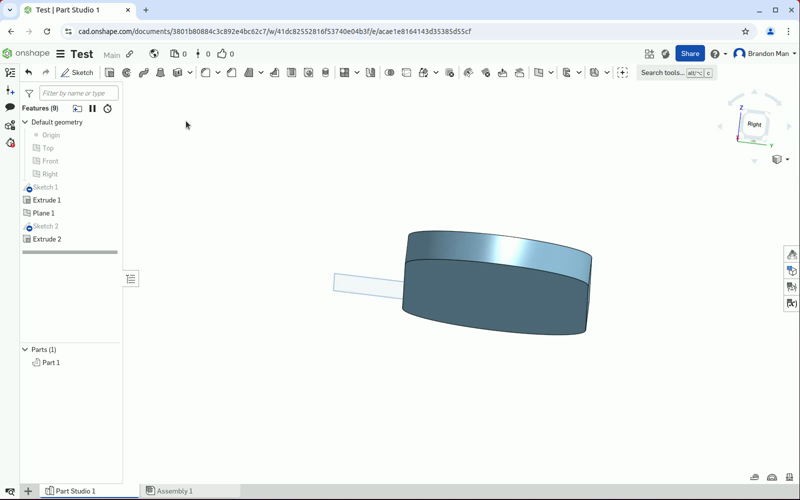
key(right, 3)
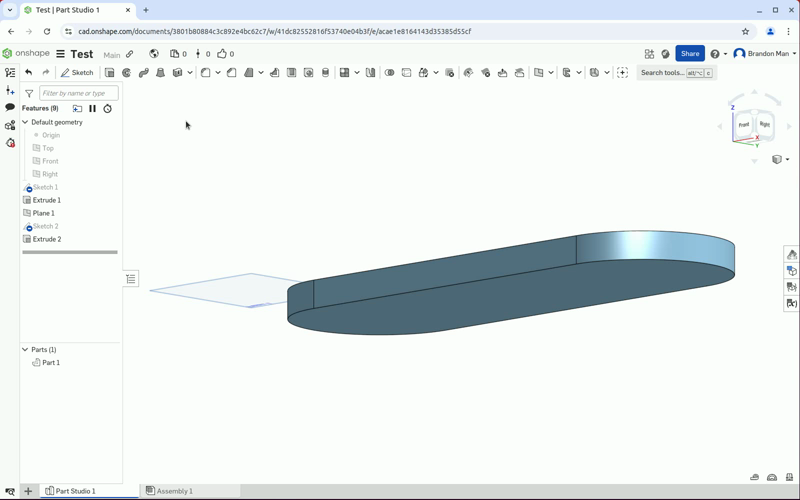
key(down, 3)
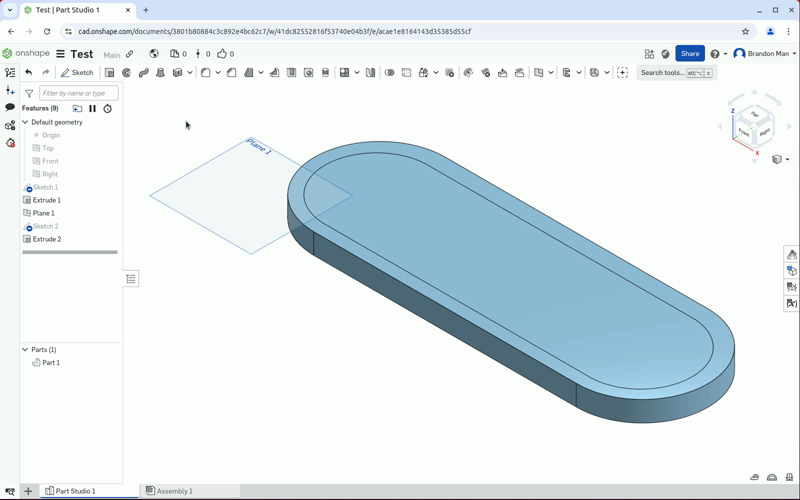
mouse_move(73, 189)
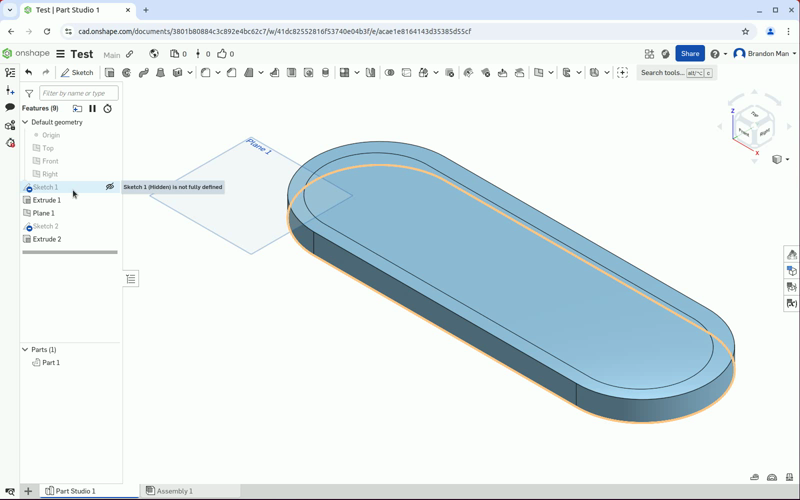
click(73, 189)